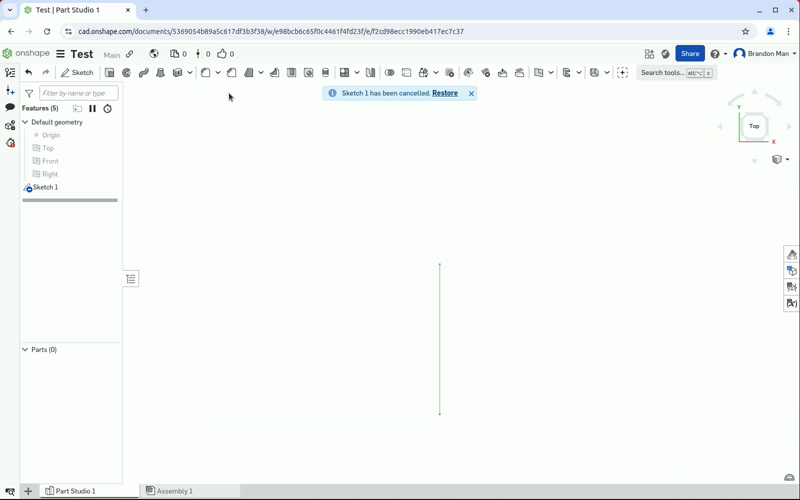
key(shift+h)
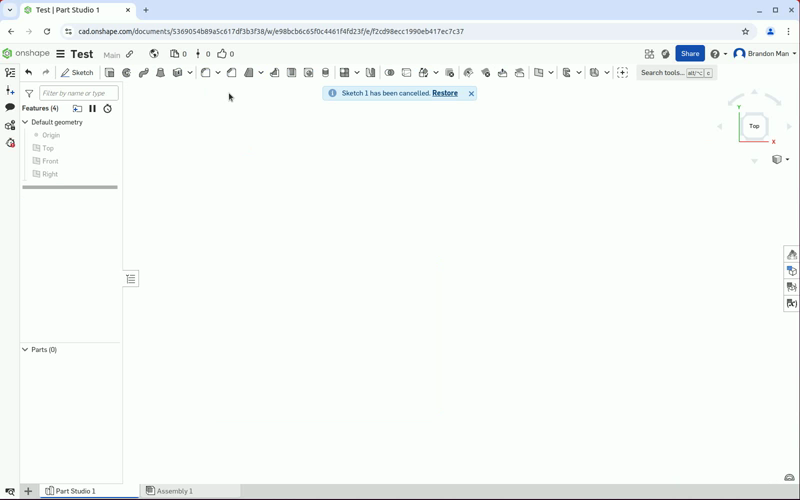
key(shift+s)
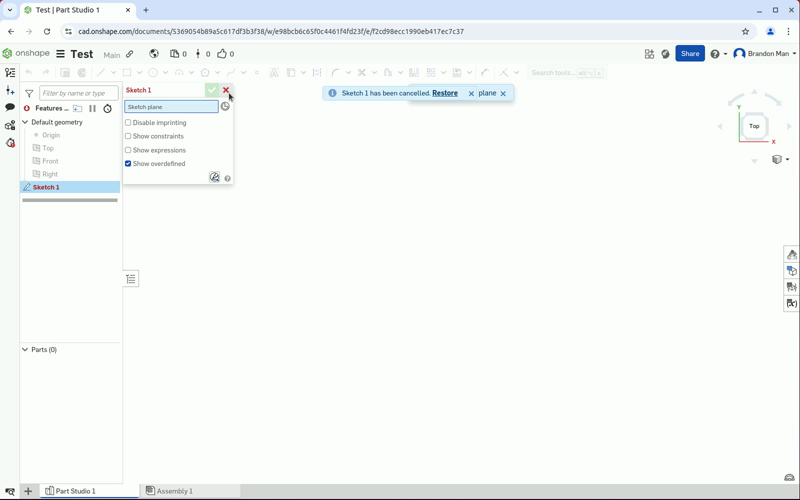
mouse_move(73, 150)
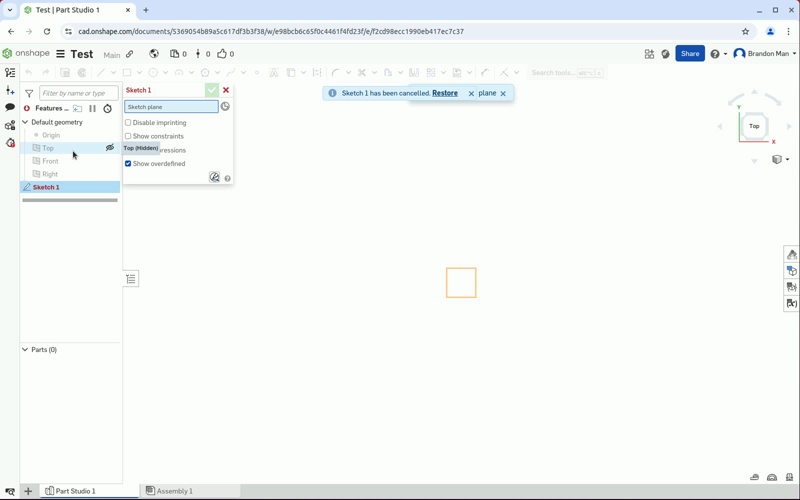
click(73, 150)
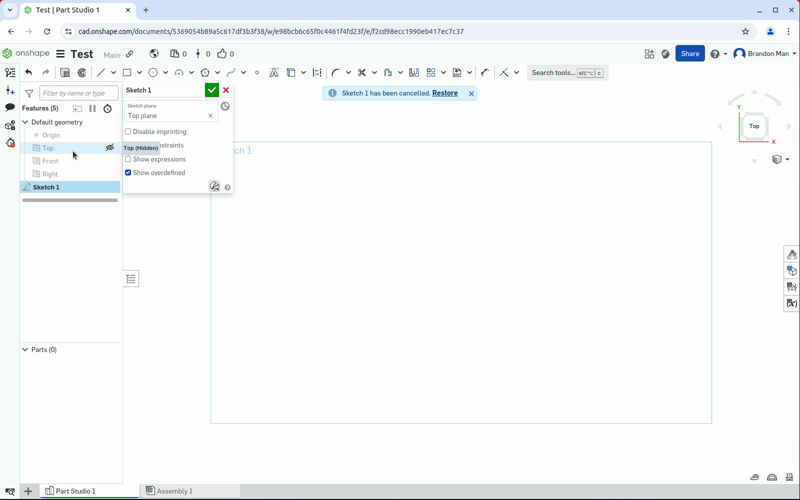
mouse_move(73, 352)
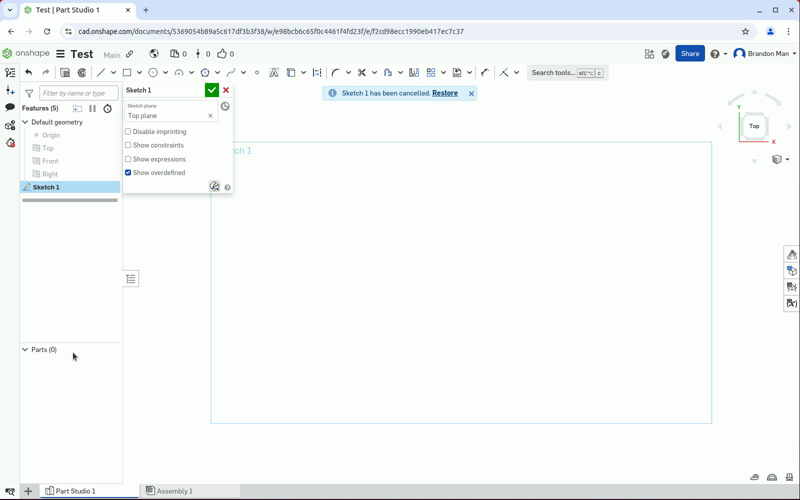
key(y)
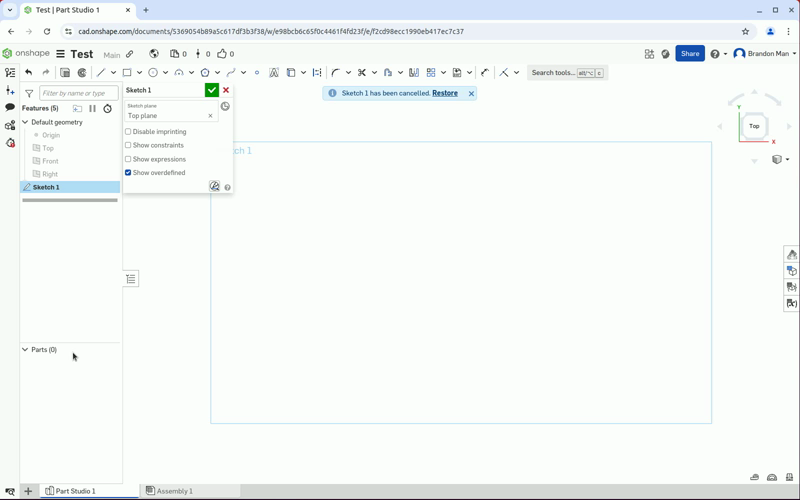
key(l)
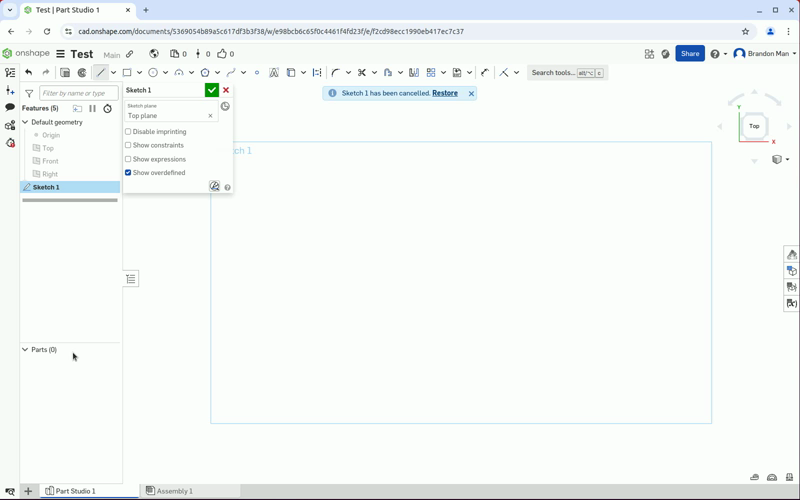
key_down(shift)
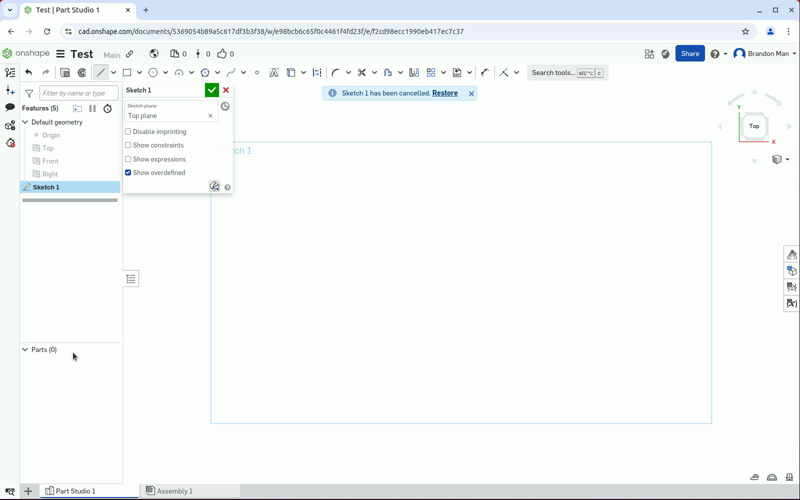
mouse_move(348, 293)
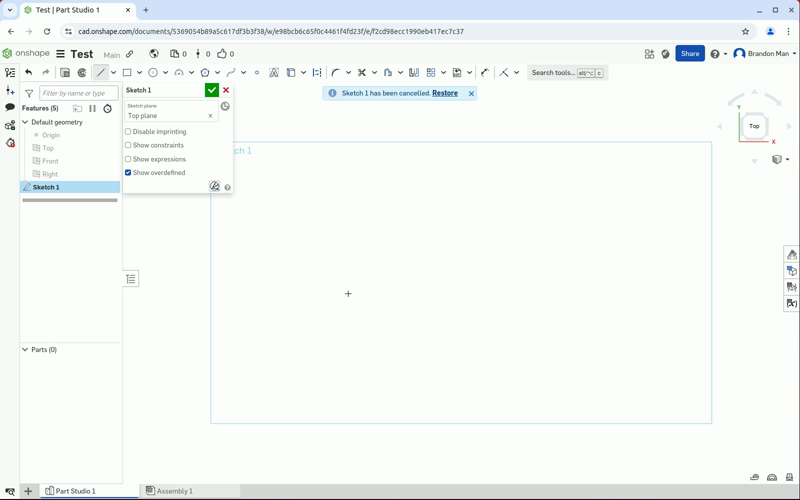
click(348, 293)
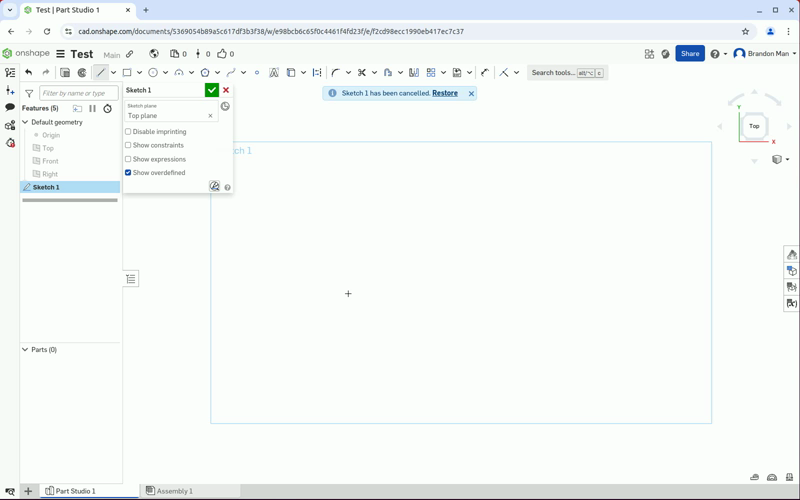
key_up(shift)
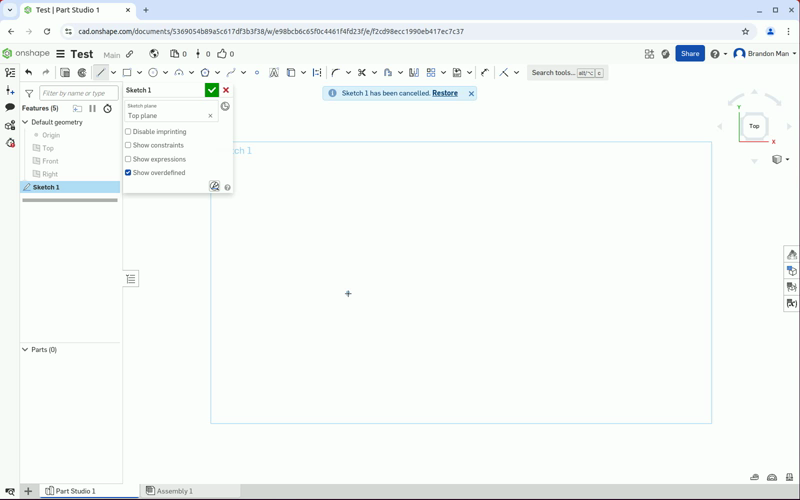
key_down(shift)
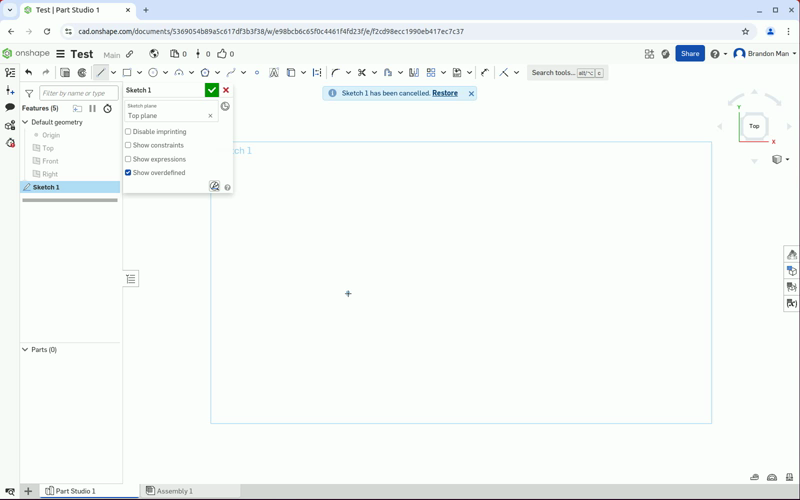
mouse_move(378, 293)
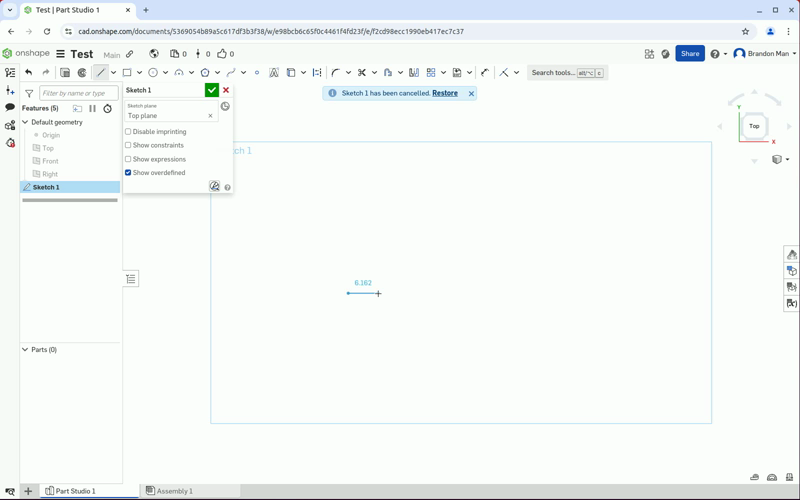
mouse_move(386, 293)
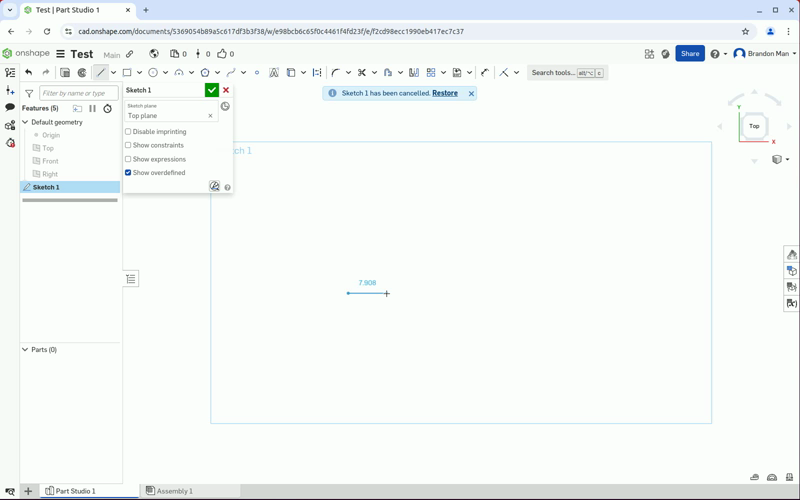
click(386, 293)
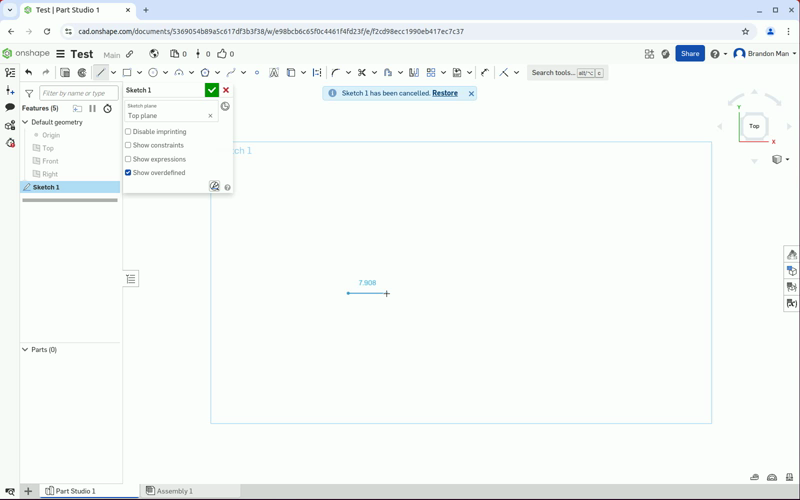
key_up(shift)
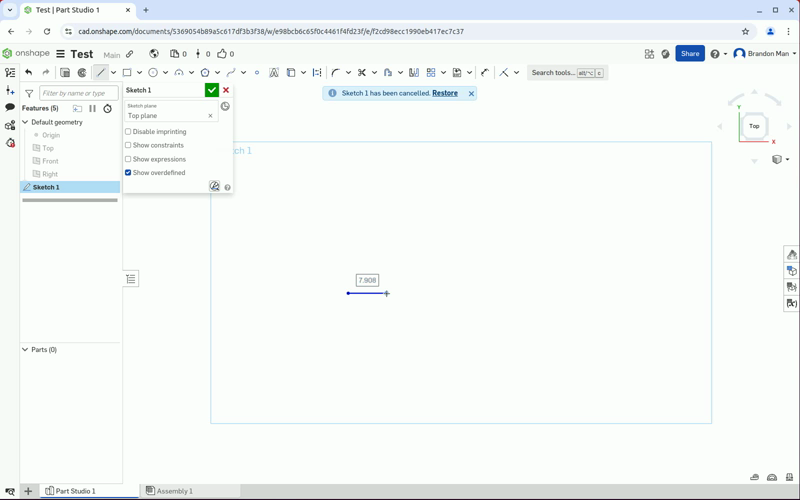
key_down(shift)
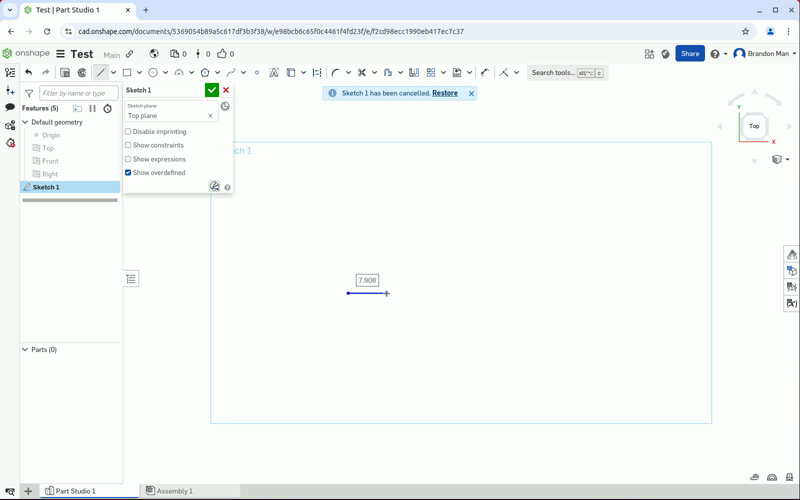
mouse_move(416, 293)
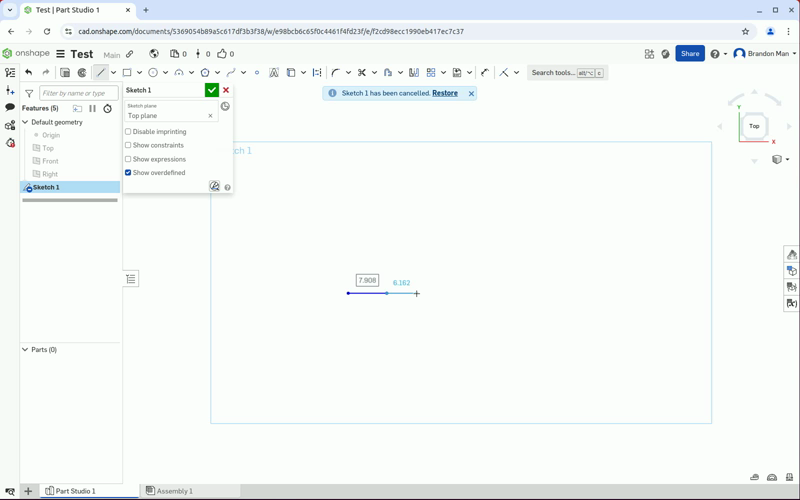
mouse_move(386, 271)
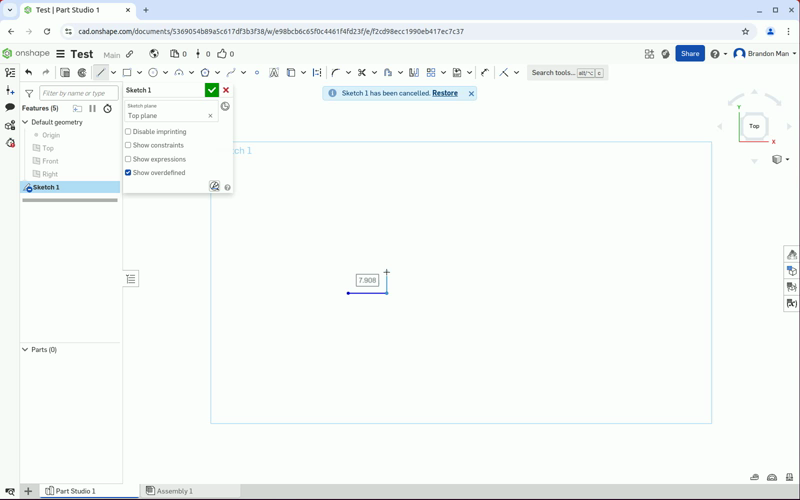
click(386, 271)
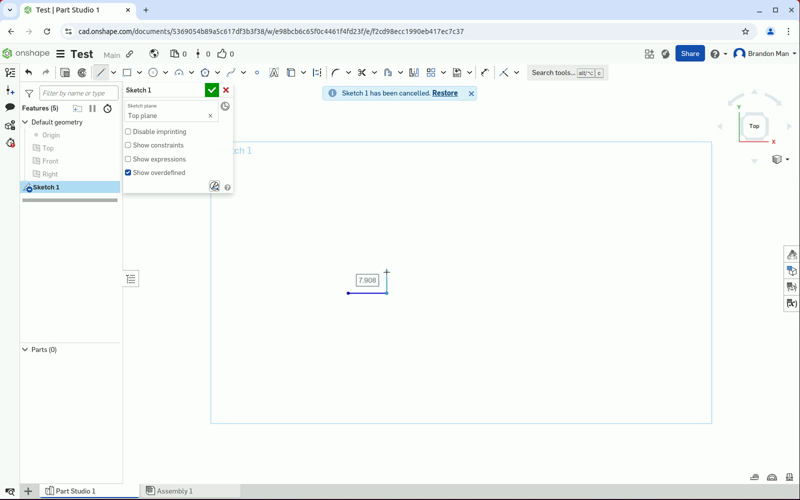
key_up(shift)
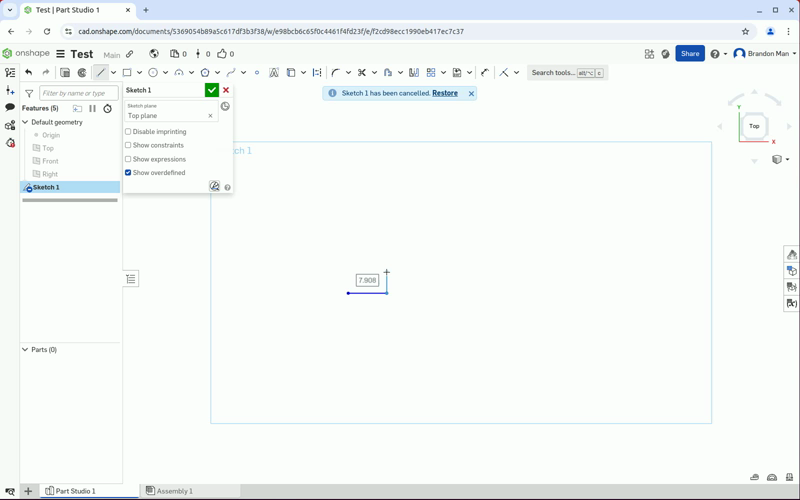
key_down(shift)
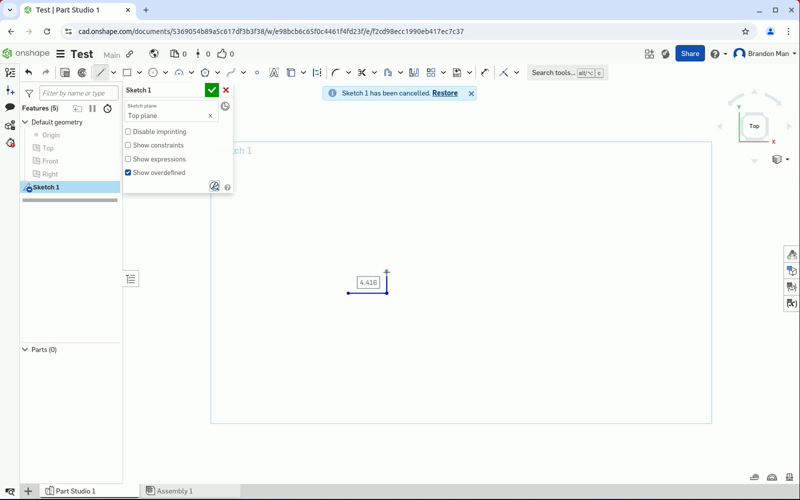
mouse_move(416, 271)
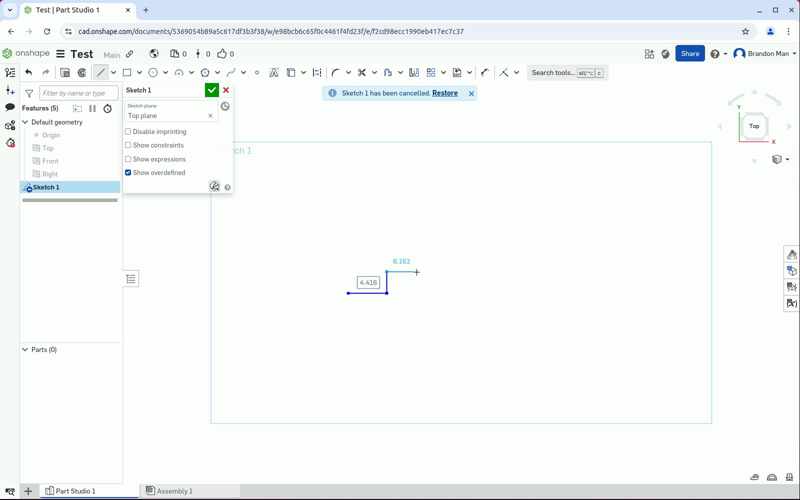
mouse_move(348, 271)
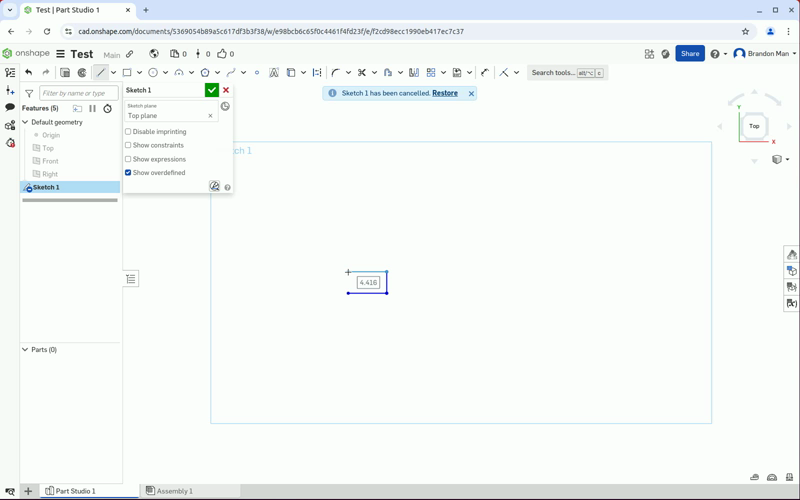
click(348, 271)
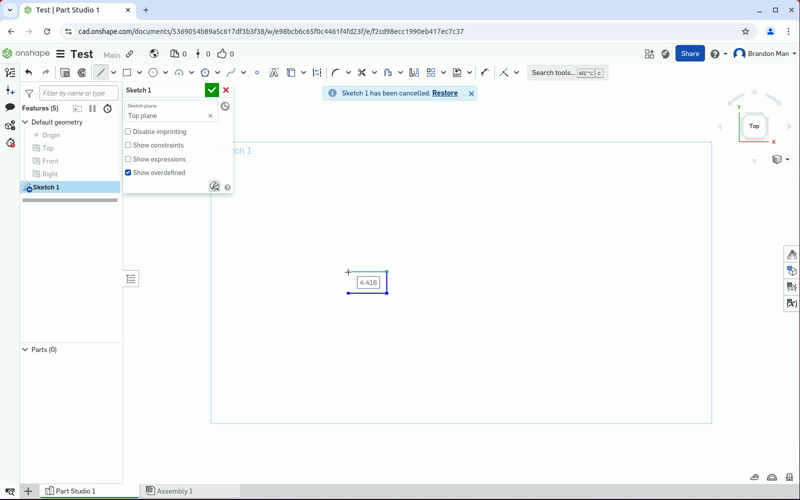
key_up(shift)
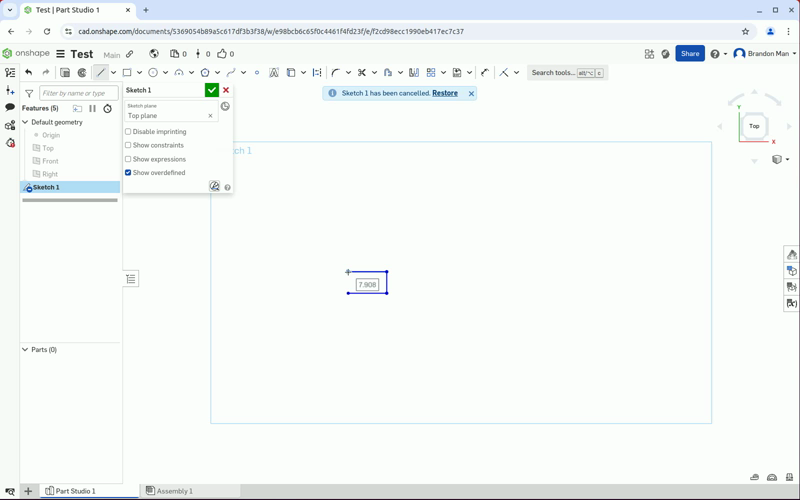
mouse_move(378, 271)
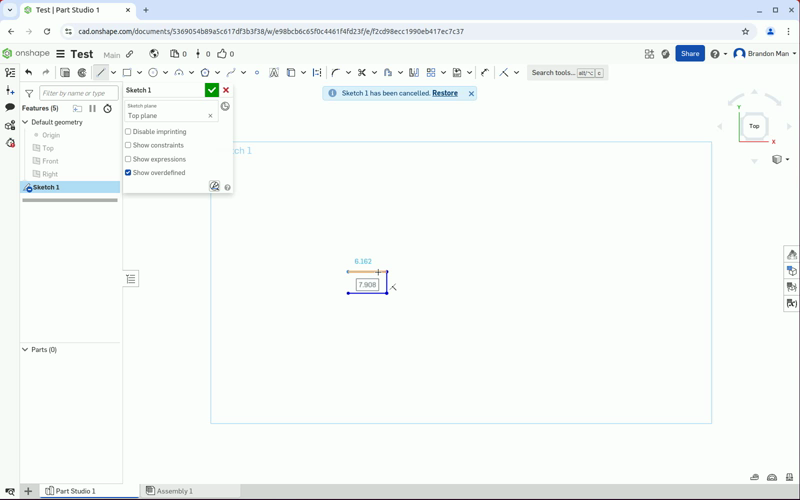
key_down(shift)
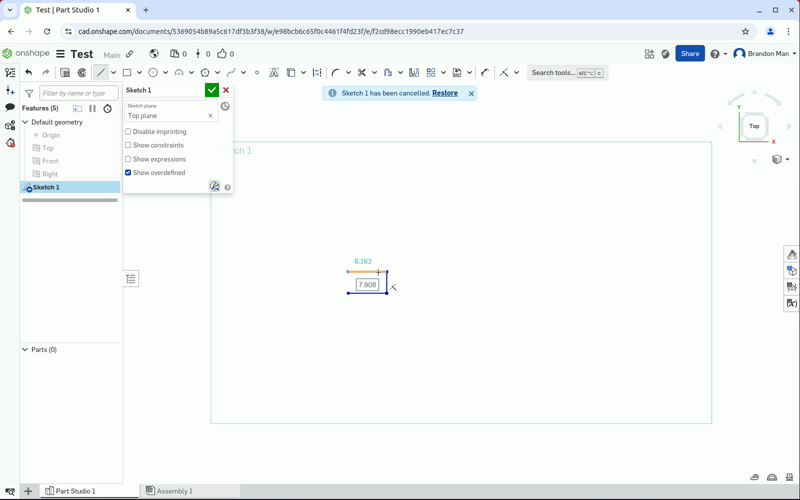
mouse_move(348, 293)
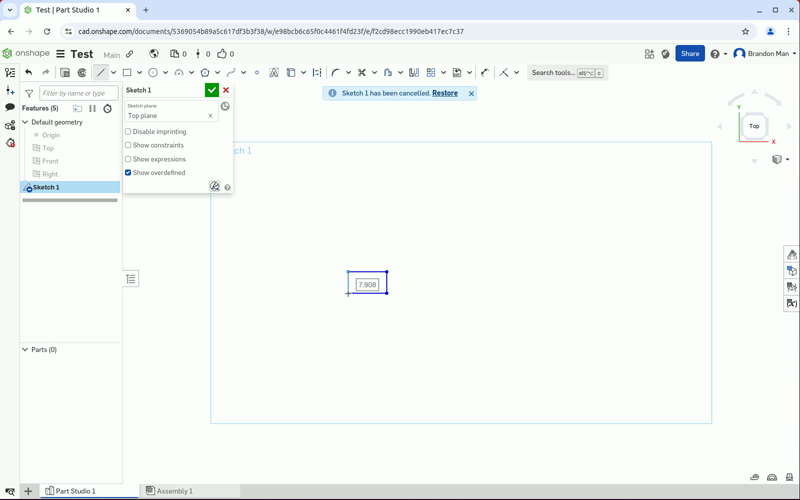
key_up(shift)
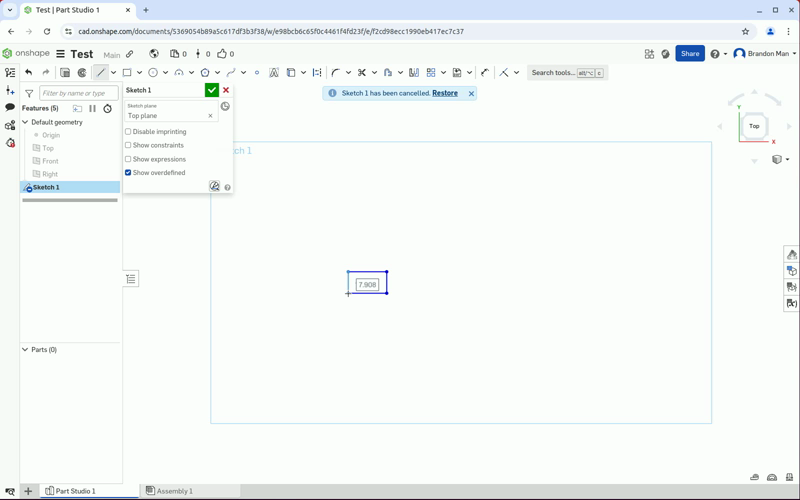
click(348, 293)
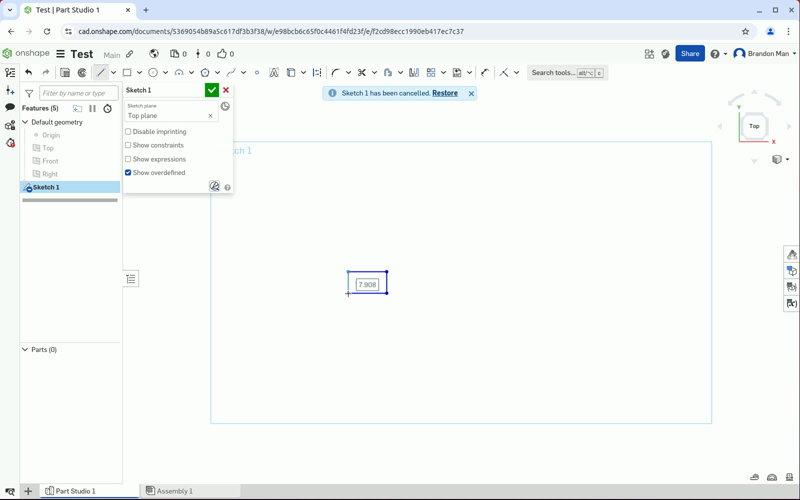
key(esc)
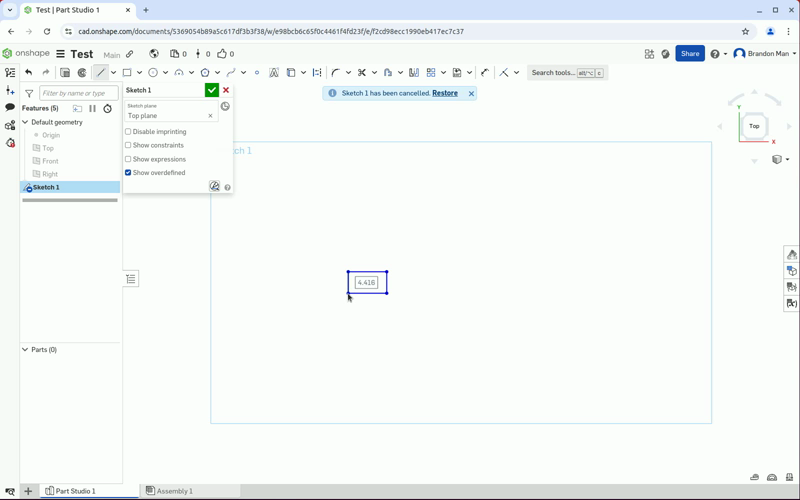
mouse_move(355, 285)
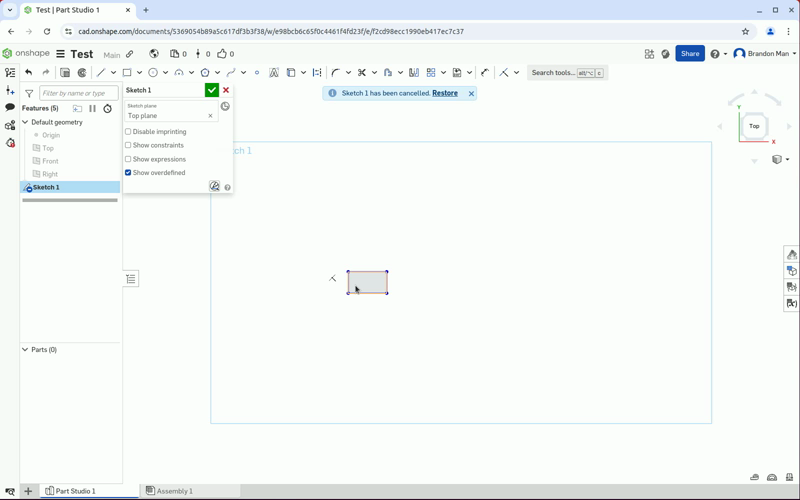
scroll(6)
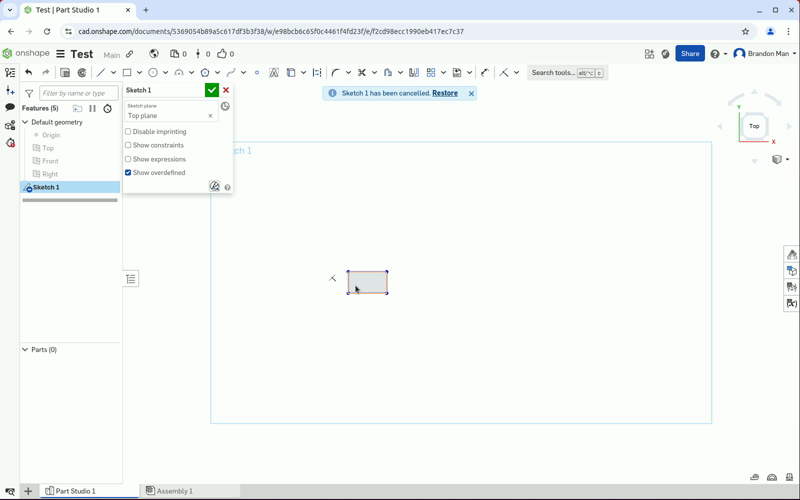
scroll(6)
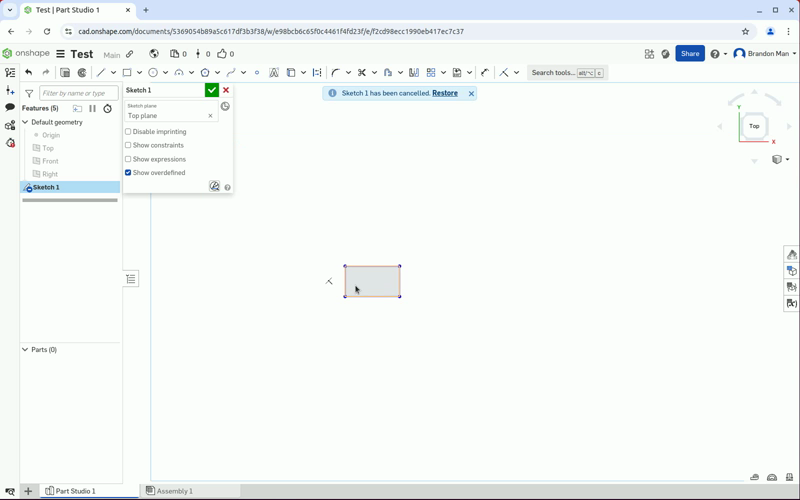
scroll(6)
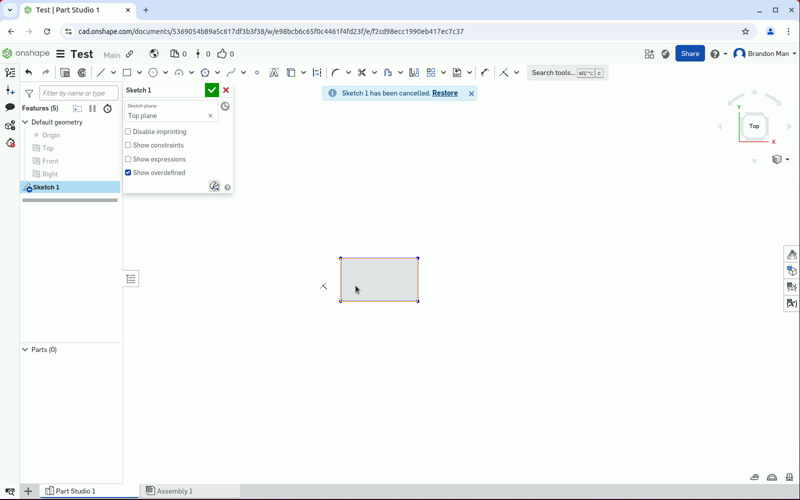
scroll(6)
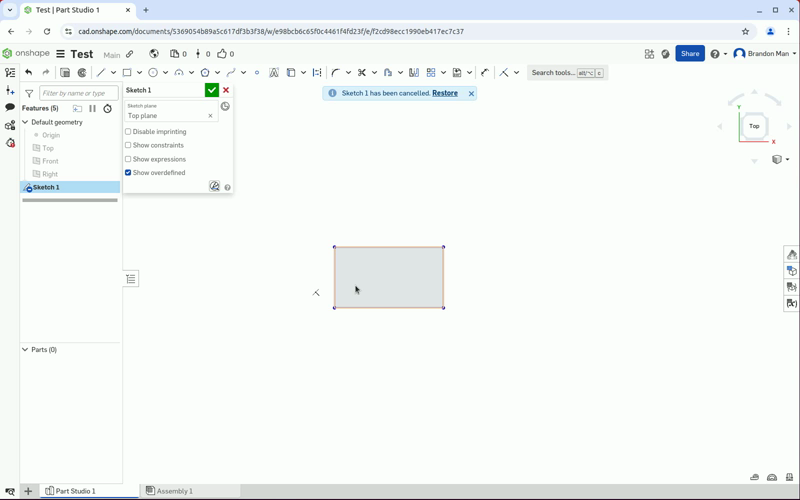
scroll(6)
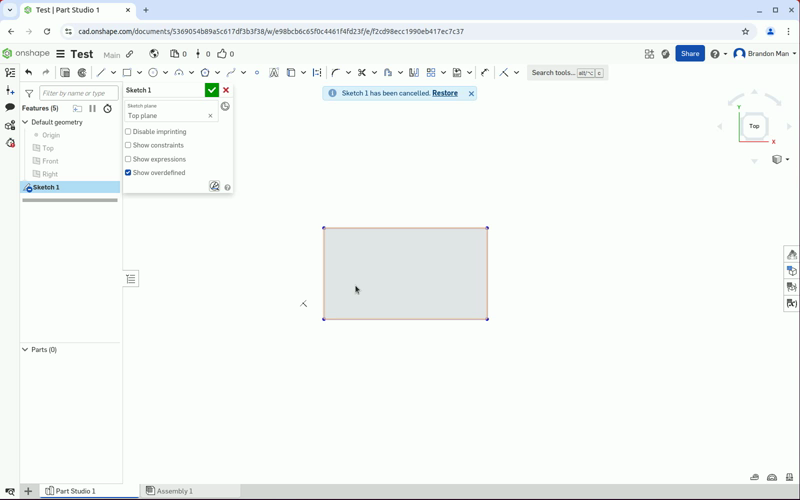
scroll(6)
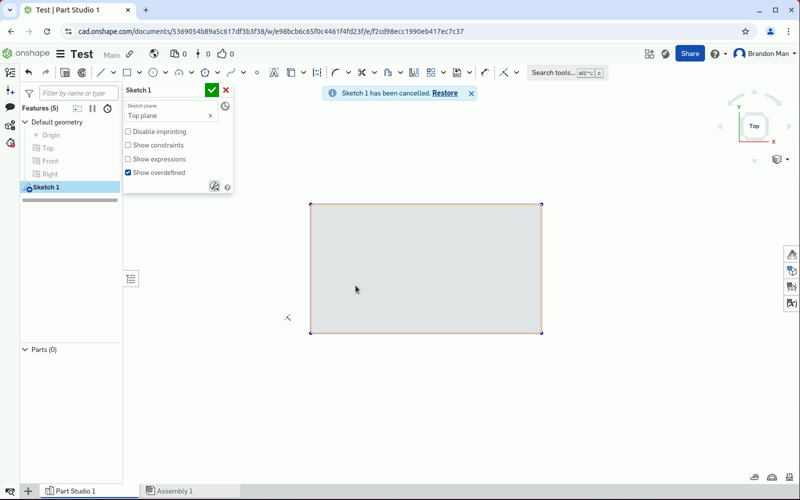
scroll(6)
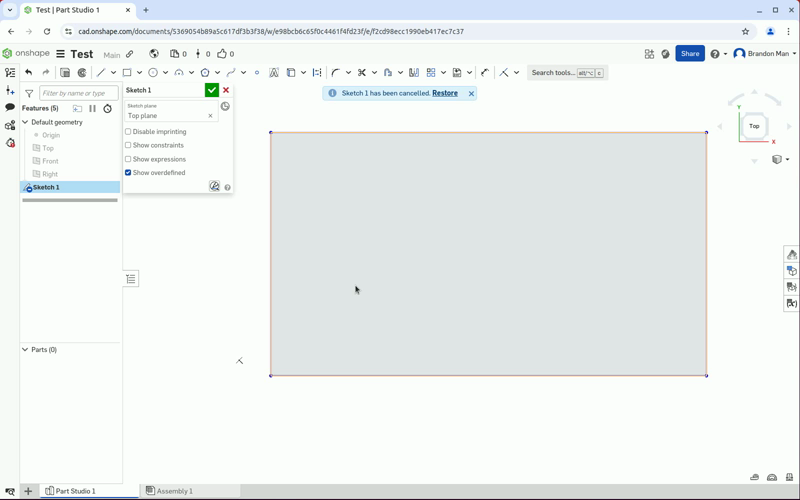
click(355, 285)
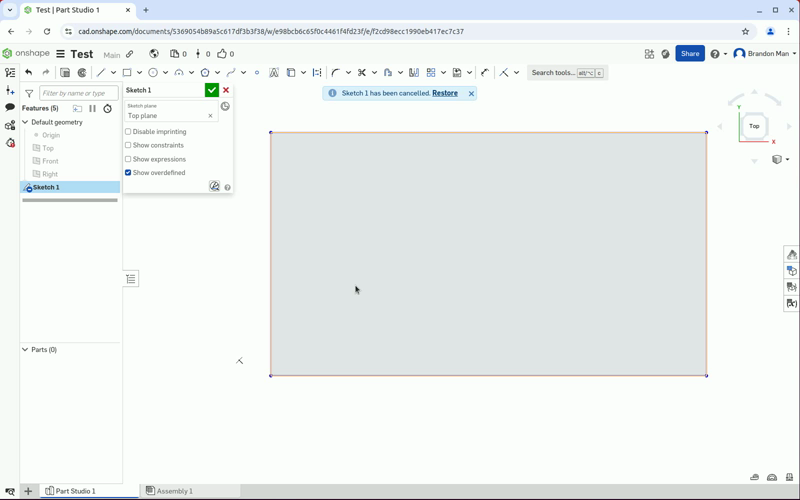
scroll(-6)
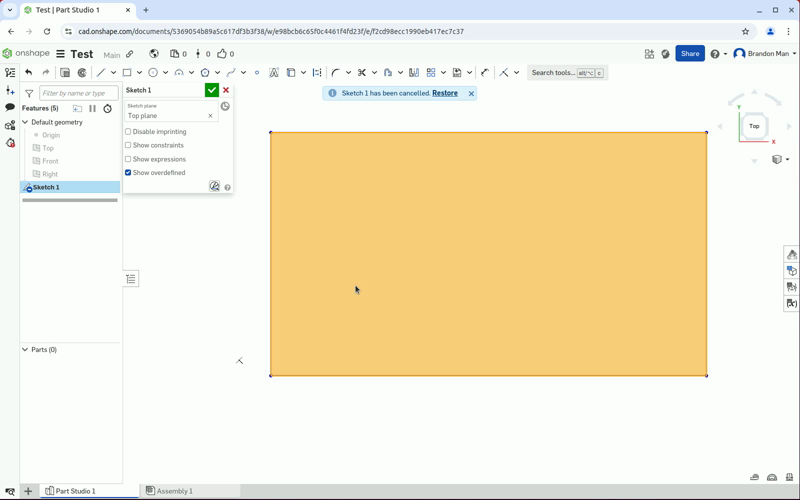
scroll(-6)
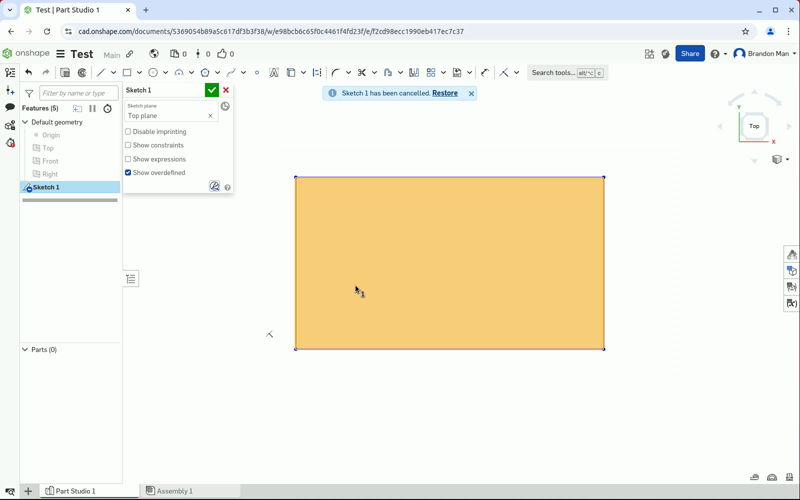
scroll(-6)
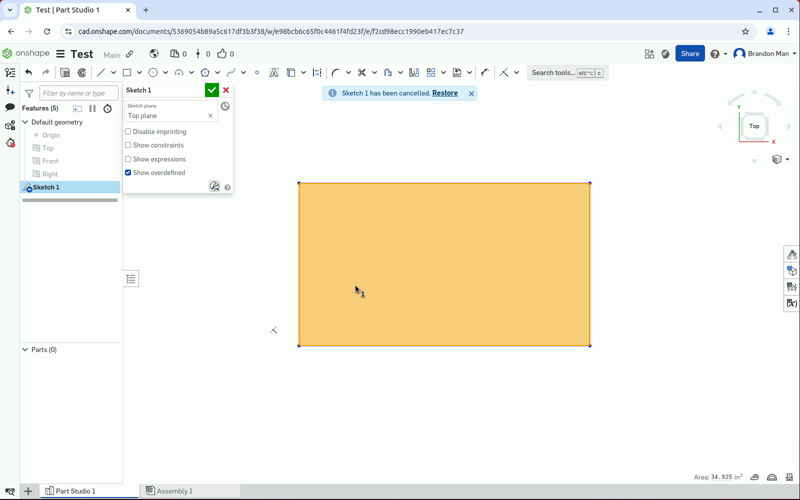
scroll(-6)
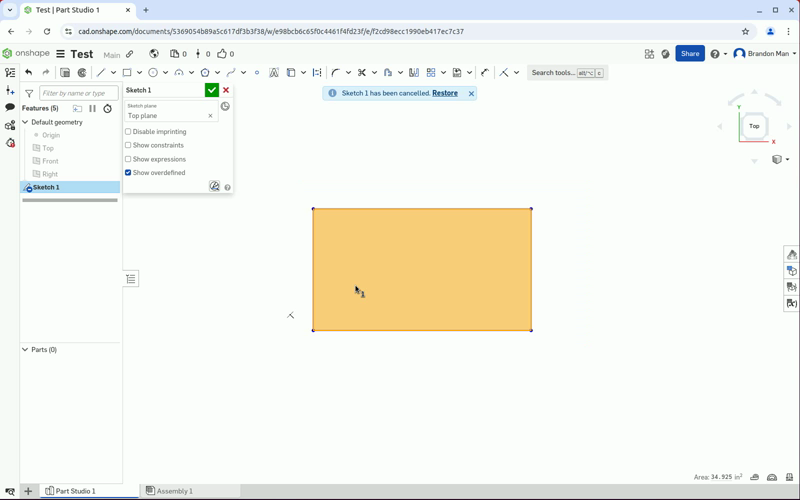
scroll(-6)
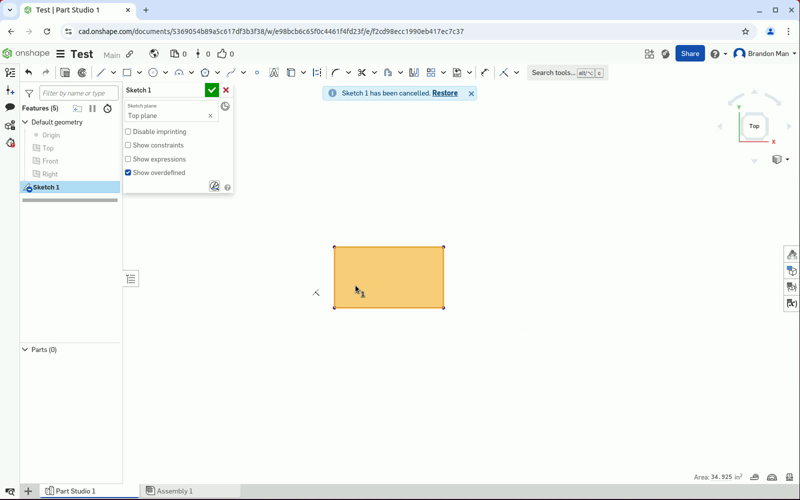
scroll(-6)
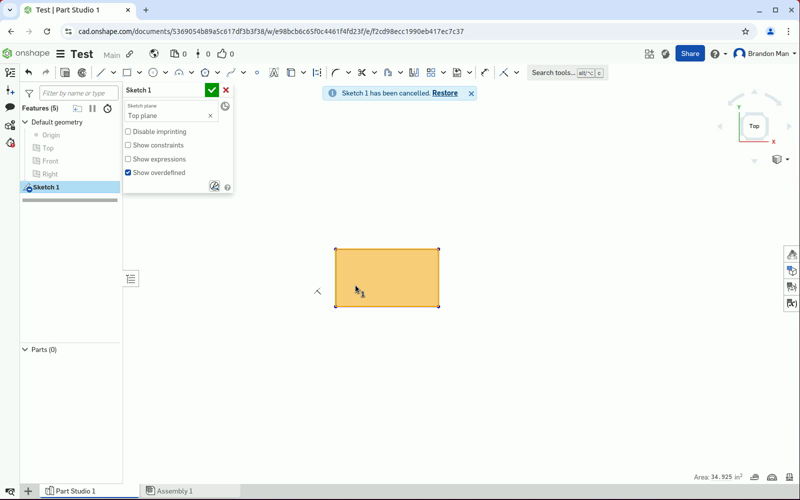
scroll(-6)
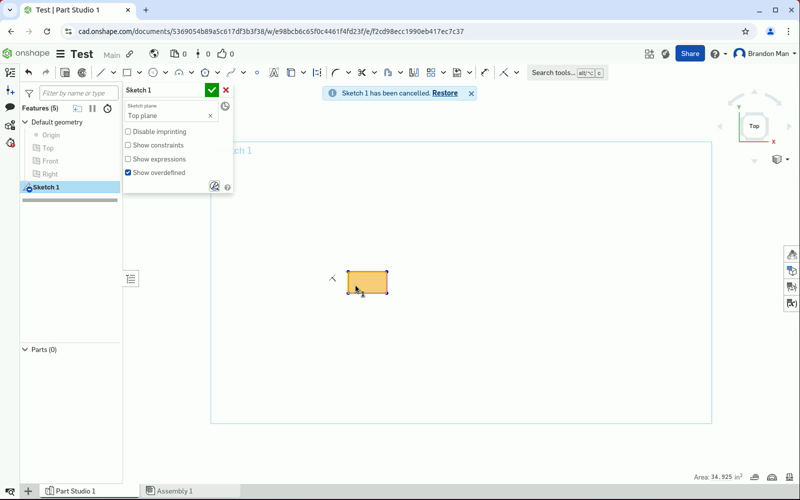
mouse_move(73, 352)
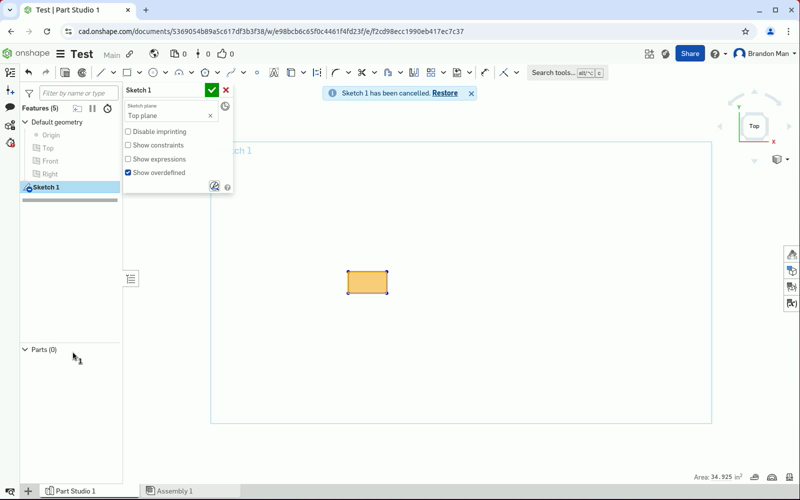
key(shift+y)
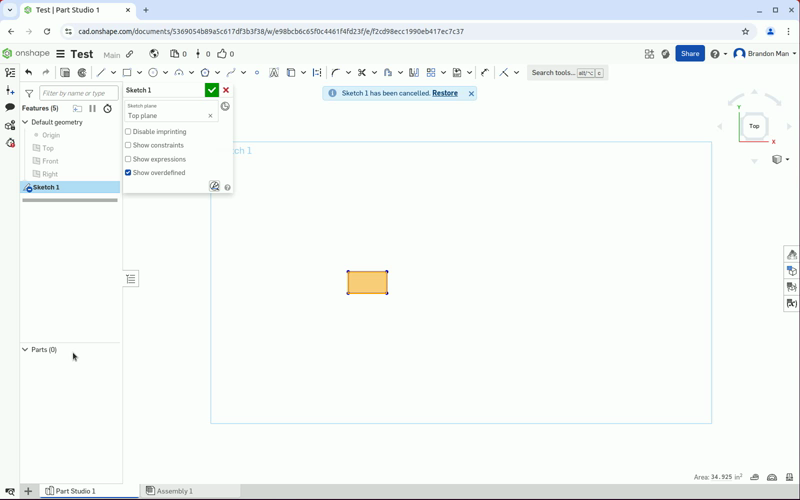
key(shift+e)
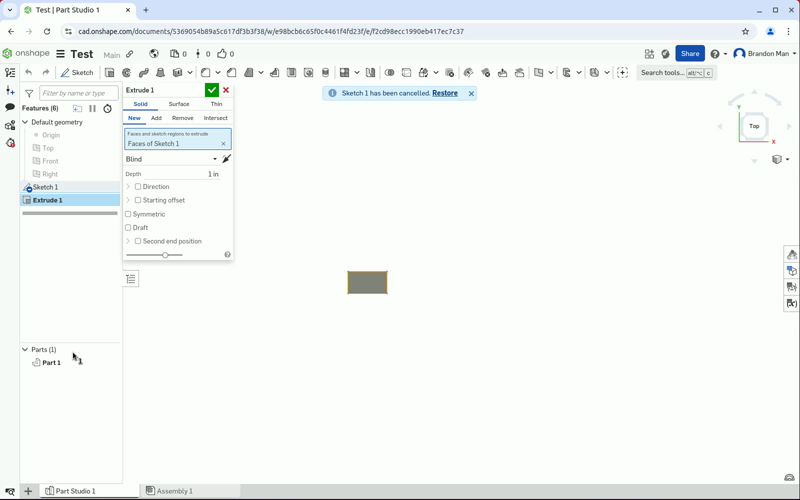
mouse_move(143, 106)
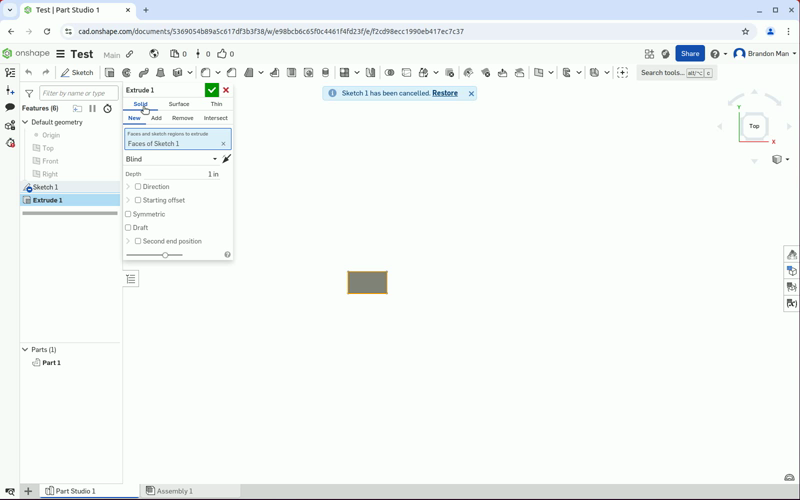
click(143, 106)
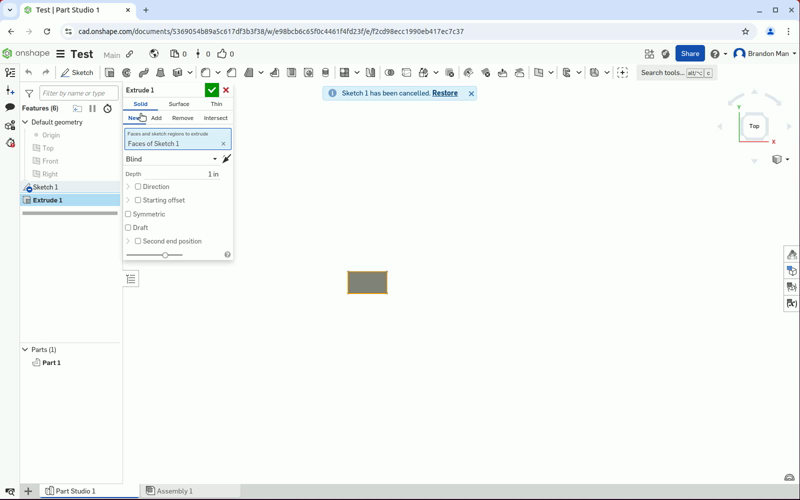
mouse_move(137, 120)
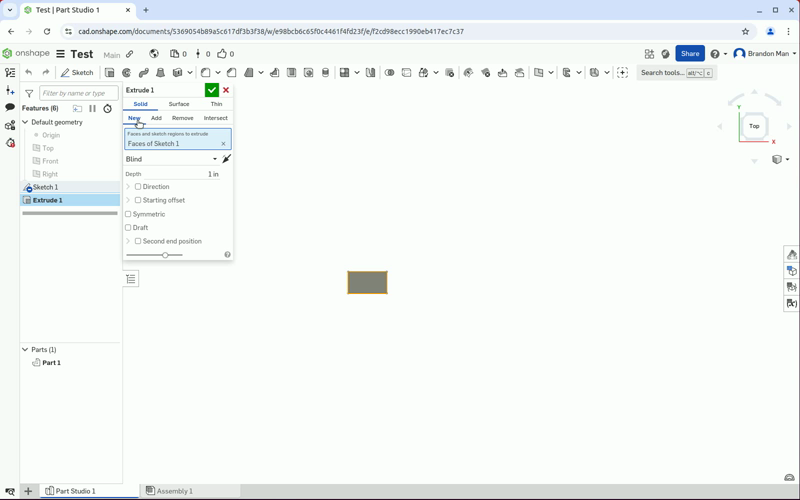
click(137, 120)
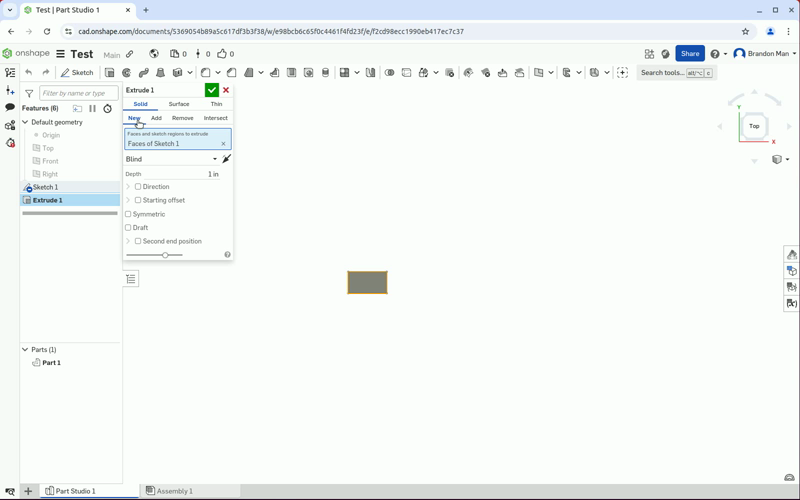
key(tab, 4)
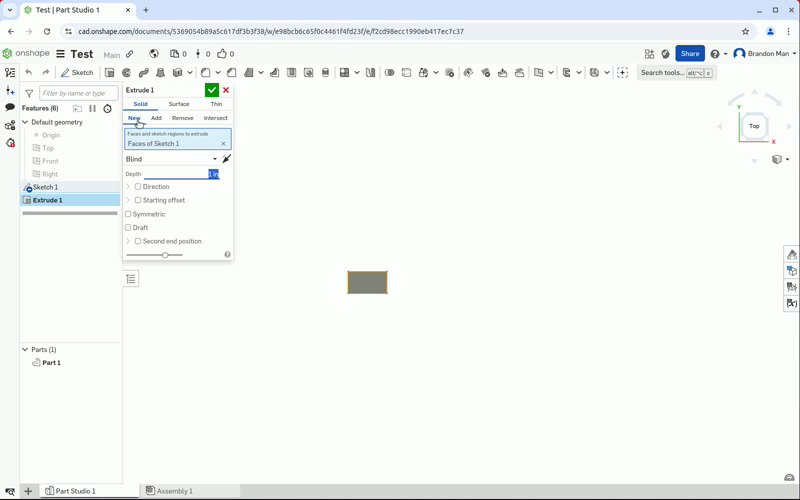
text(0.241)
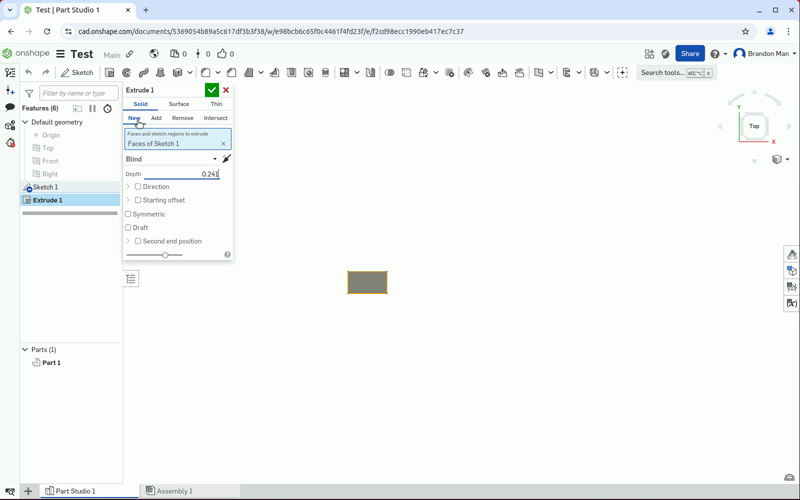
key(enter)
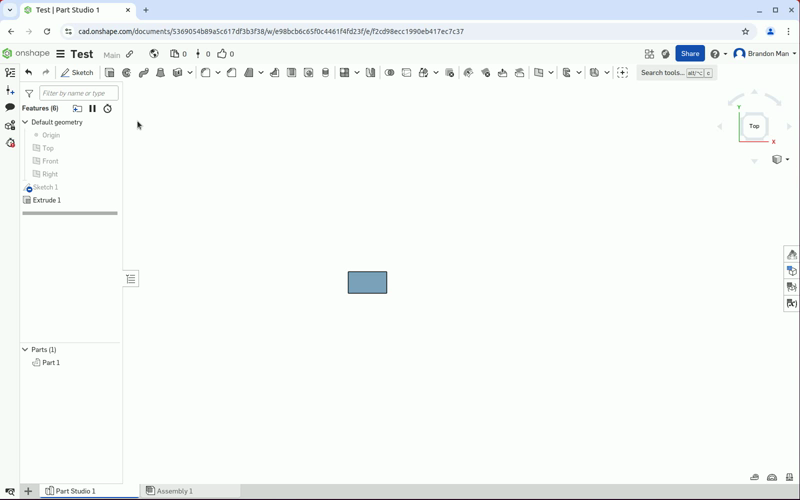
key(shift+h)
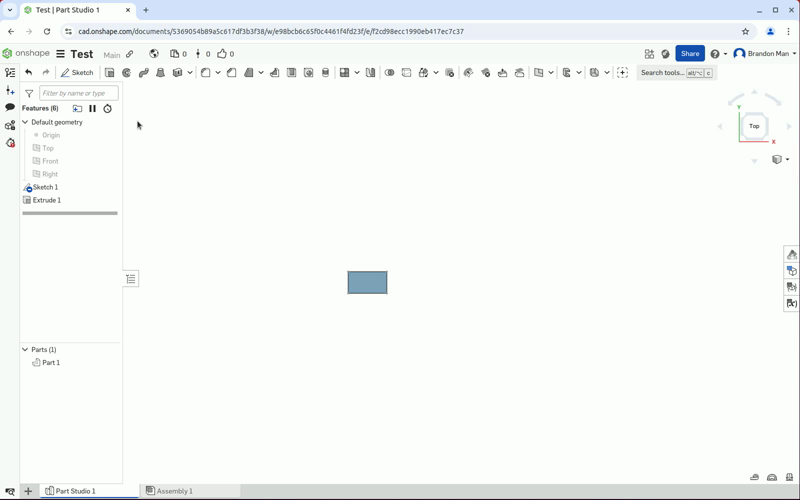
key(shift+h)
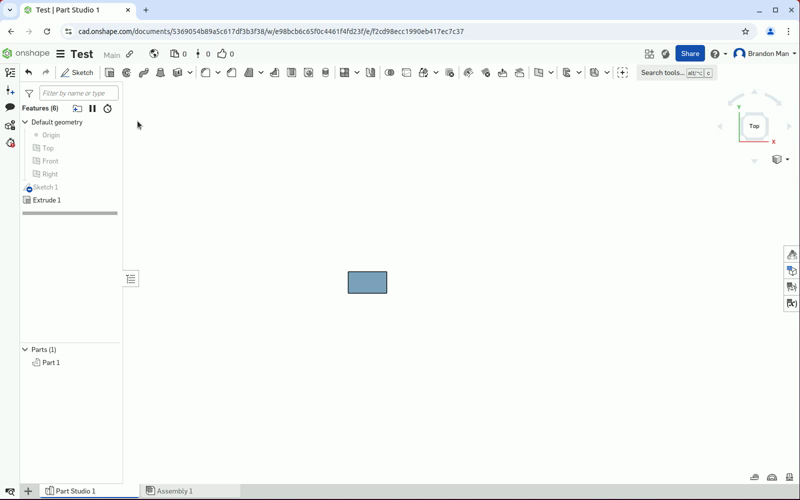
mouse_move(73, 189)
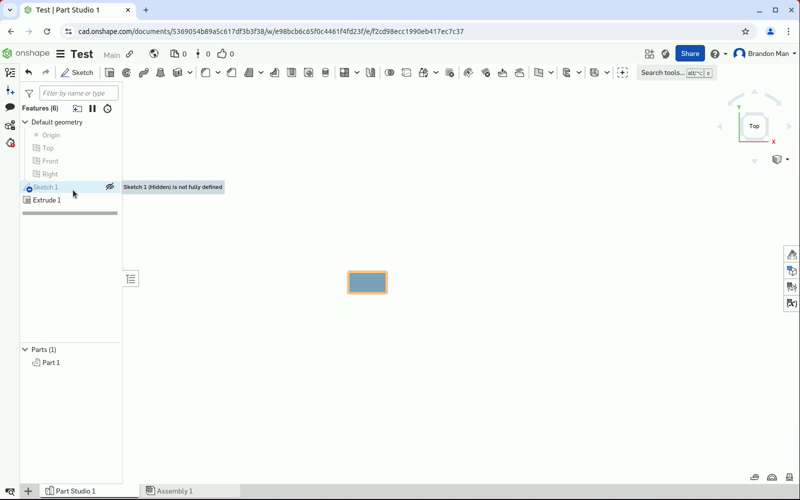
click(73, 189)
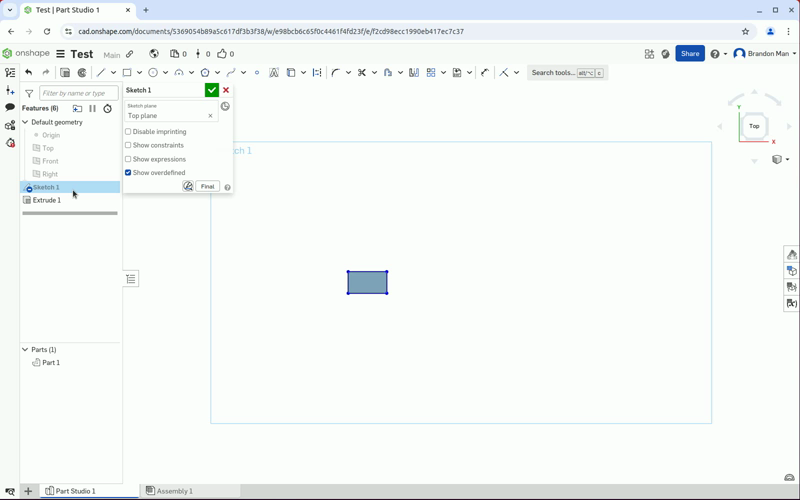
mouse_move(229, 92)
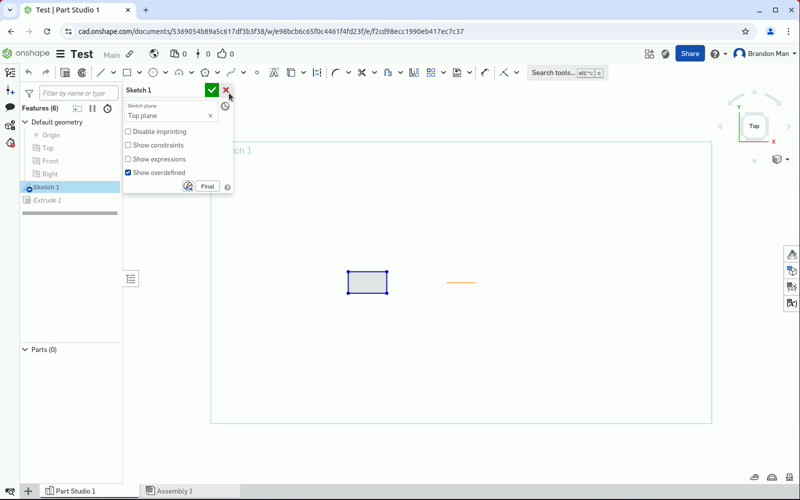
click(229, 92)
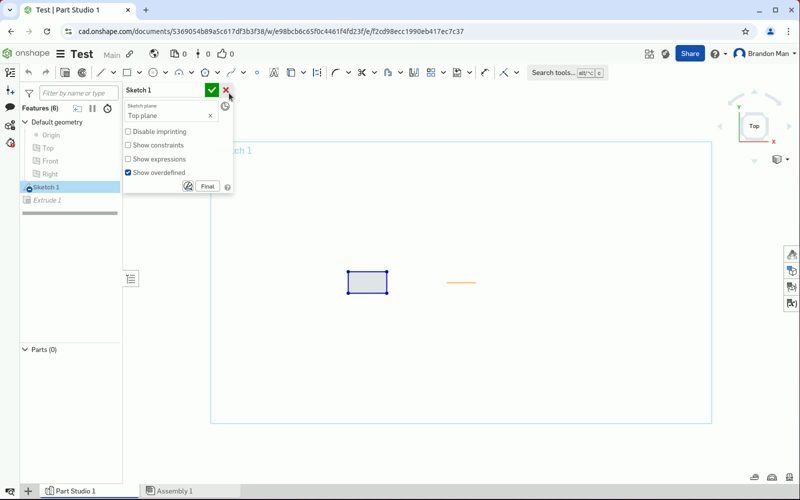
key(shift+s)
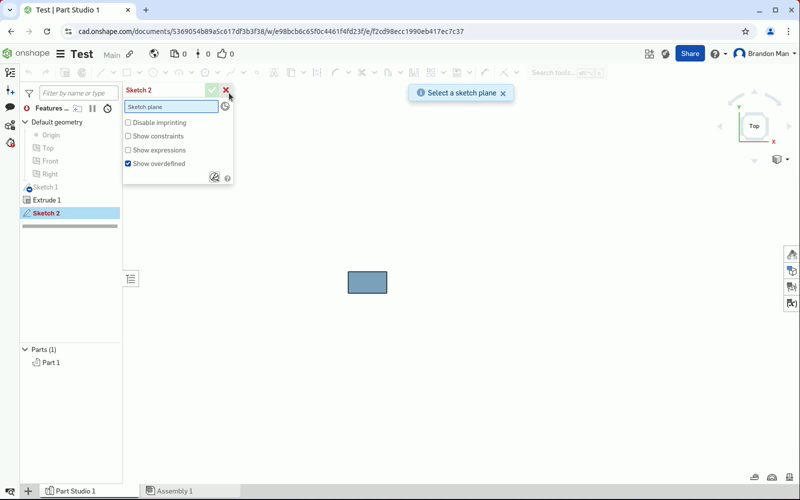
mouse_move(73, 150)
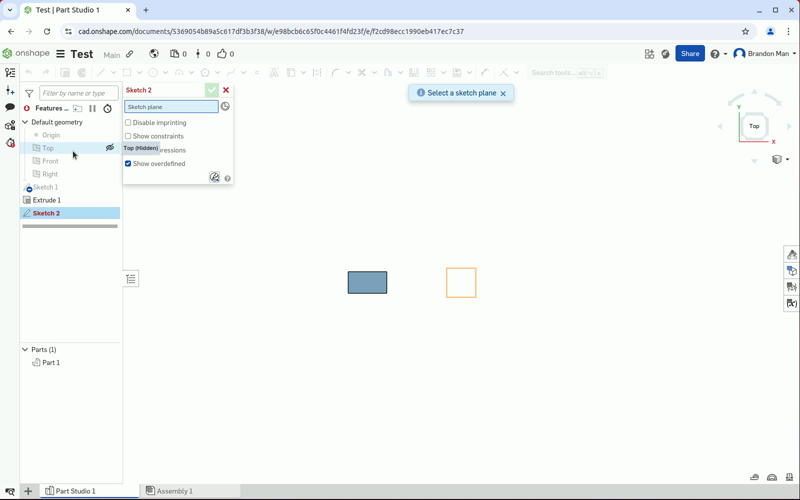
click(73, 150)
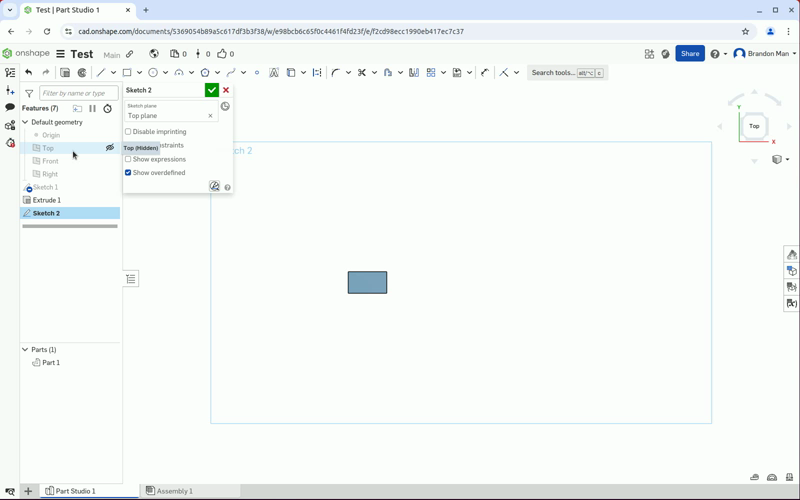
mouse_move(73, 352)
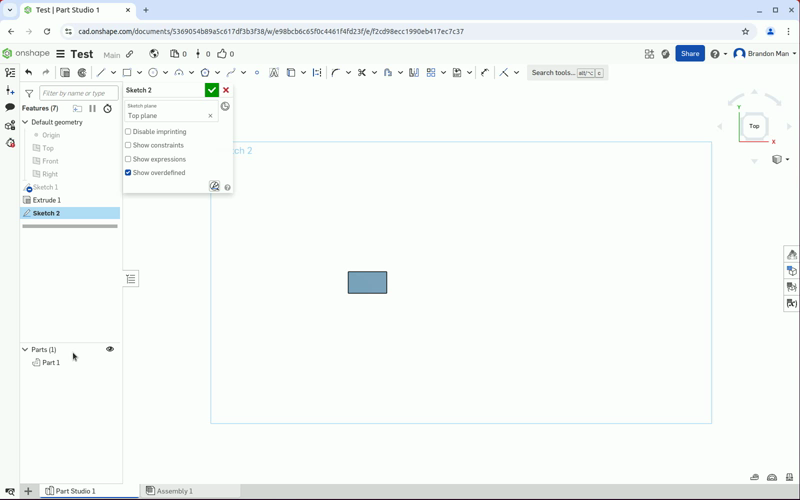
key(y)
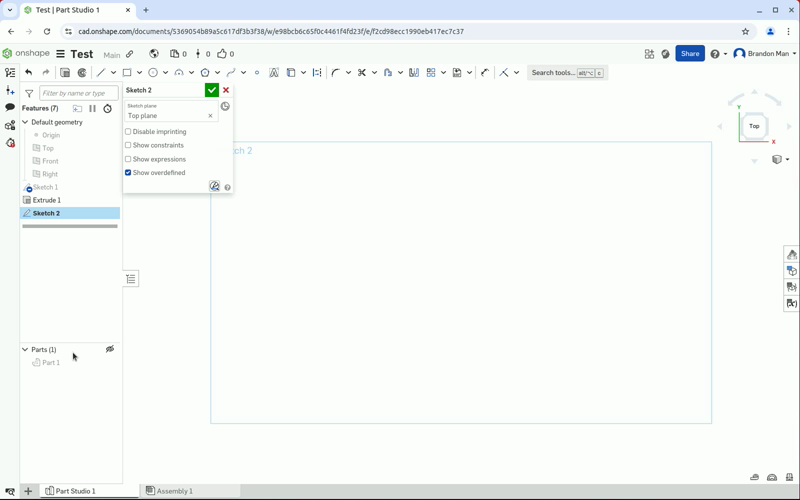
key(l)
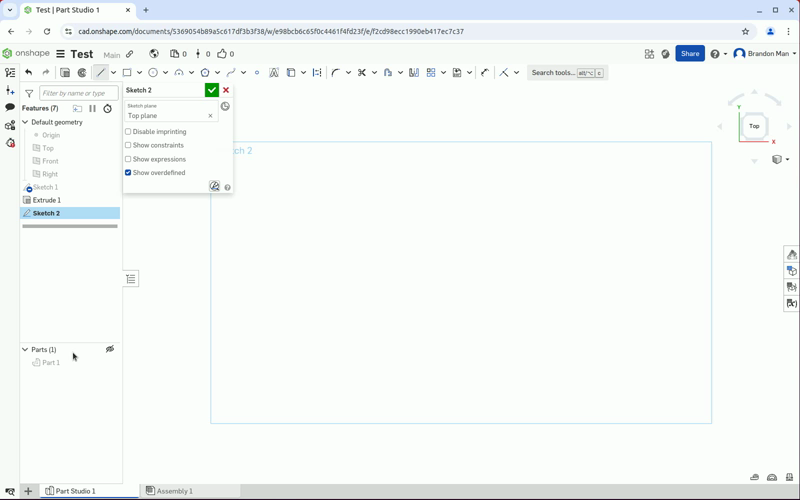
key_down(shift)
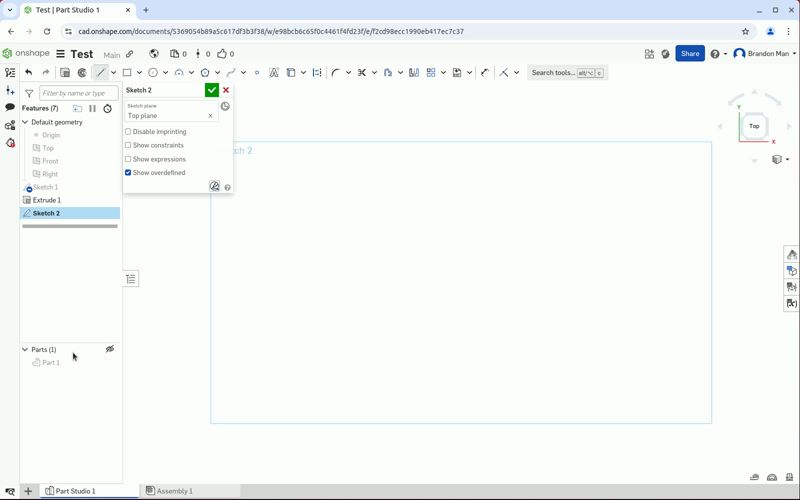
mouse_move(532, 299)
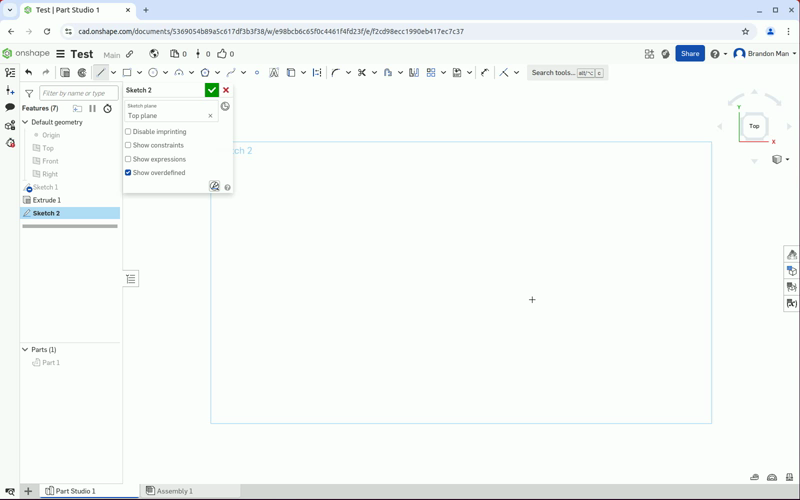
click(532, 299)
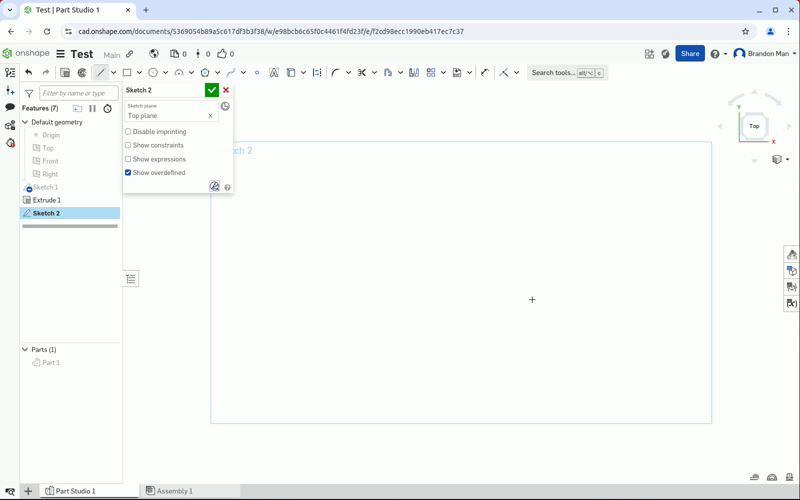
key_up(shift)
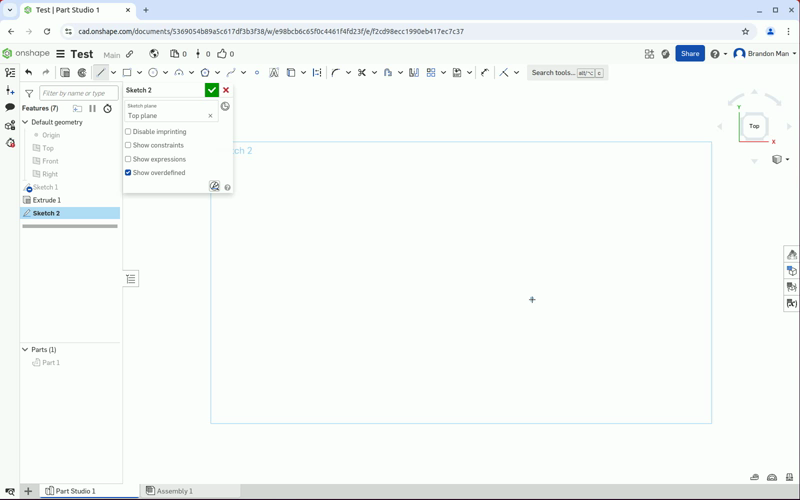
key_down(shift)
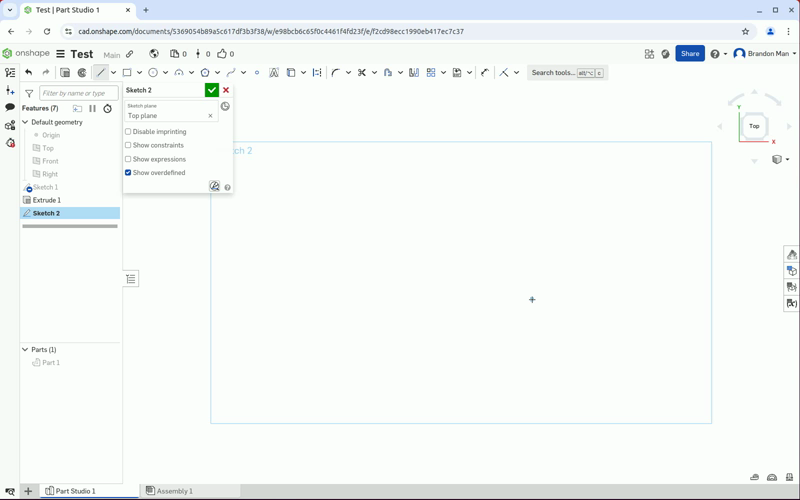
mouse_move(562, 299)
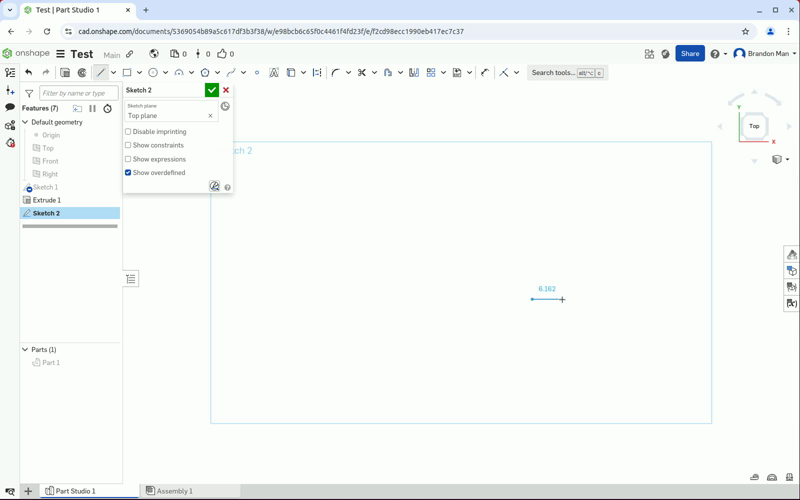
mouse_move(574, 299)
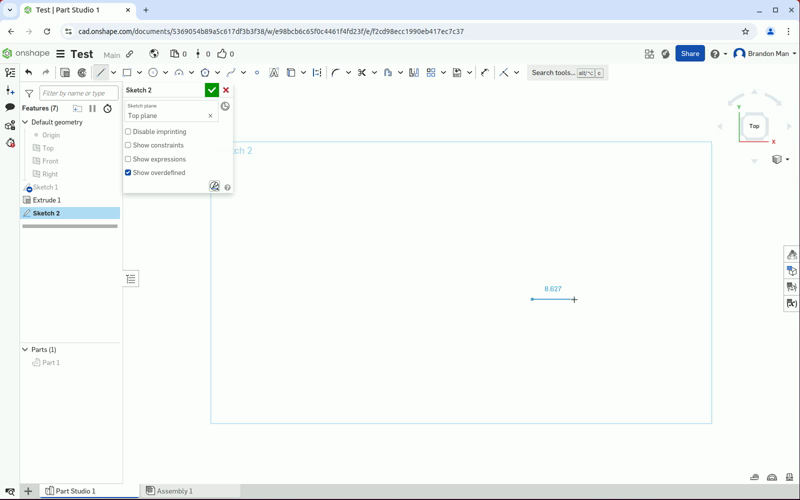
click(574, 299)
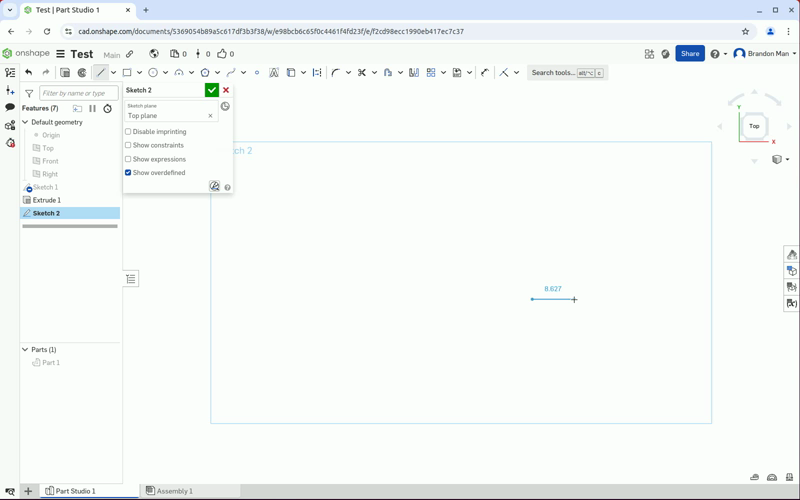
key_up(shift)
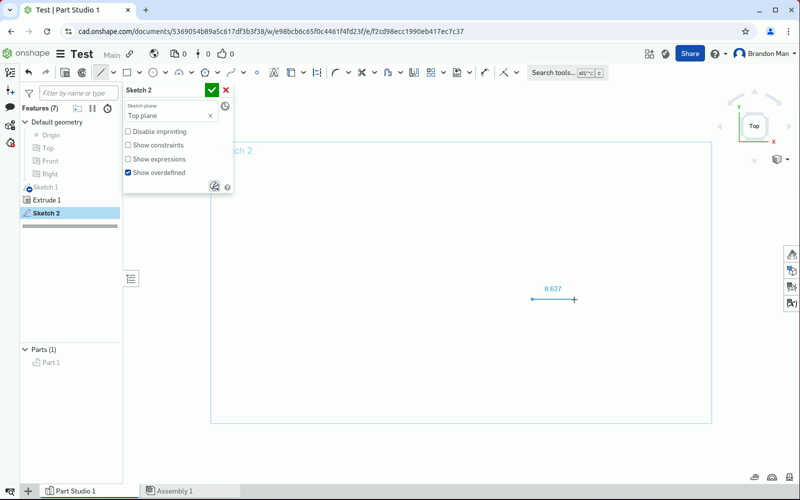
key_down(shift)
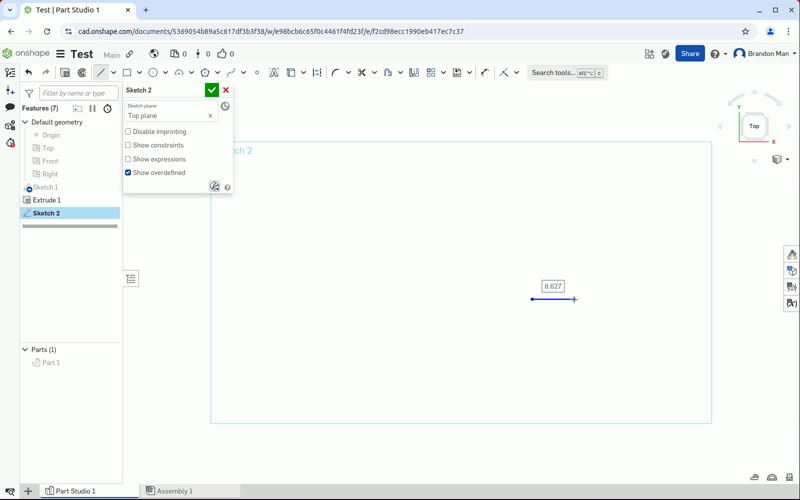
mouse_move(589, 299)
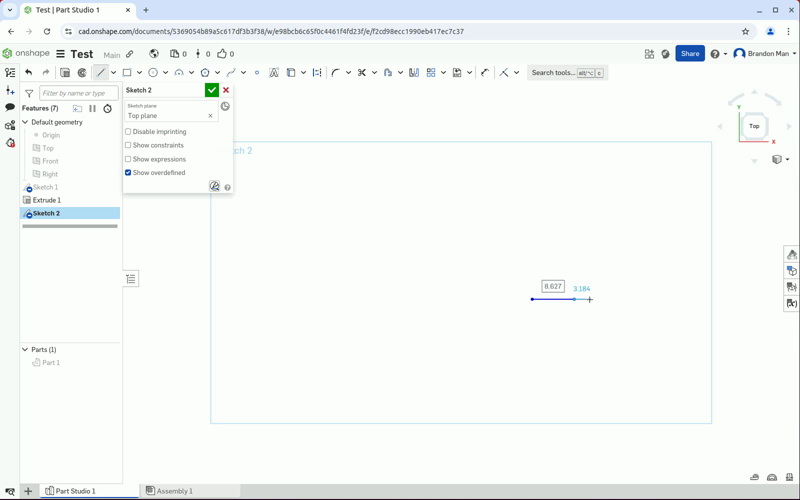
mouse_move(574, 266)
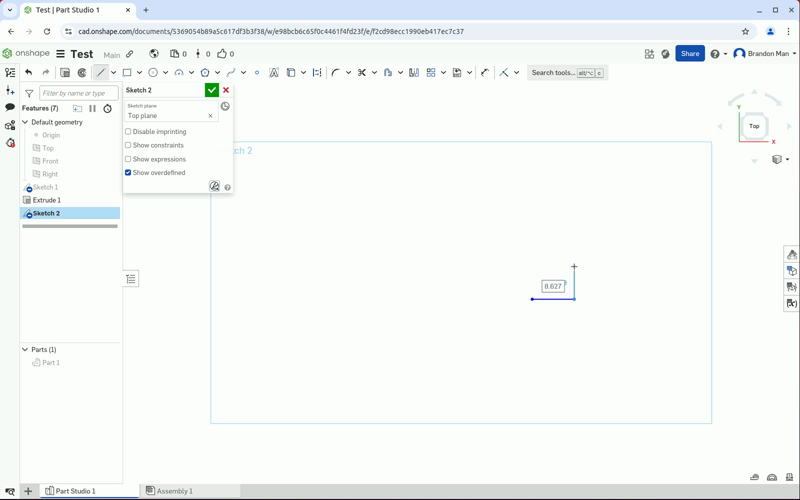
click(574, 266)
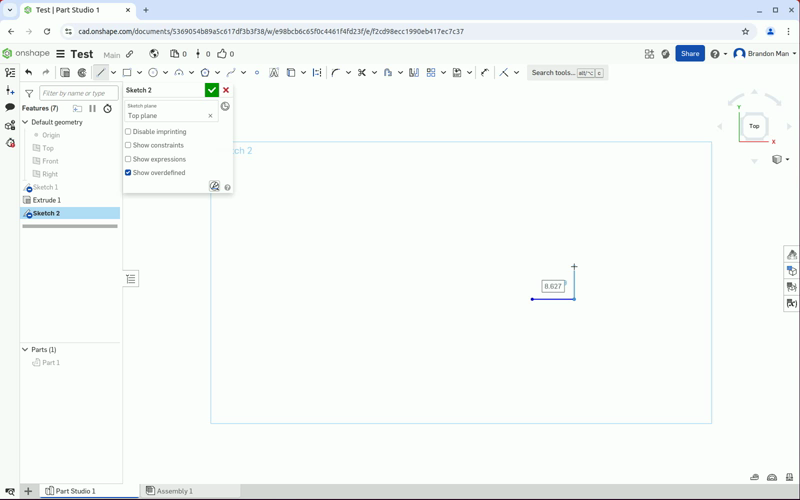
key_up(shift)
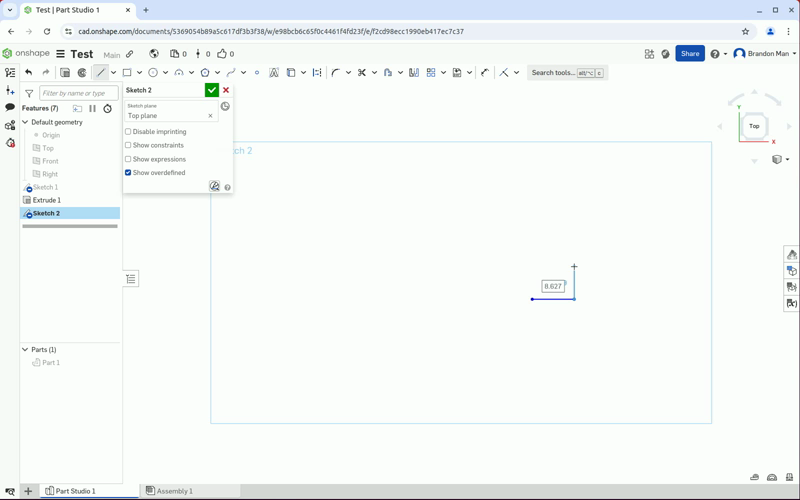
key_down(shift)
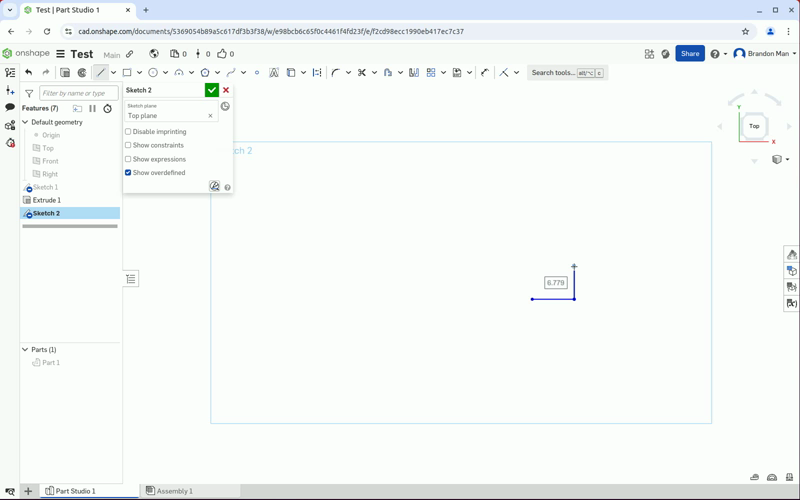
mouse_move(589, 266)
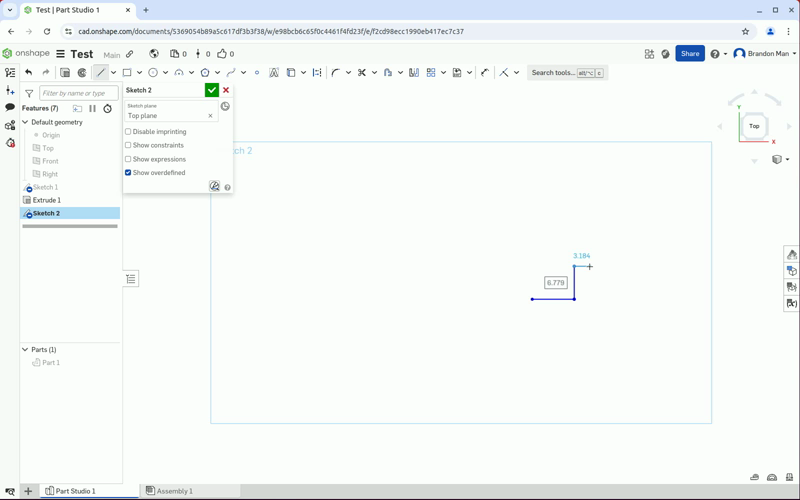
mouse_move(532, 266)
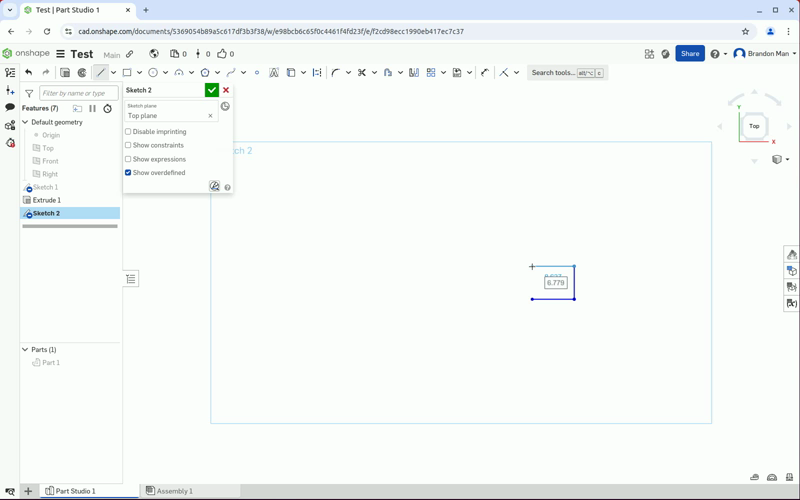
click(532, 266)
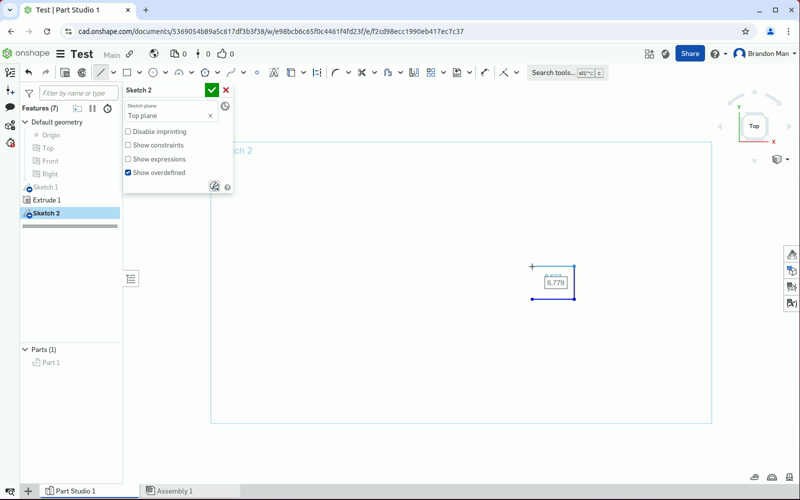
key_up(shift)
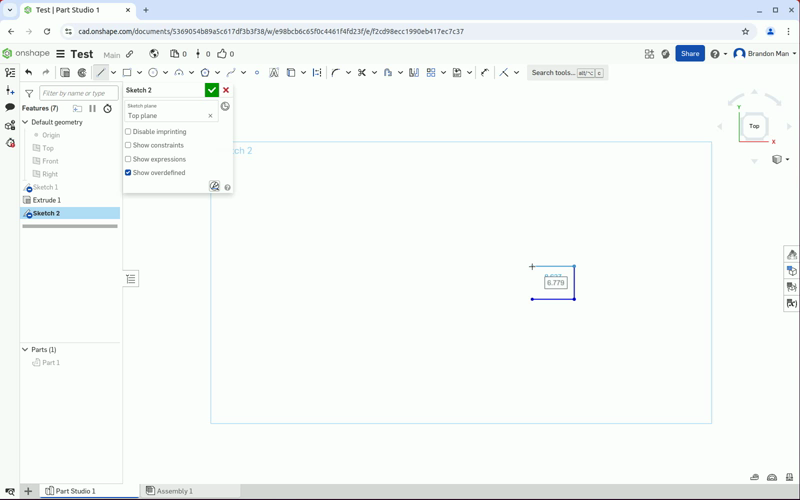
mouse_move(562, 266)
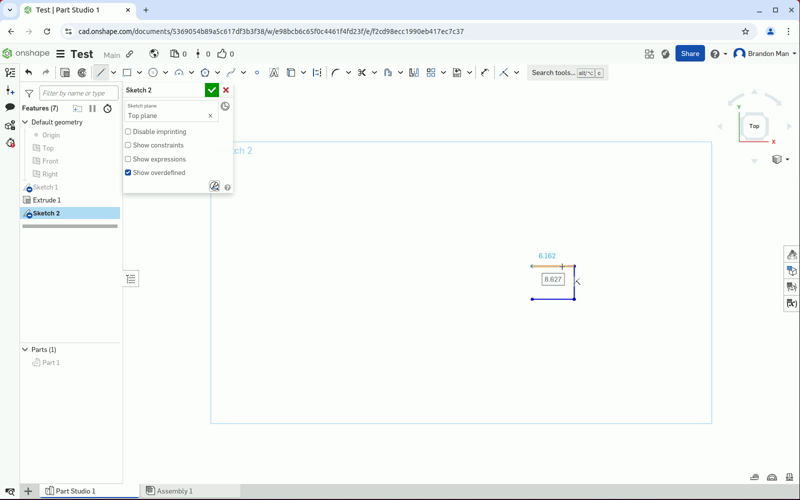
key_down(shift)
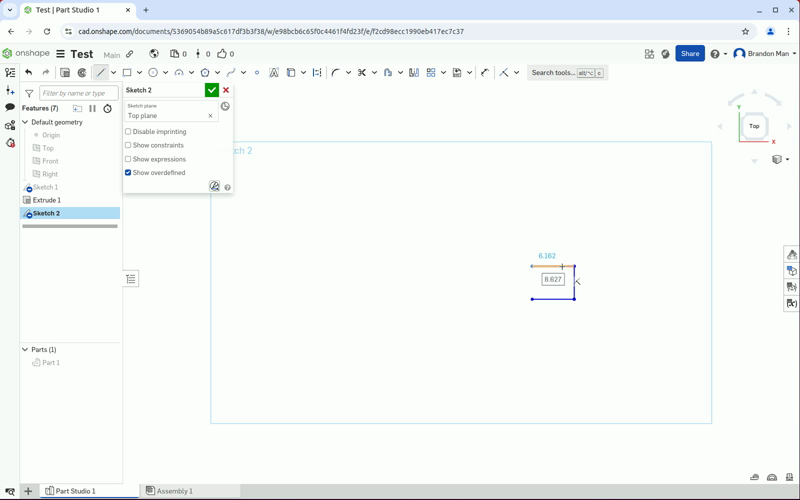
mouse_move(532, 299)
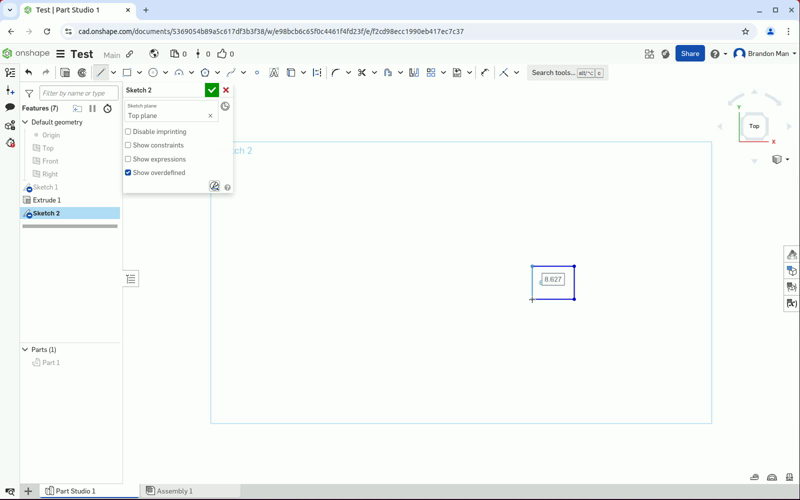
key_up(shift)
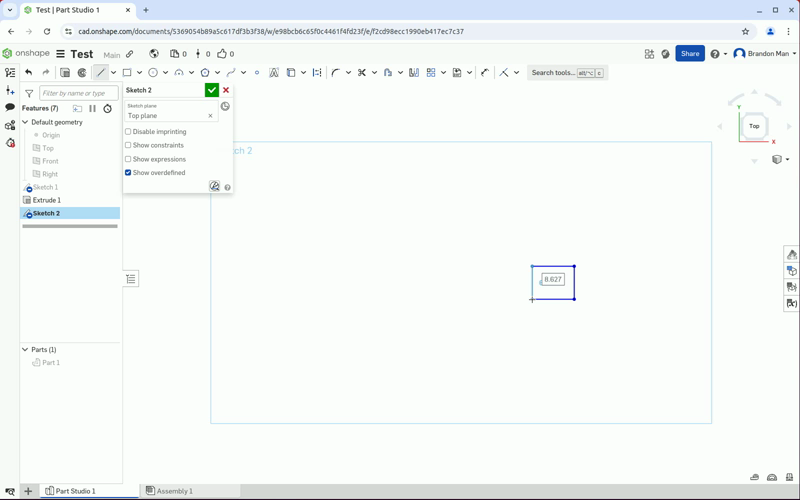
click(532, 299)
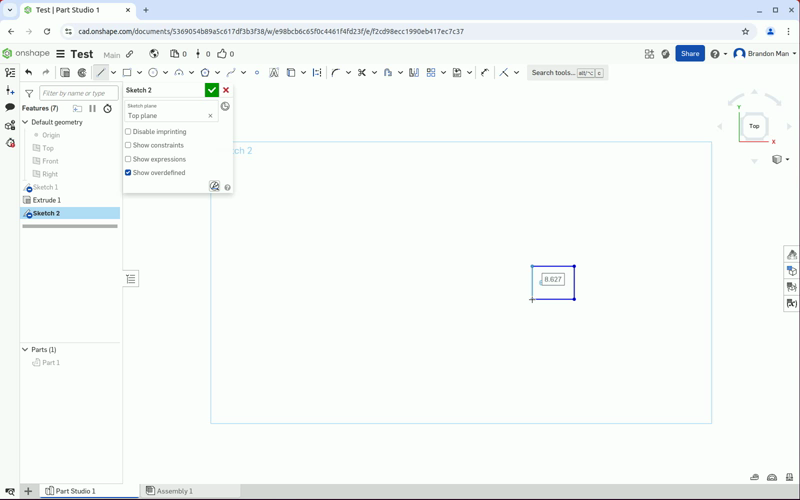
key(esc)
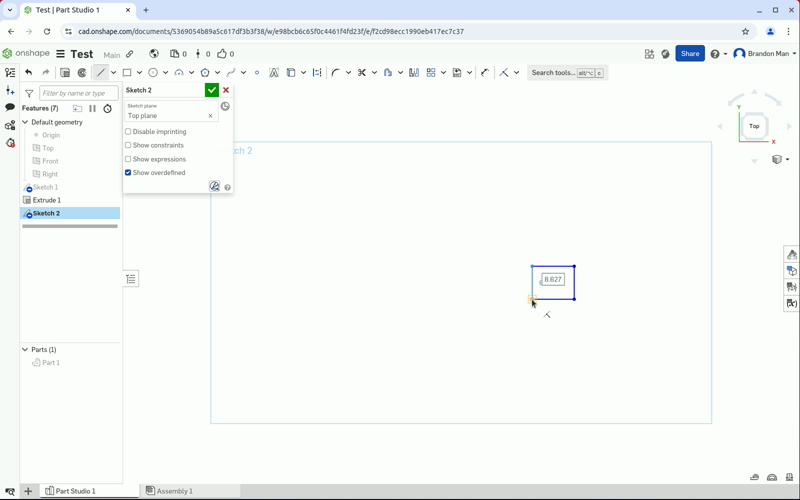
mouse_move(540, 284)
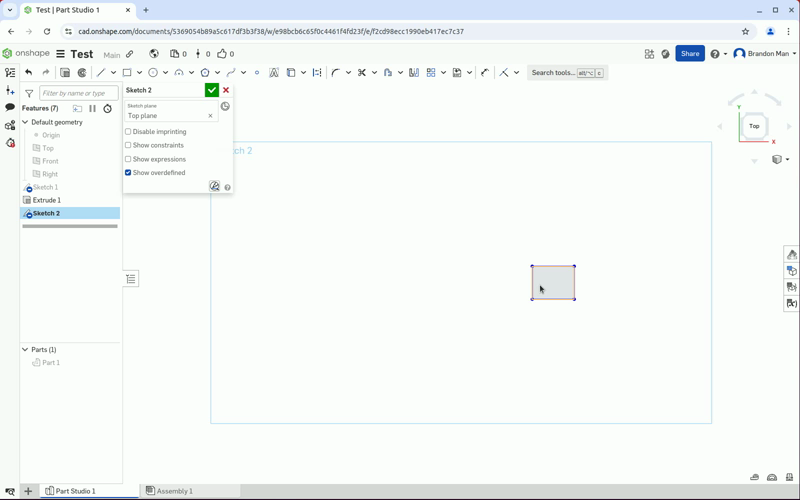
scroll(6)
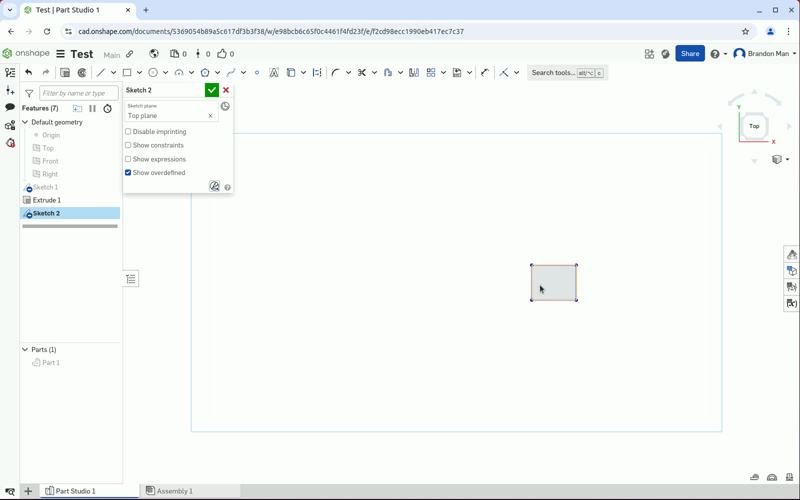
scroll(6)
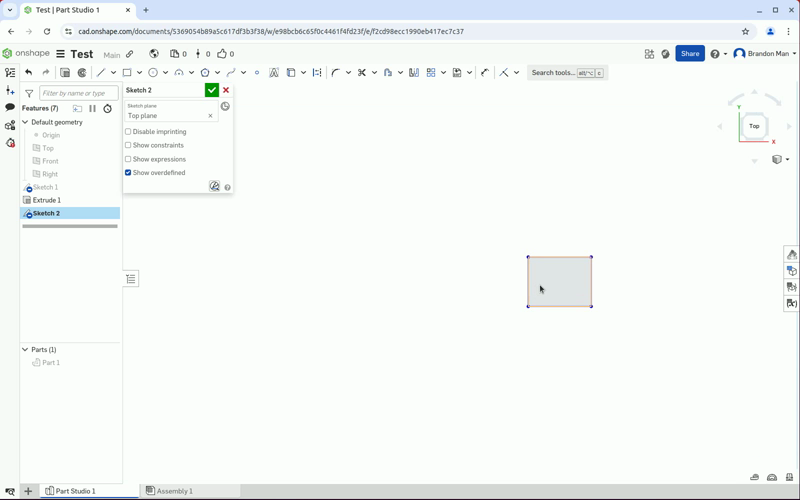
scroll(6)
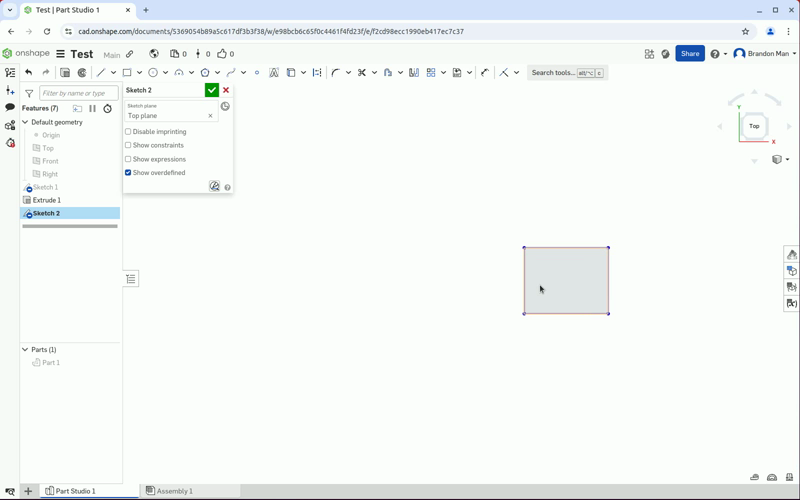
scroll(6)
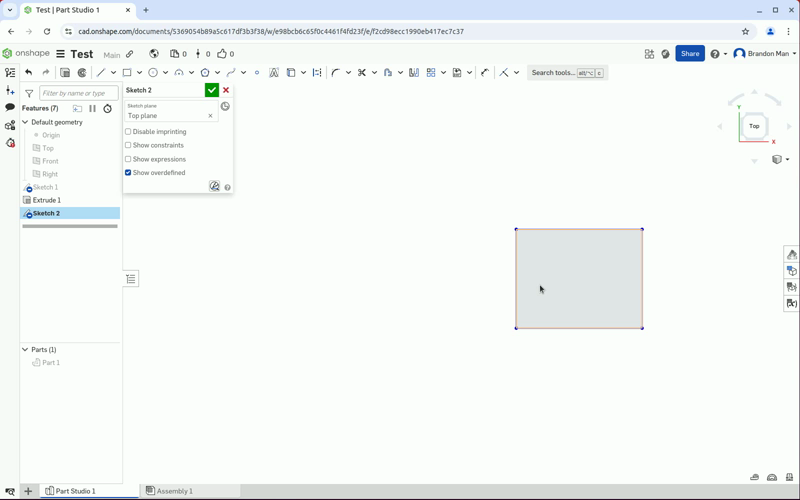
scroll(6)
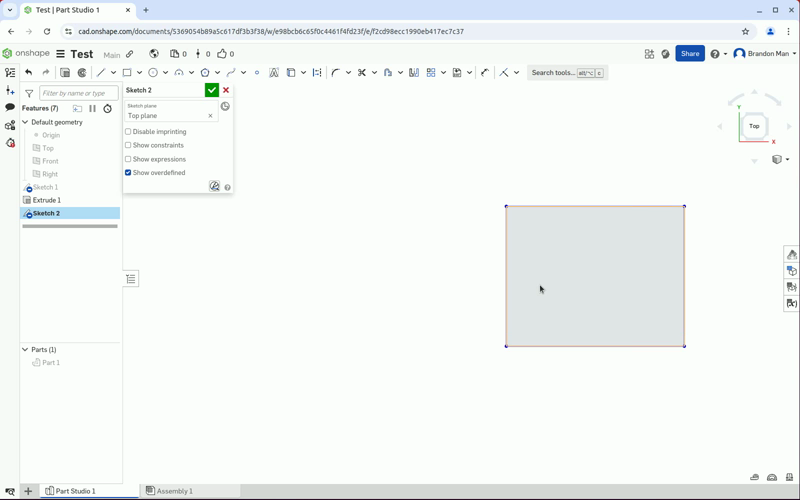
scroll(6)
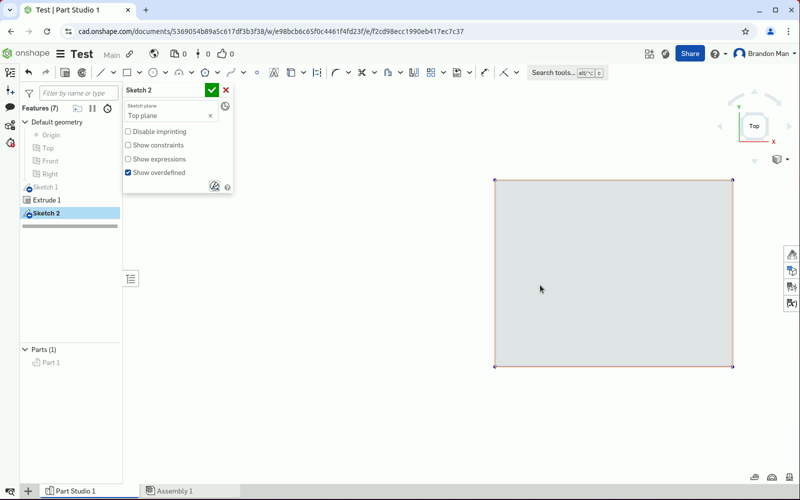
scroll(6)
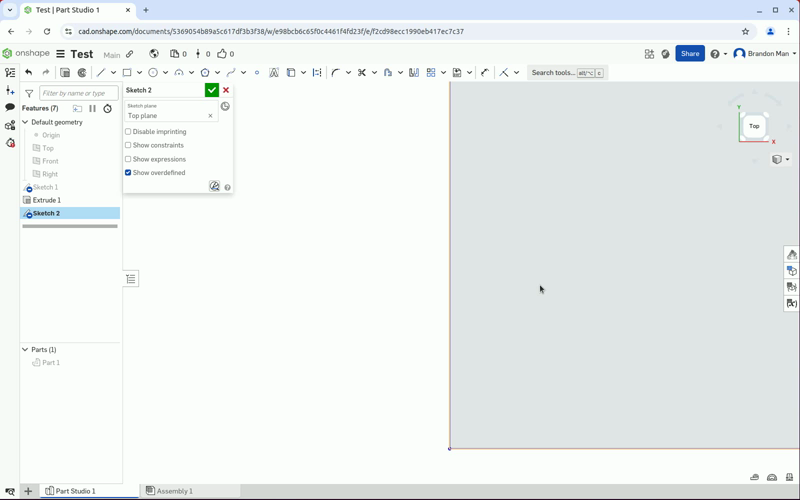
click(540, 284)
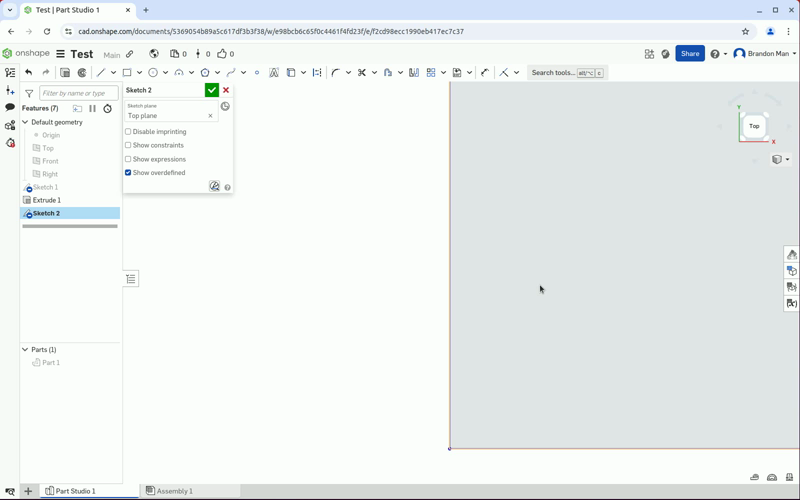
scroll(-6)
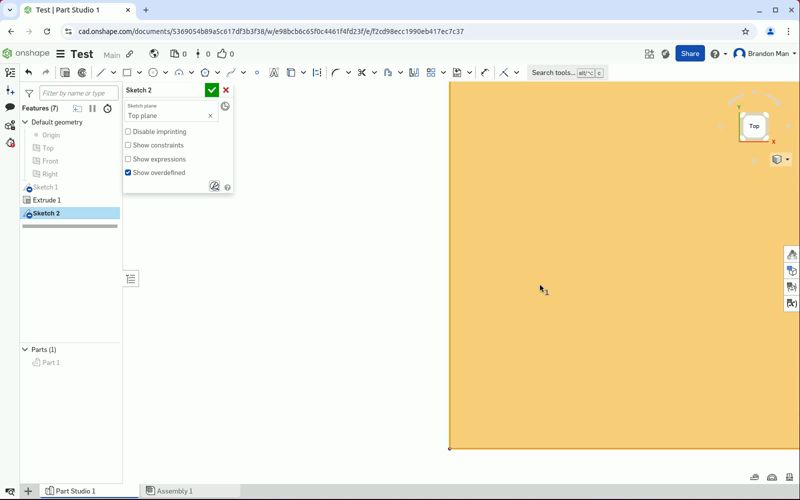
scroll(-6)
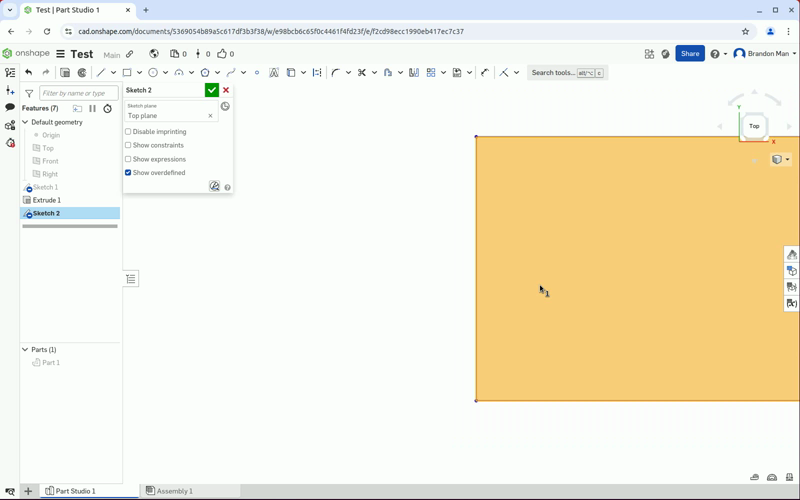
scroll(-6)
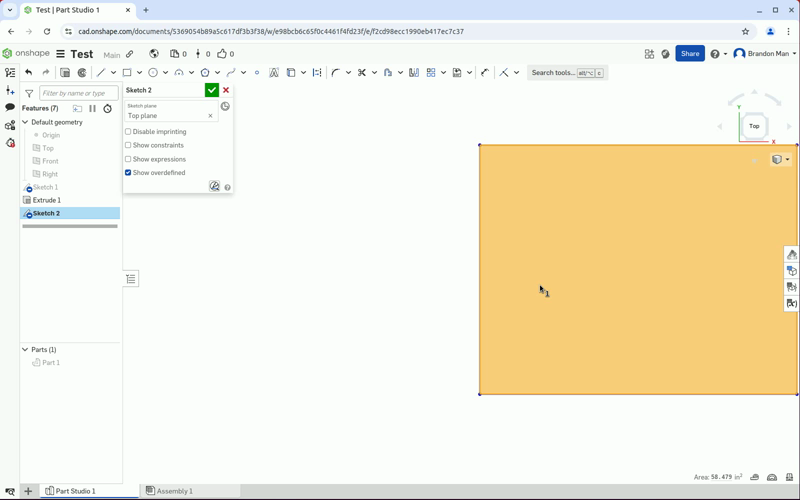
scroll(-6)
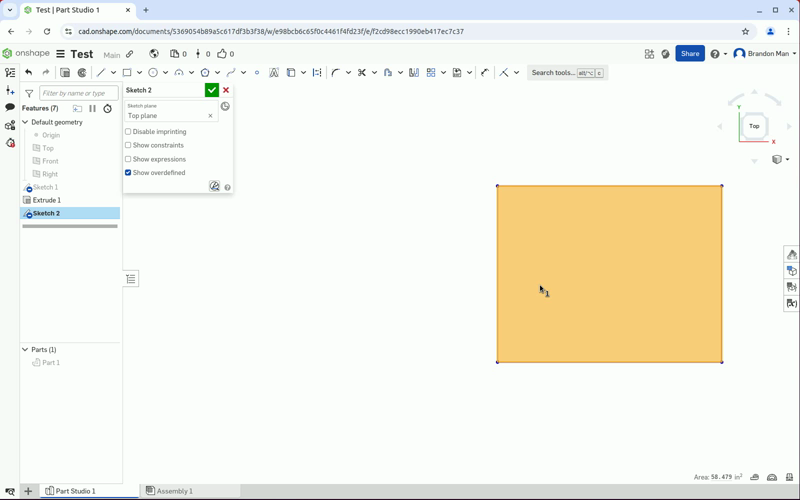
scroll(-6)
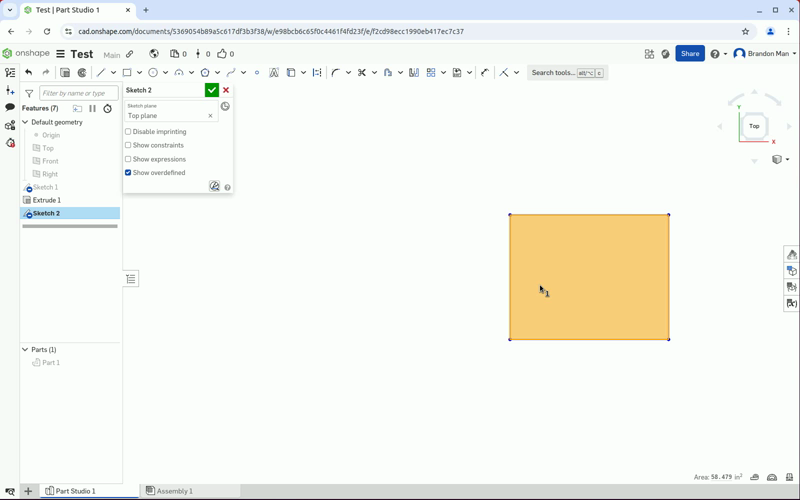
scroll(-6)
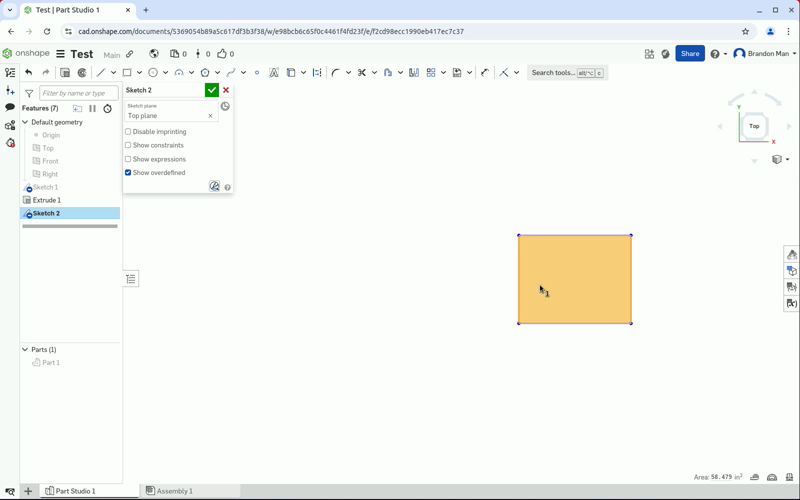
scroll(-6)
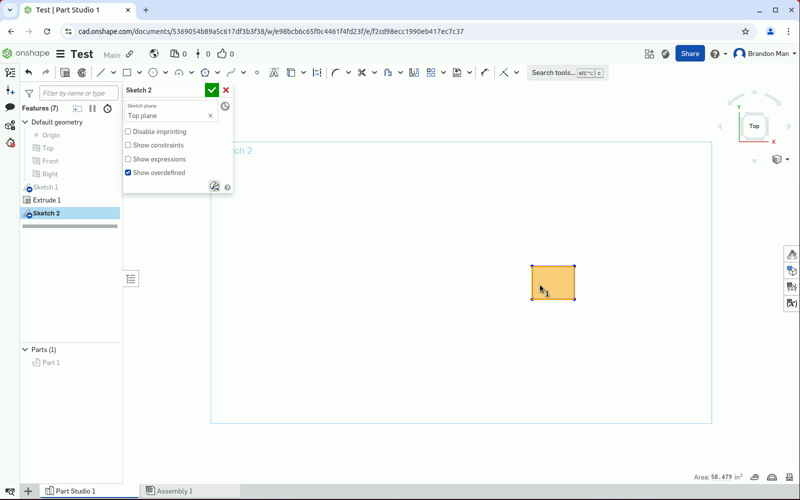
mouse_move(73, 352)
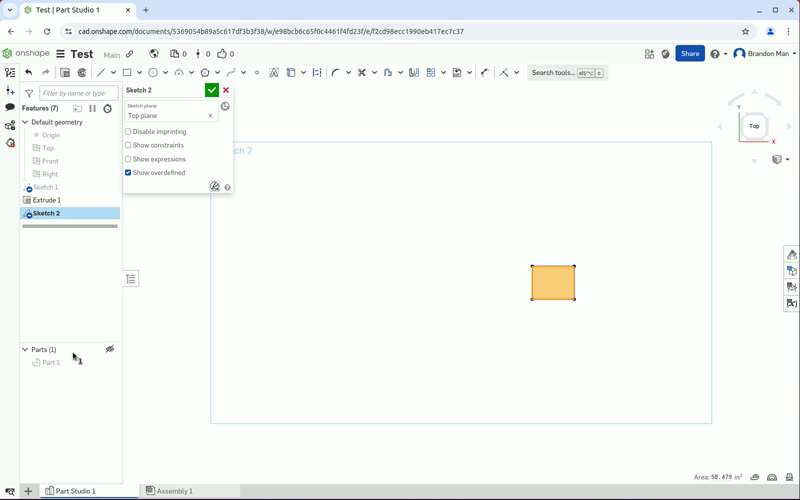
key(shift+y)
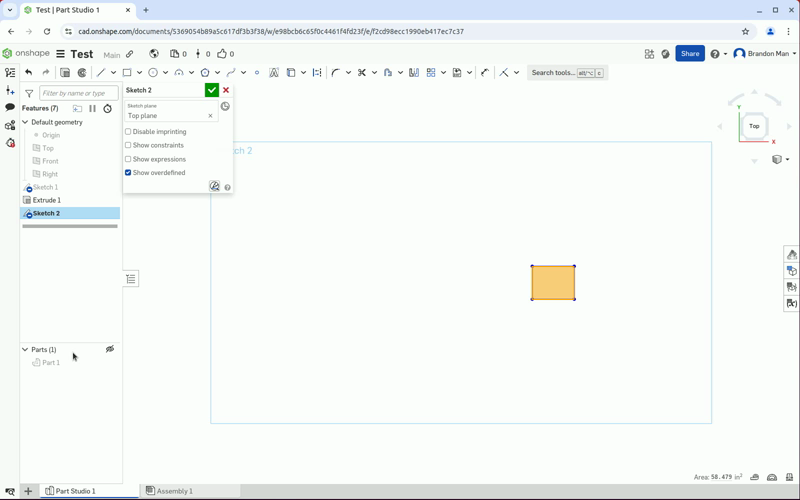
key(shift+e)
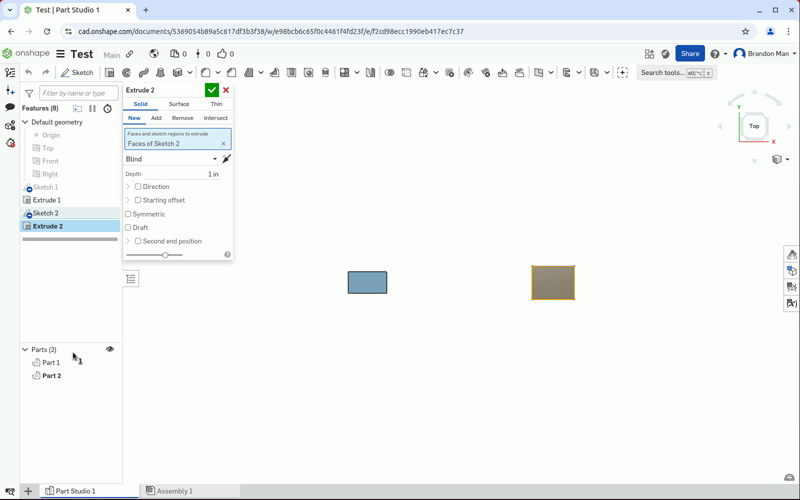
mouse_move(143, 106)
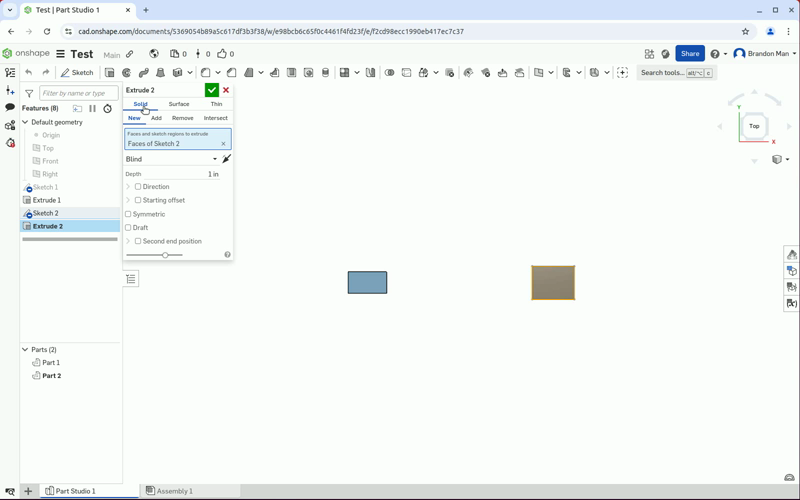
click(143, 106)
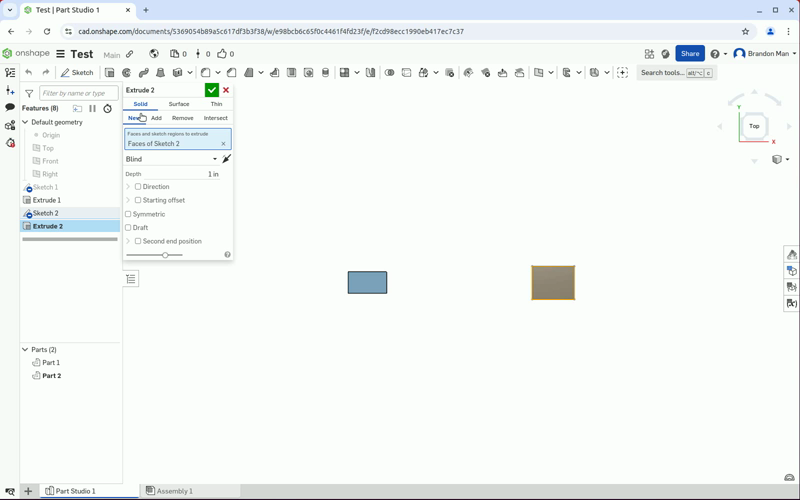
mouse_move(137, 120)
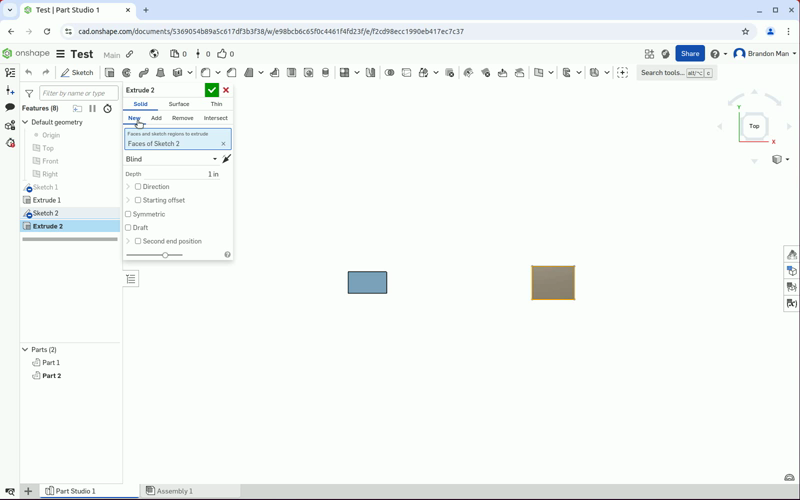
click(137, 120)
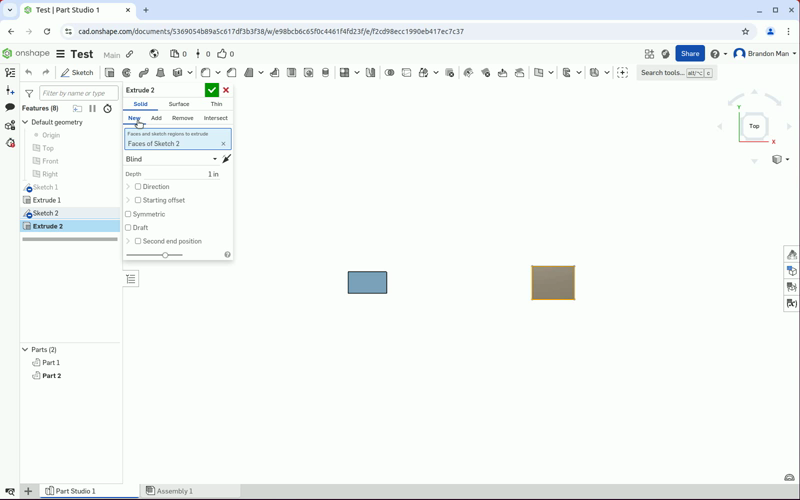
key(tab, 4)
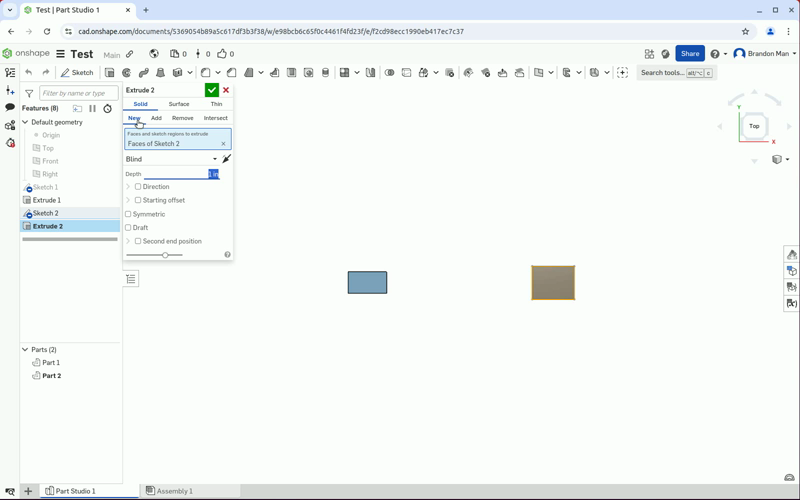
text(0.241)
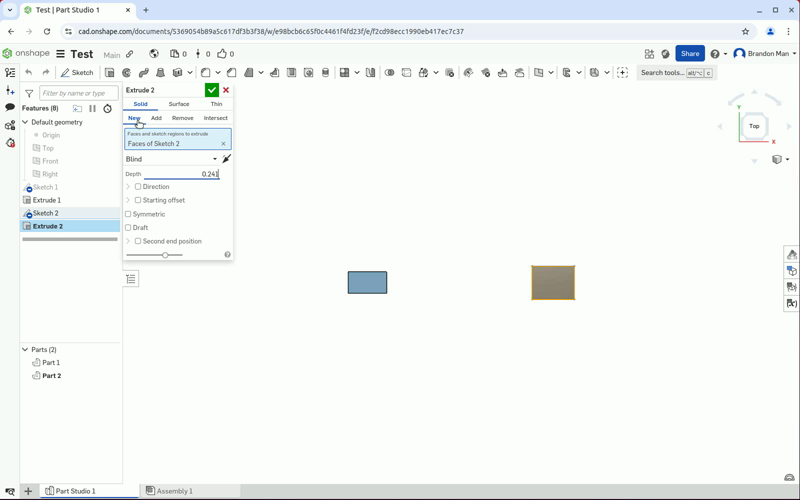
key(enter)
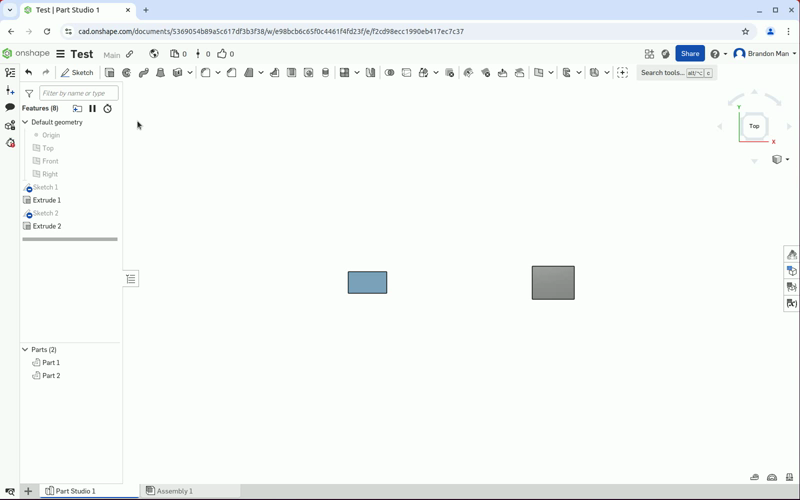
key(shift+h)
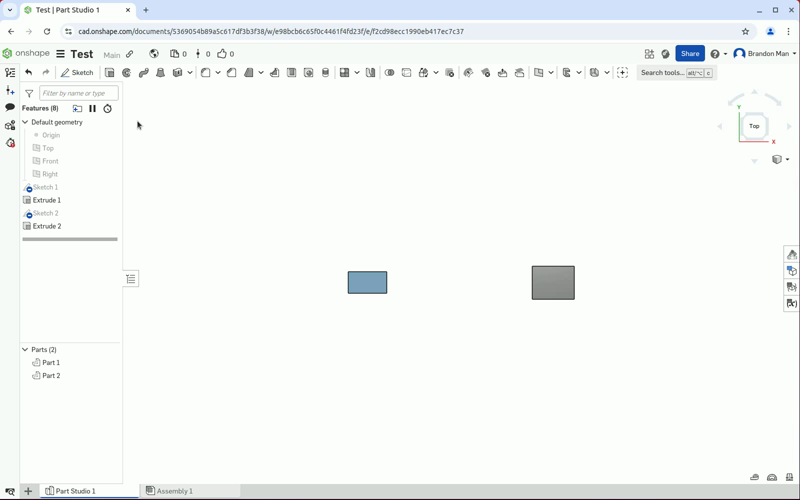
key(shift+h)
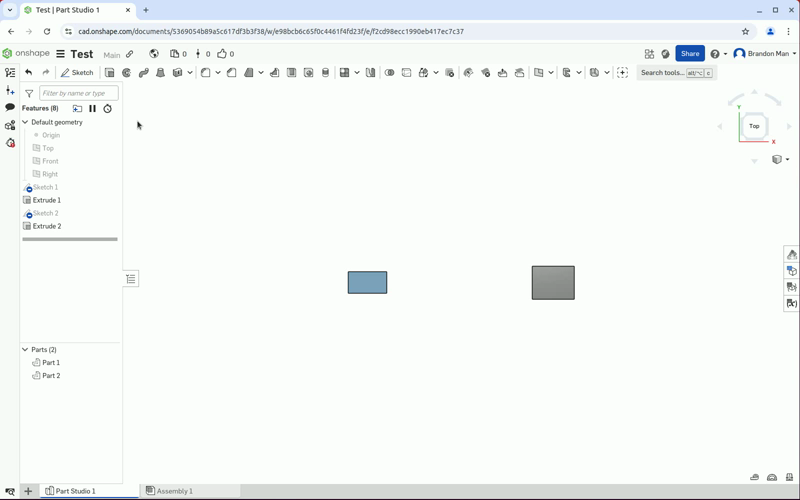
mouse_move(73, 189)
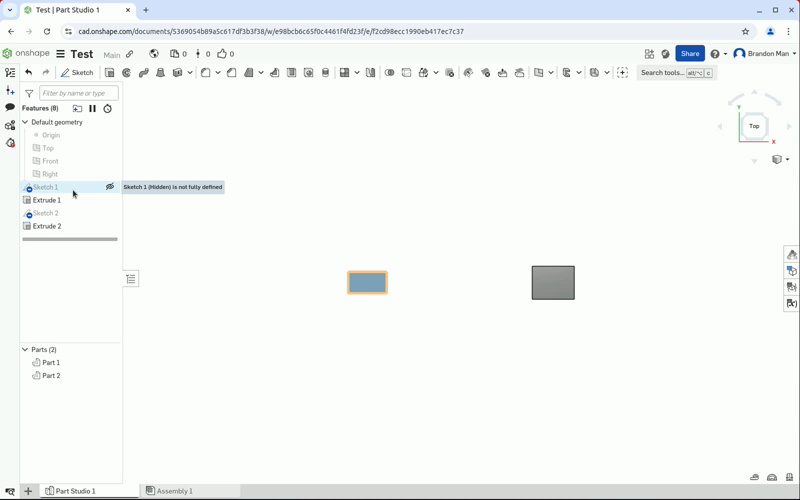
click(73, 189)
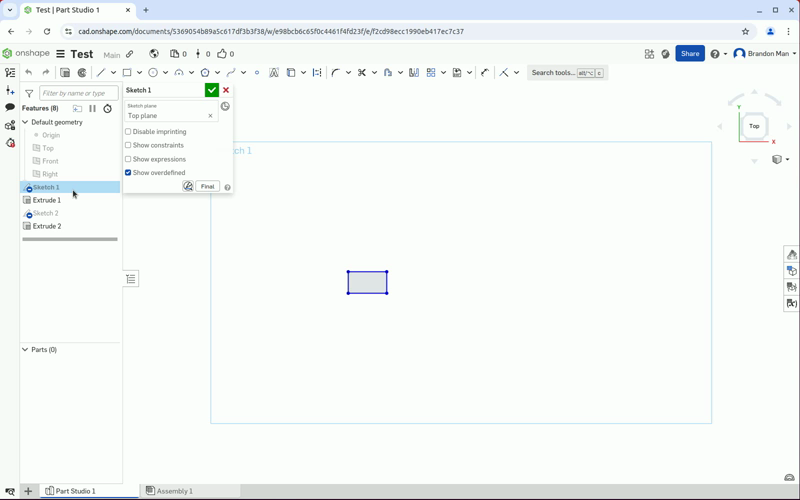
mouse_move(229, 92)
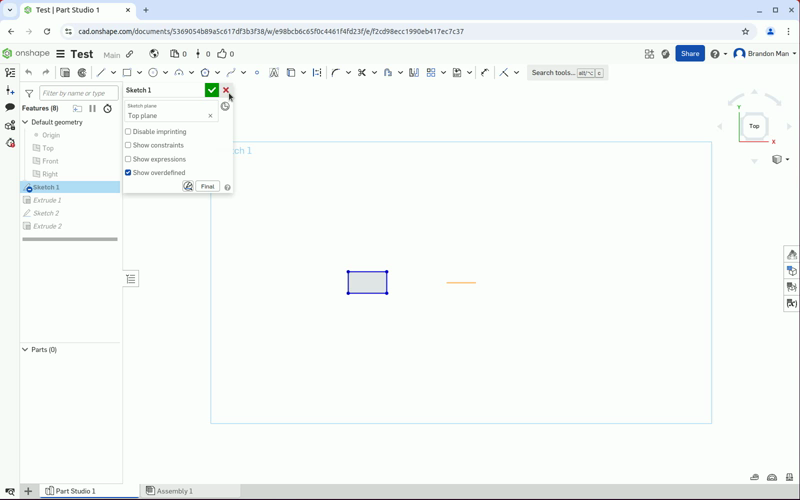
click(229, 92)
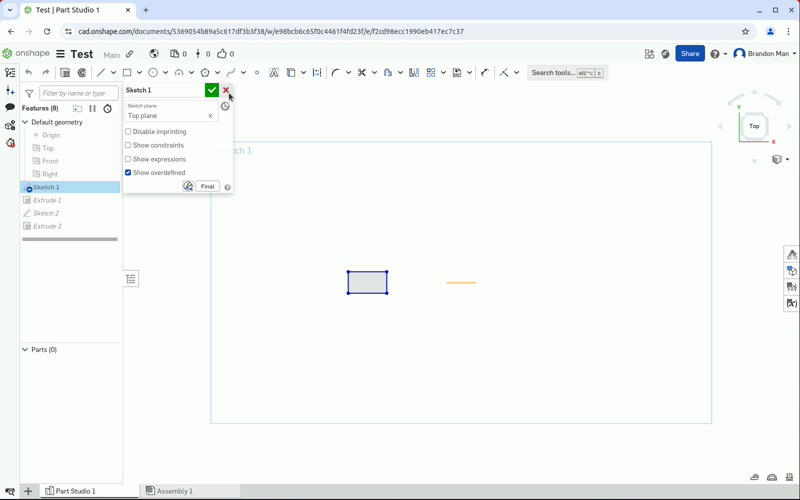
key(shift+s)
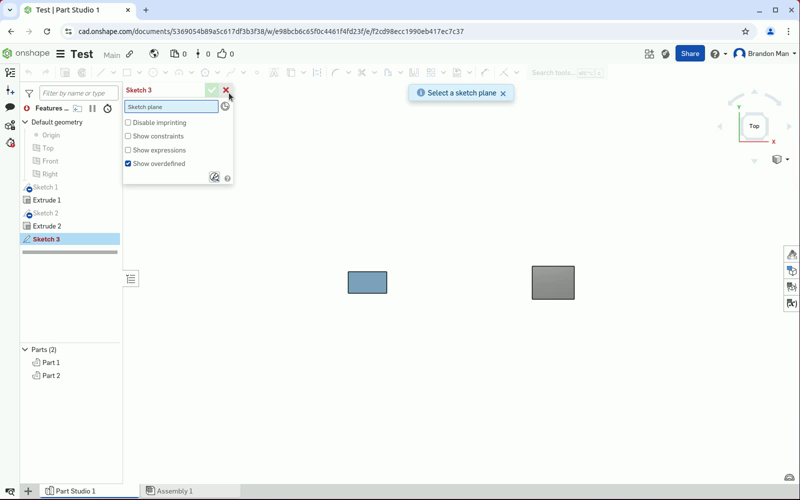
mouse_move(73, 150)
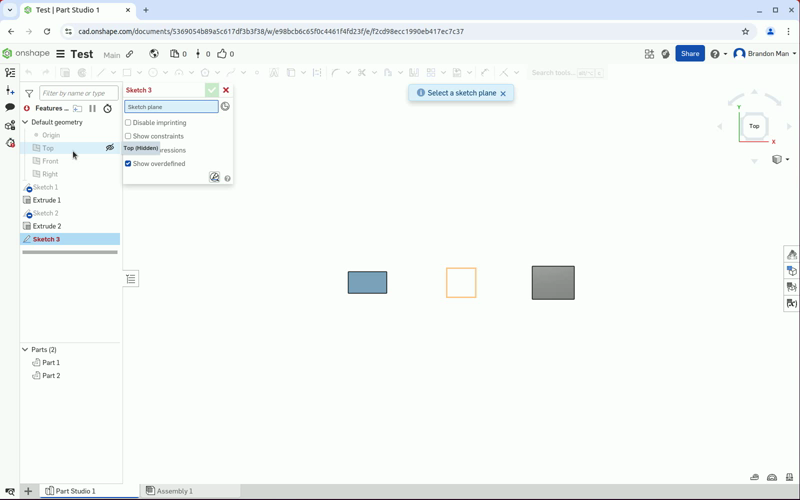
click(73, 150)
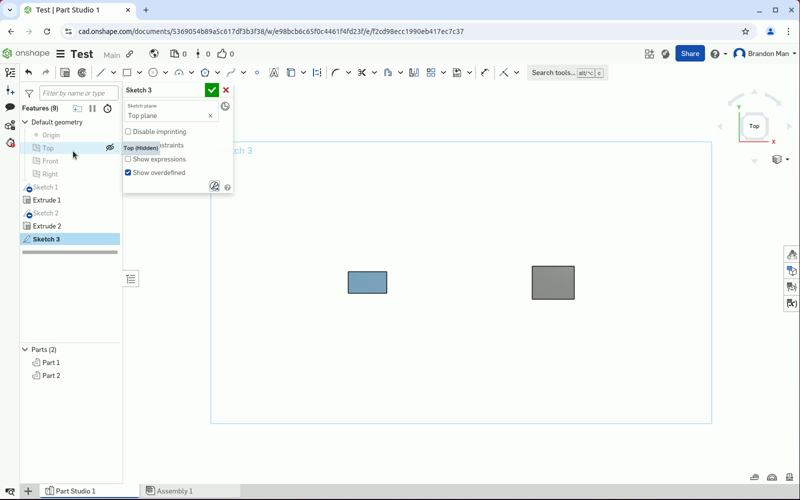
mouse_move(73, 352)
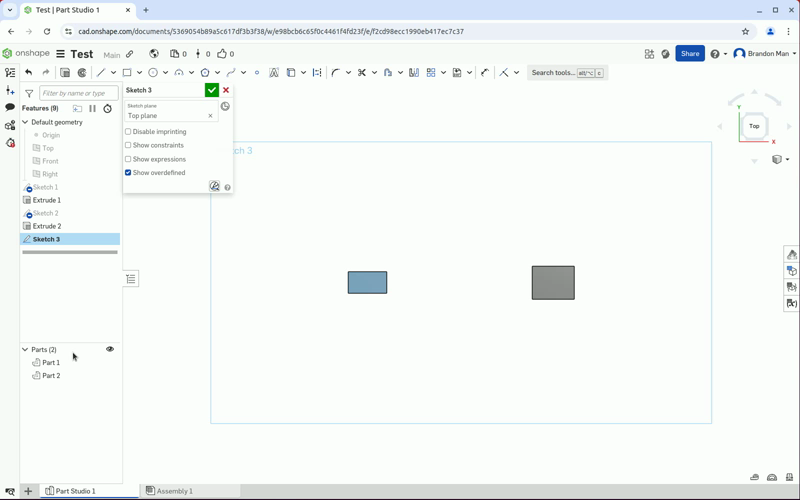
key(y)
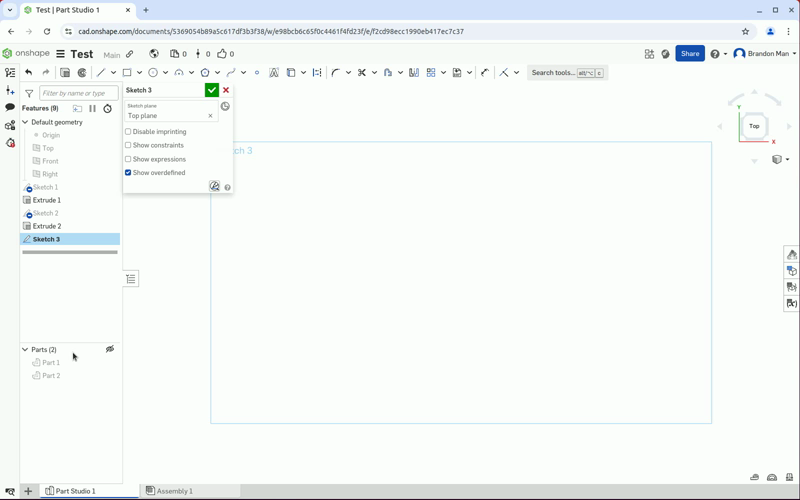
key(l)
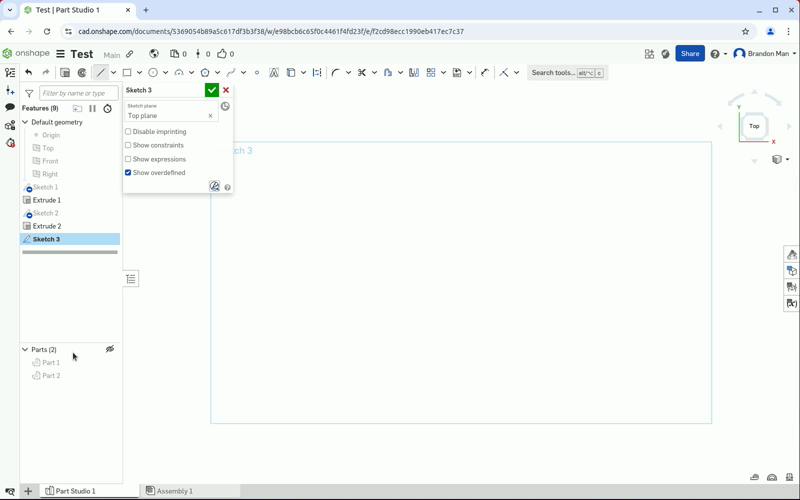
key_down(shift)
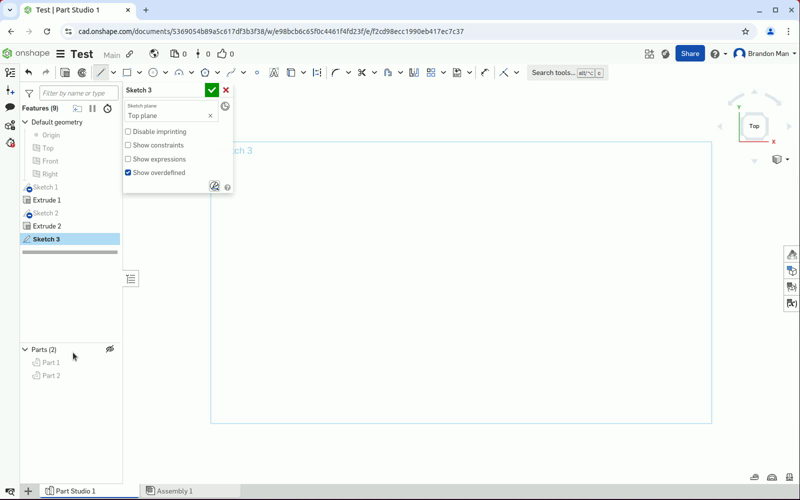
mouse_move(412, 320)
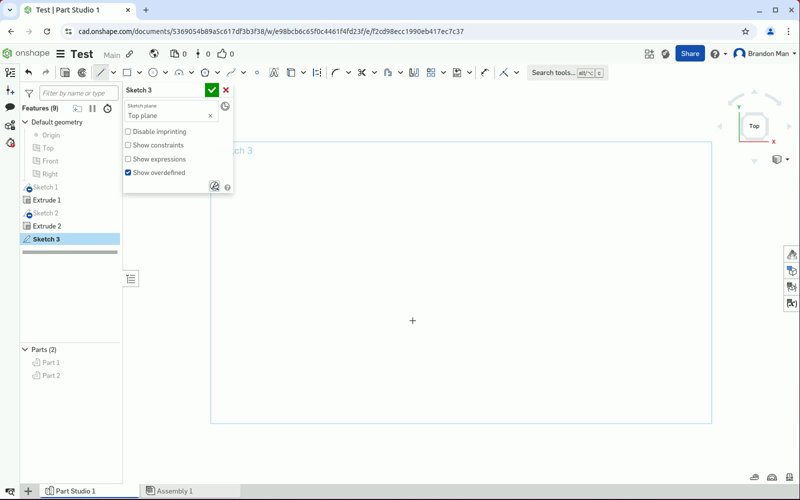
click(412, 320)
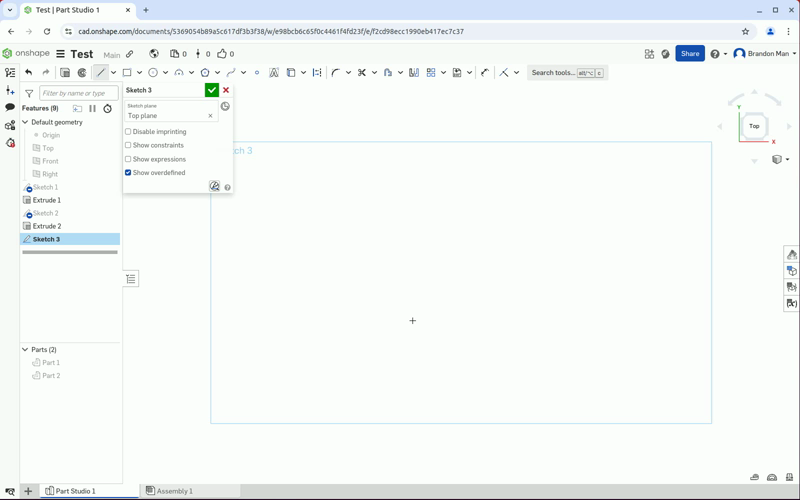
key_up(shift)
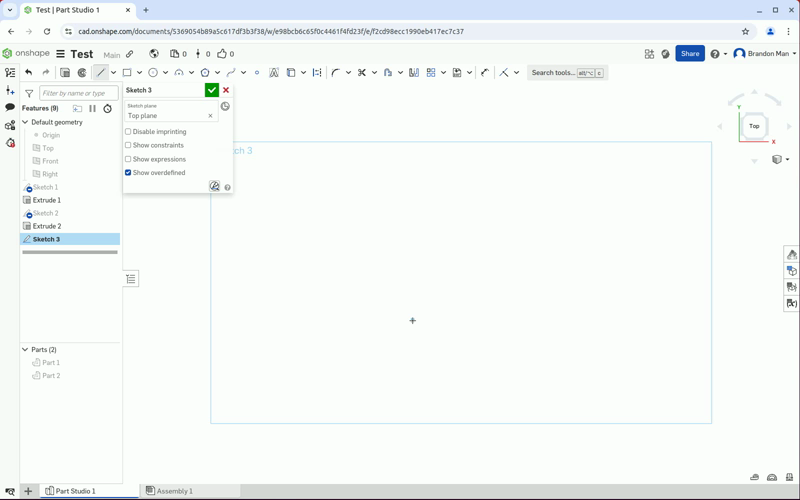
key_down(shift)
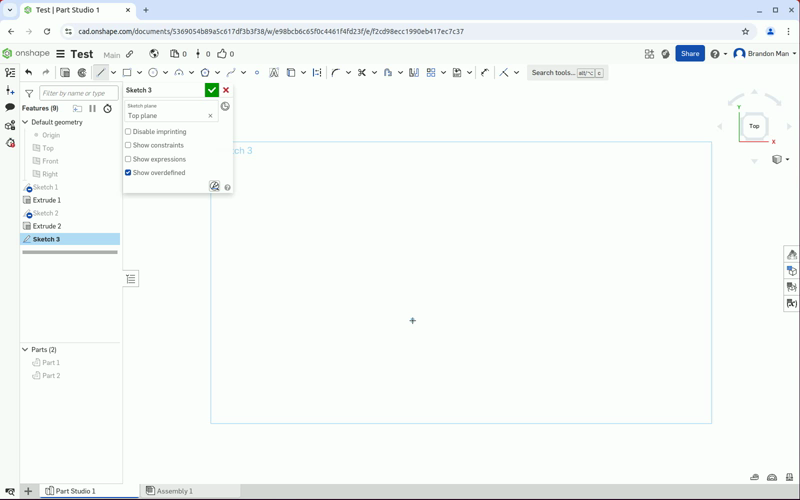
mouse_move(525, 320)
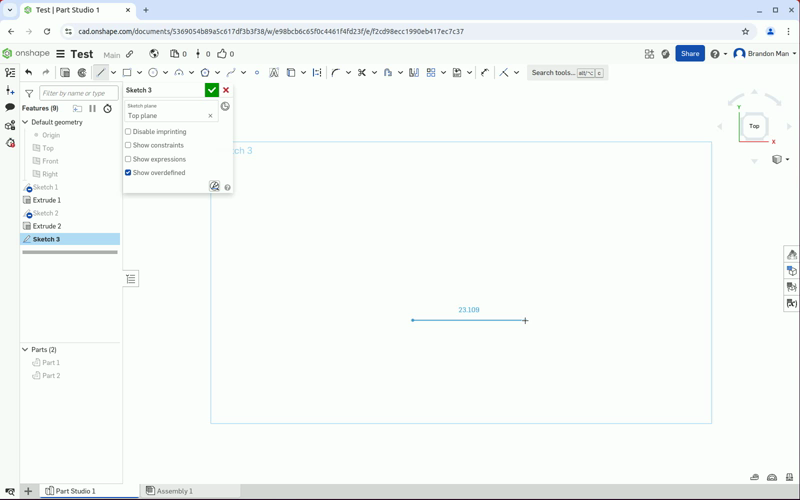
click(525, 320)
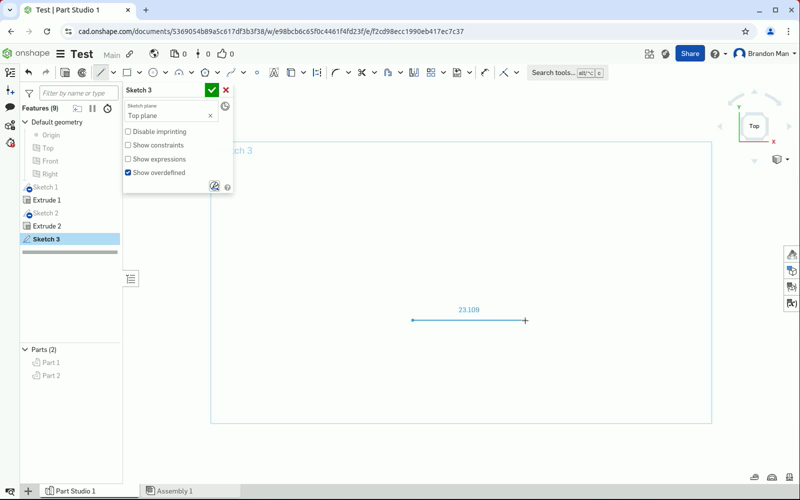
key_up(shift)
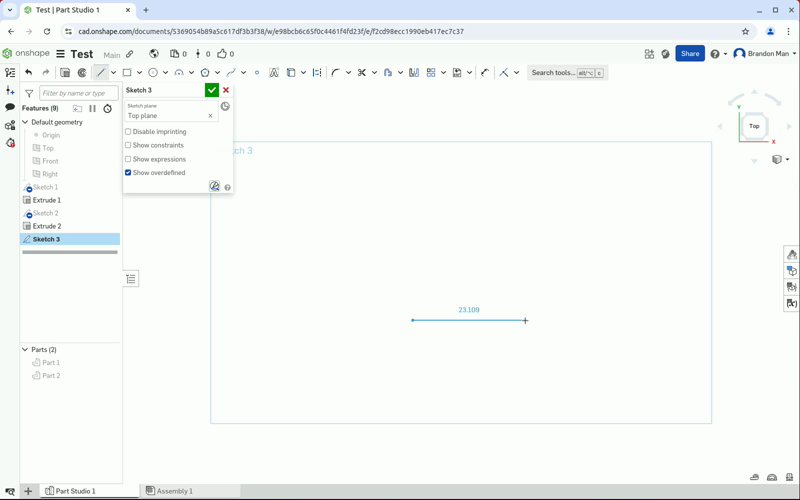
key_down(shift)
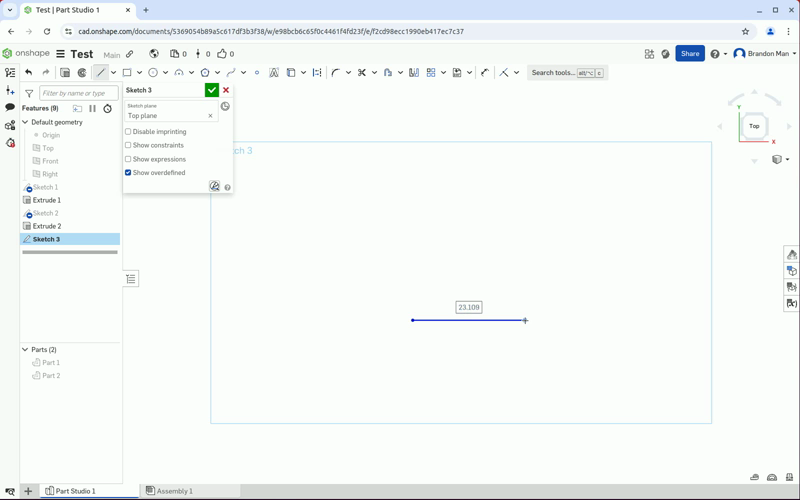
mouse_move(525, 245)
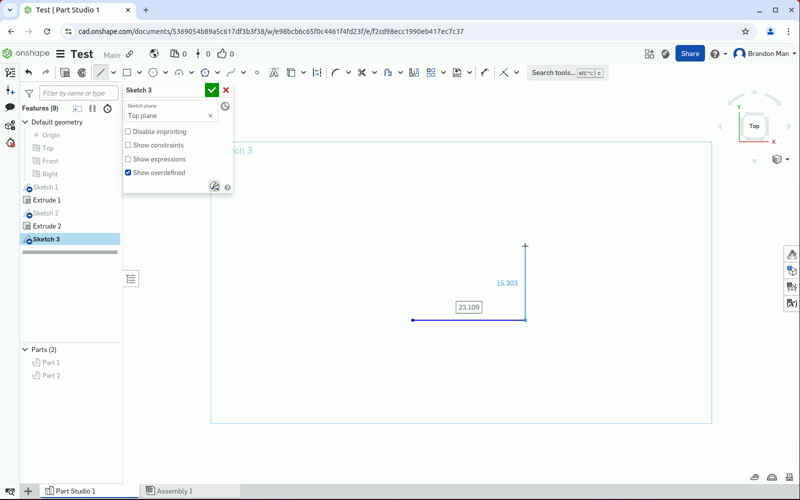
click(525, 245)
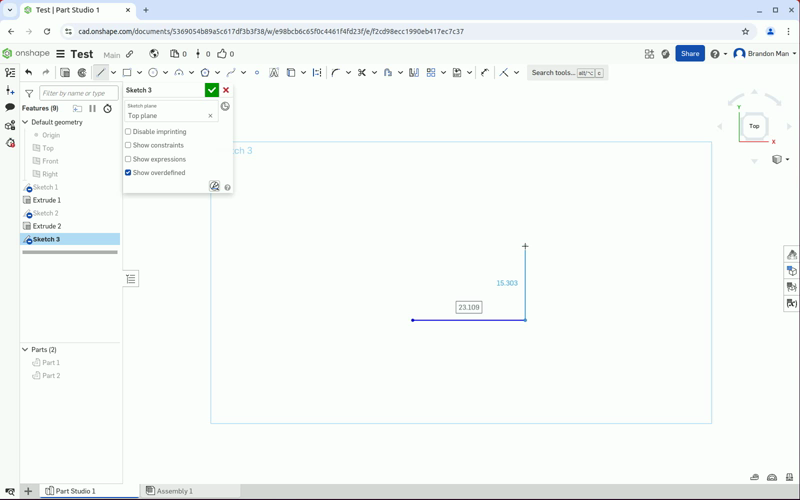
key_up(shift)
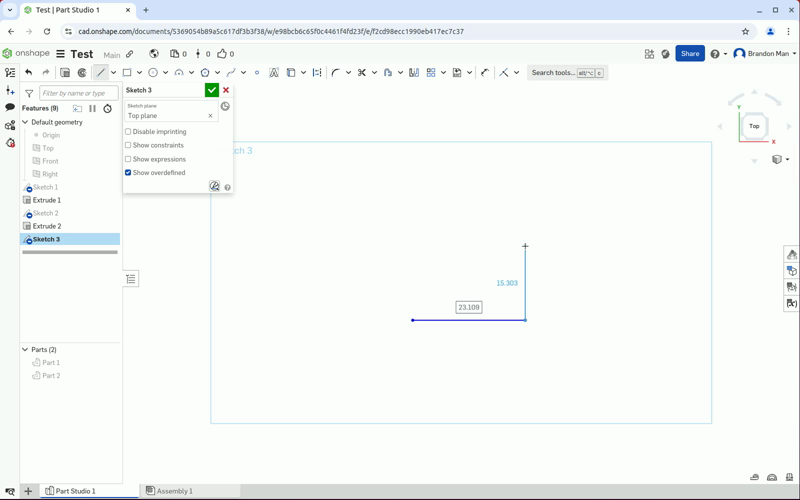
key_down(shift)
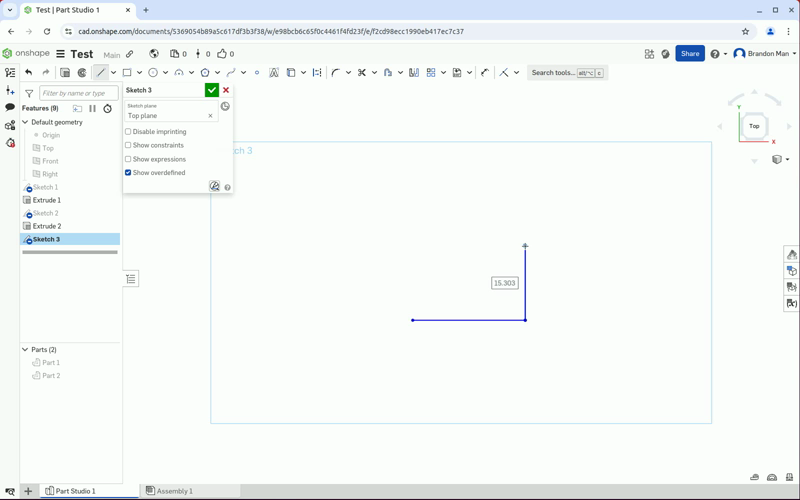
mouse_move(412, 245)
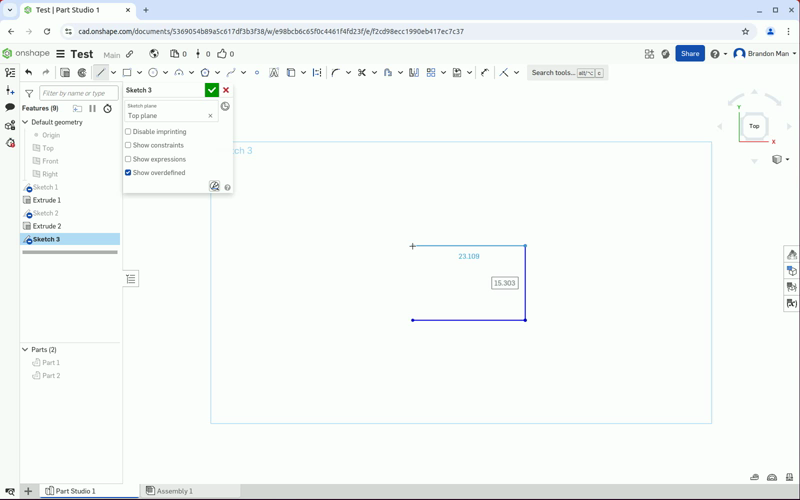
click(412, 245)
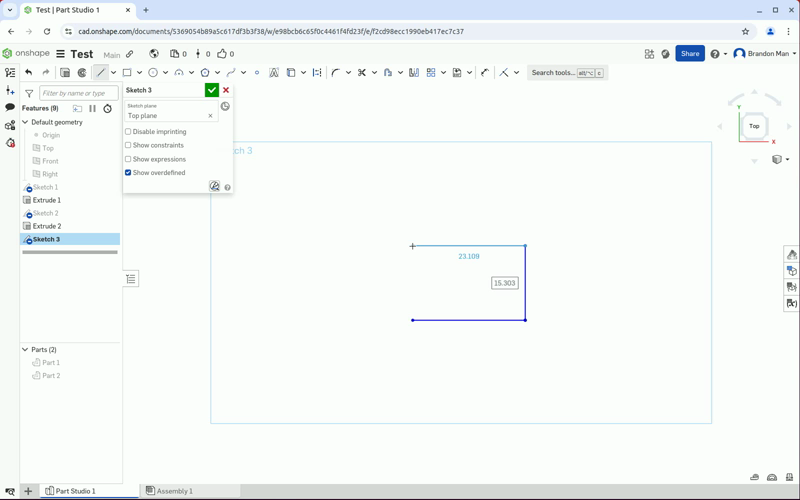
key_up(shift)
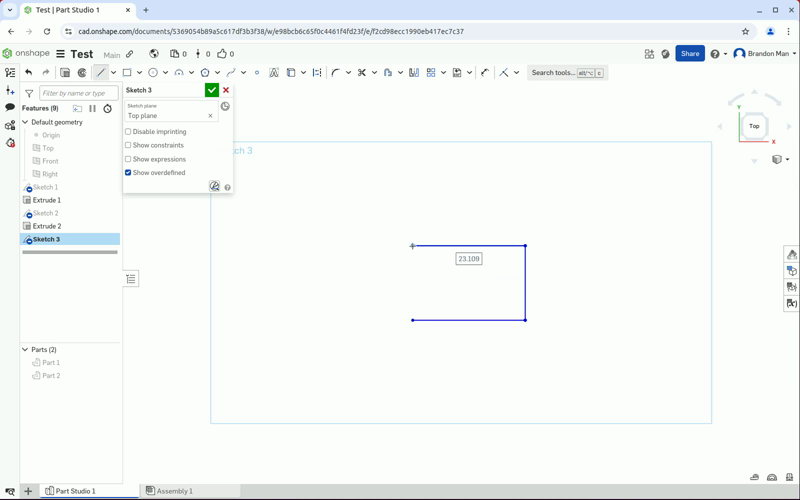
key_down(shift)
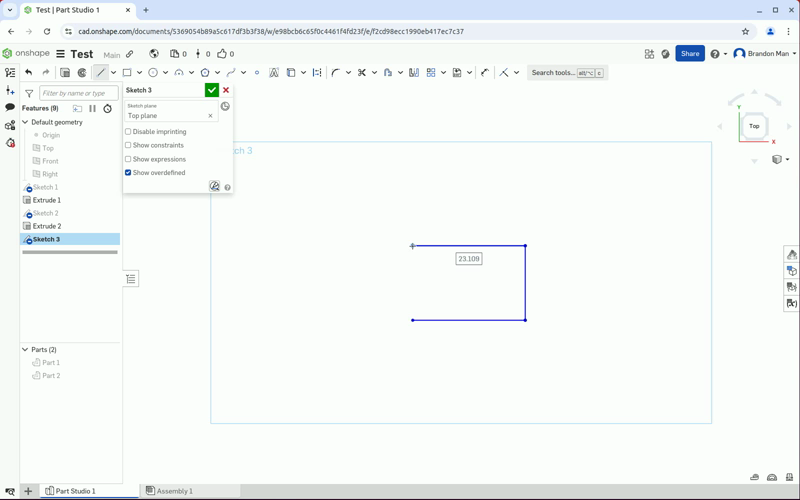
mouse_move(412, 320)
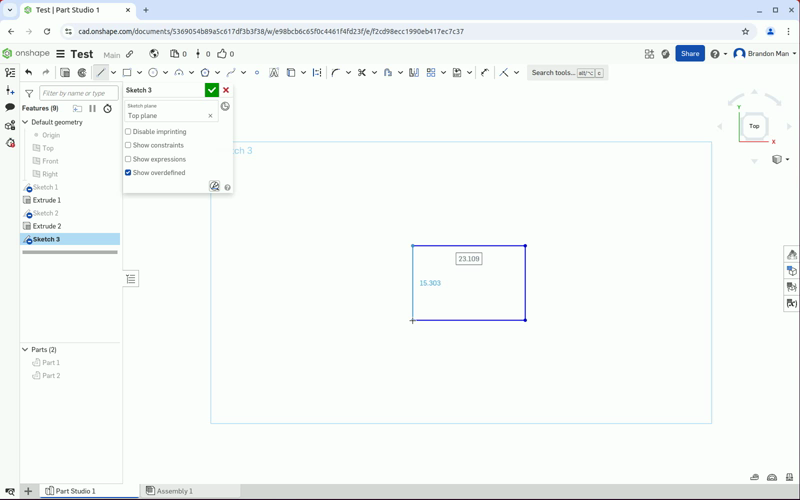
key_up(shift)
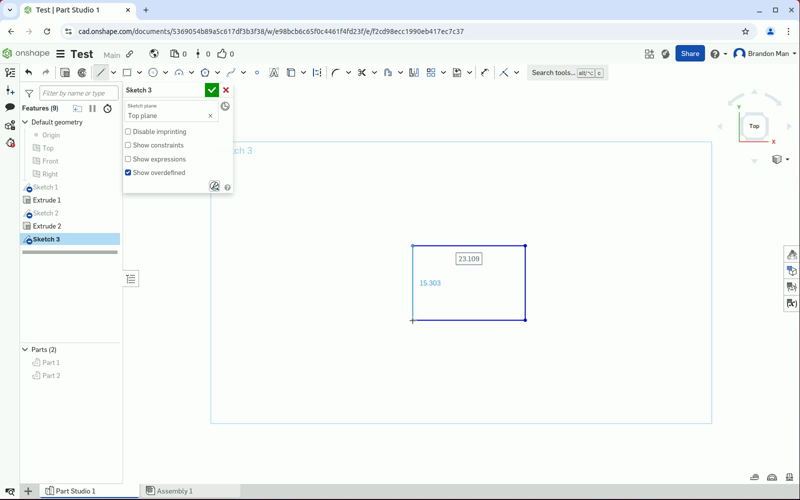
click(412, 320)
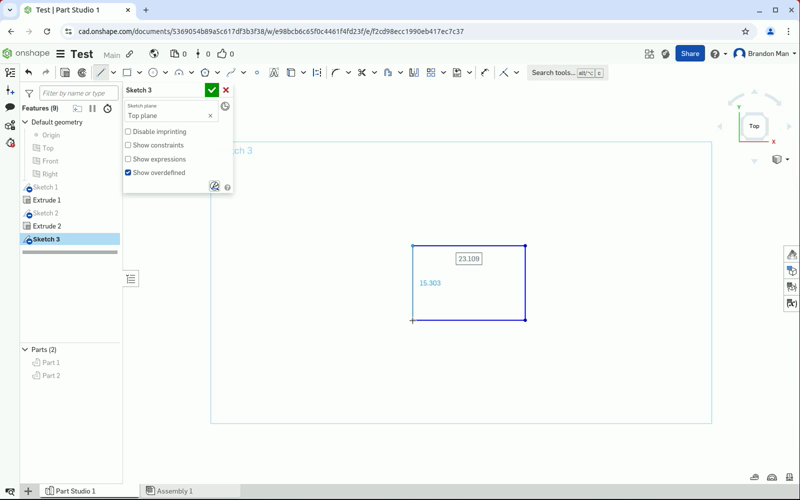
key(esc)
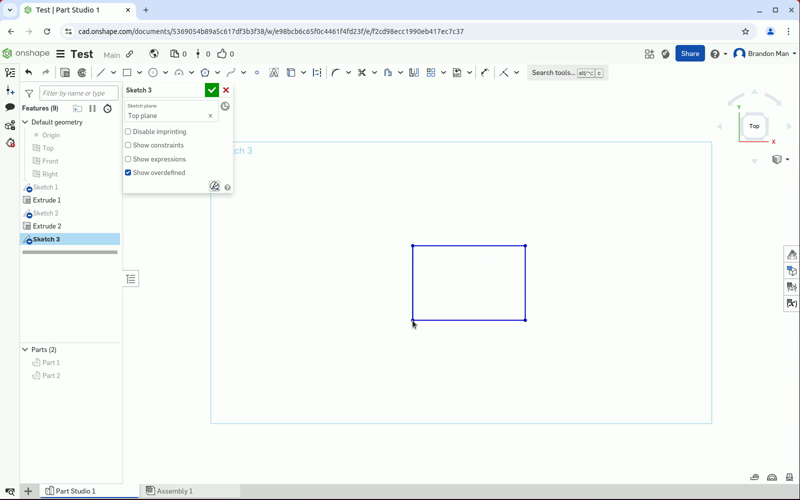
mouse_move(503, 305)
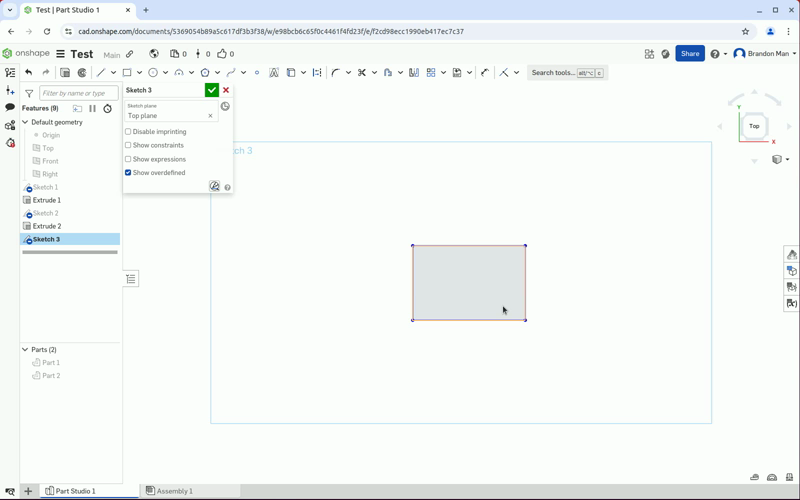
click(503, 305)
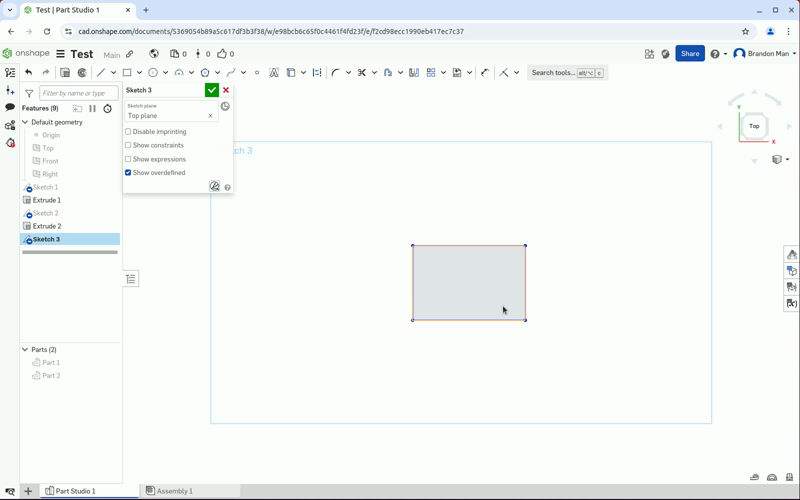
mouse_move(73, 352)
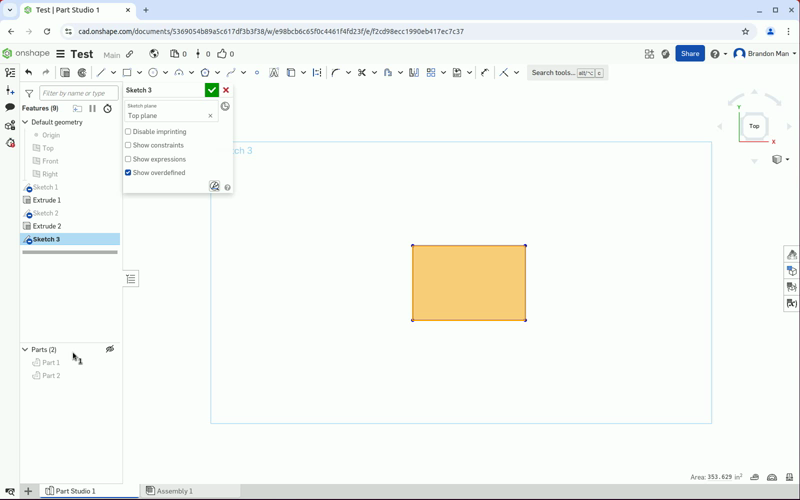
key(shift+y)
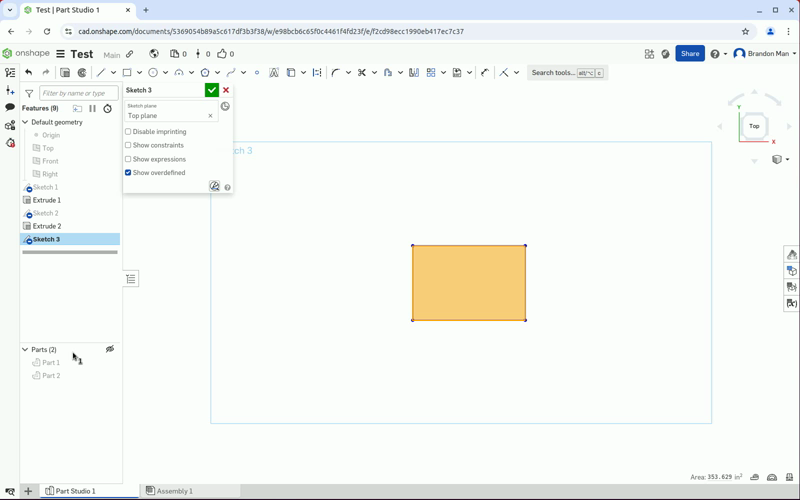
key(shift+e)
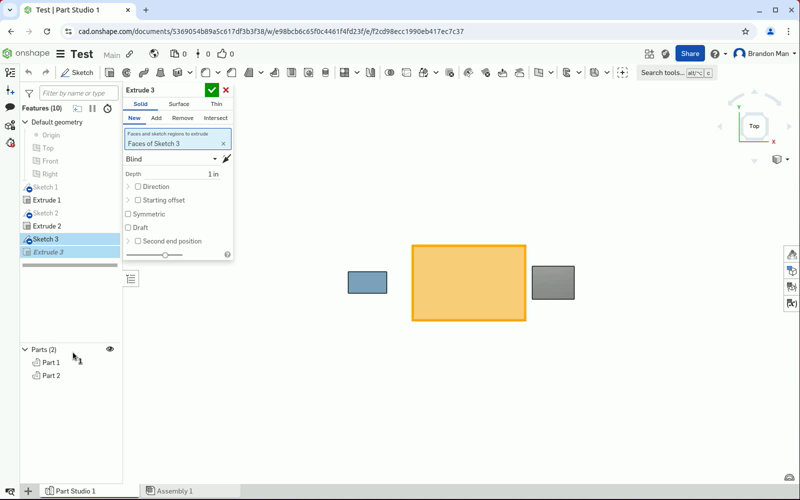
mouse_move(143, 106)
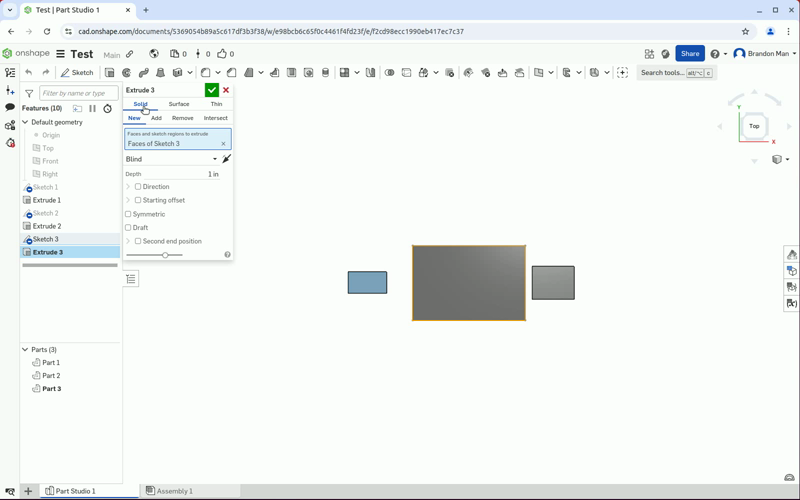
click(143, 106)
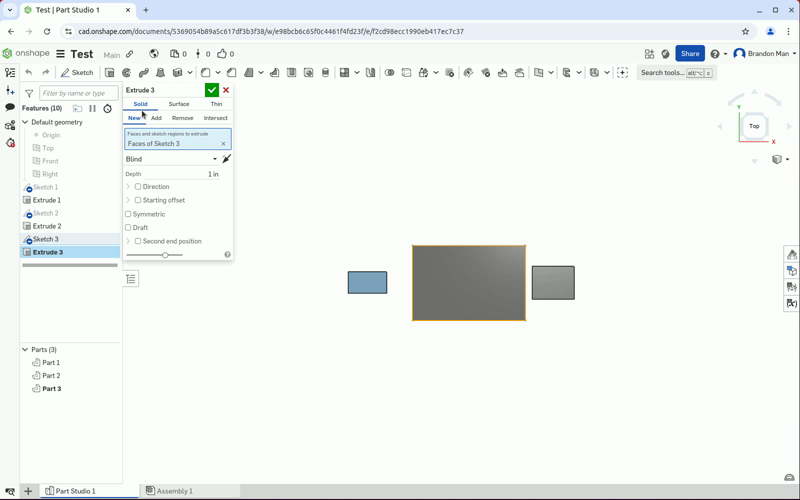
mouse_move(137, 120)
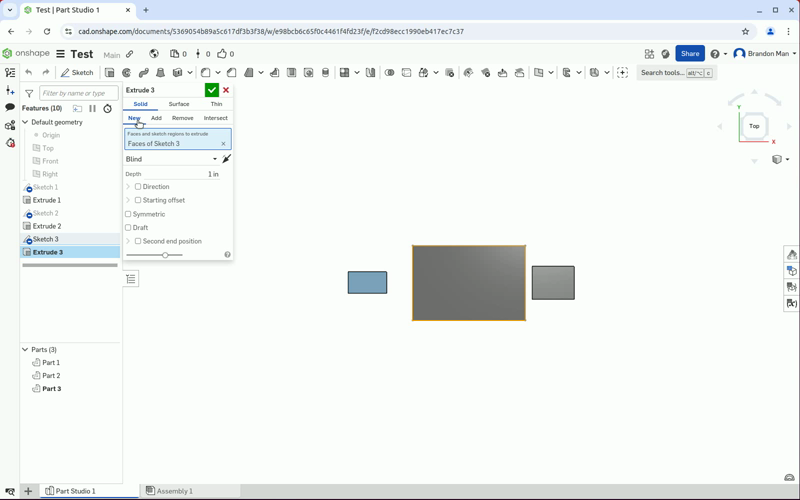
click(137, 120)
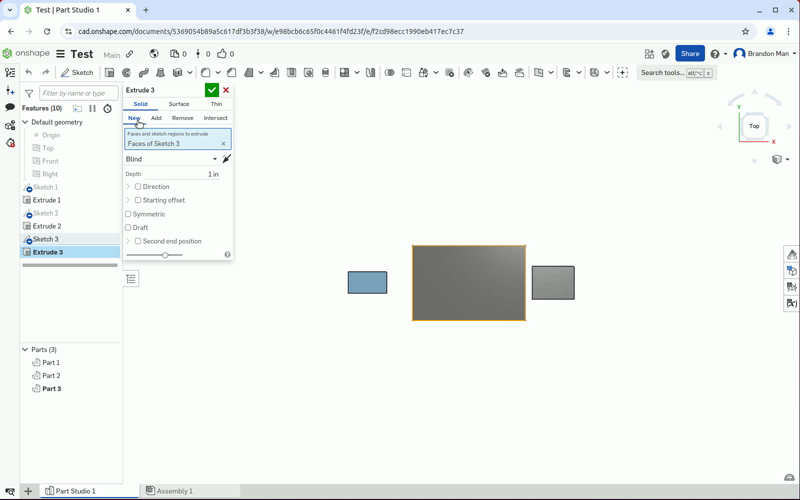
key(tab, 4)
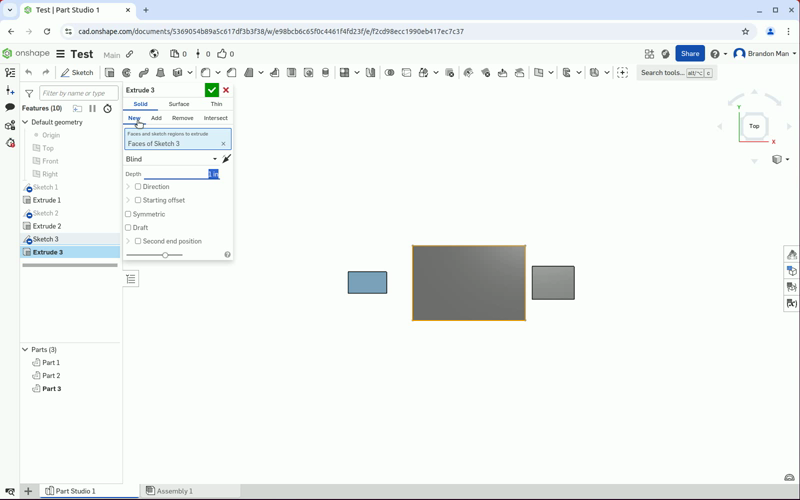
text(0.241)
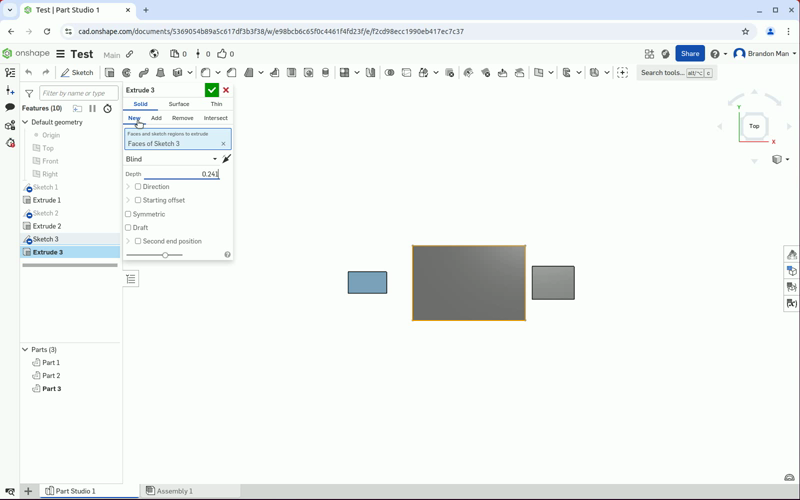
key(enter)
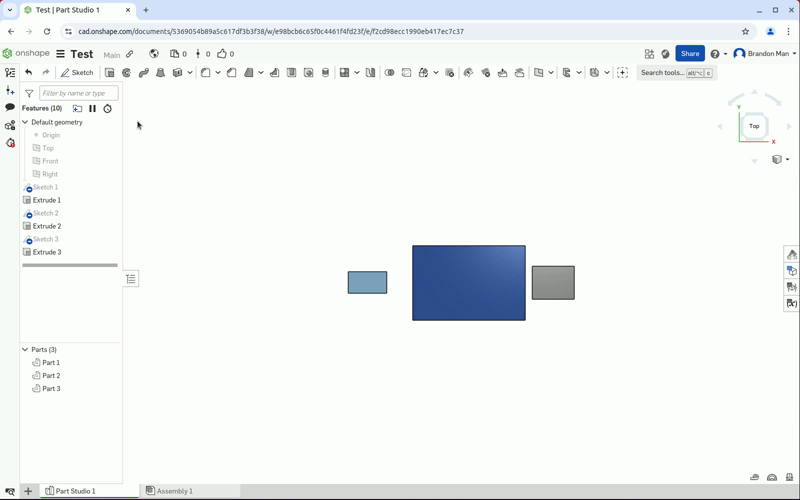
key(shift+h)
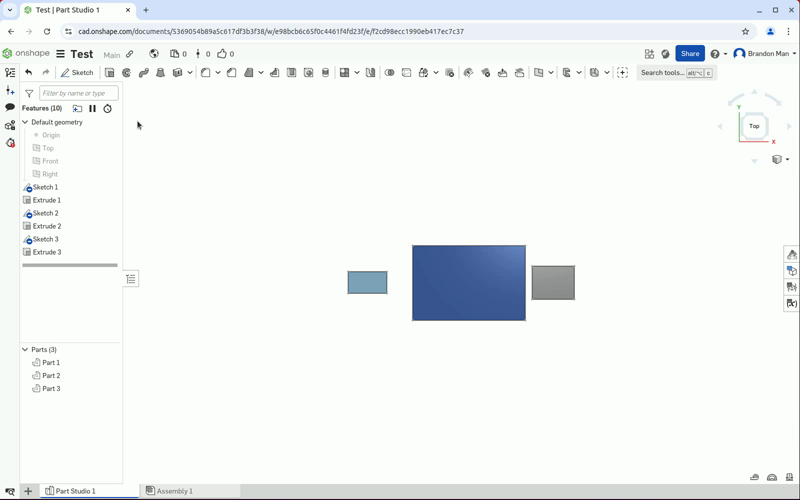
key(shift+h)
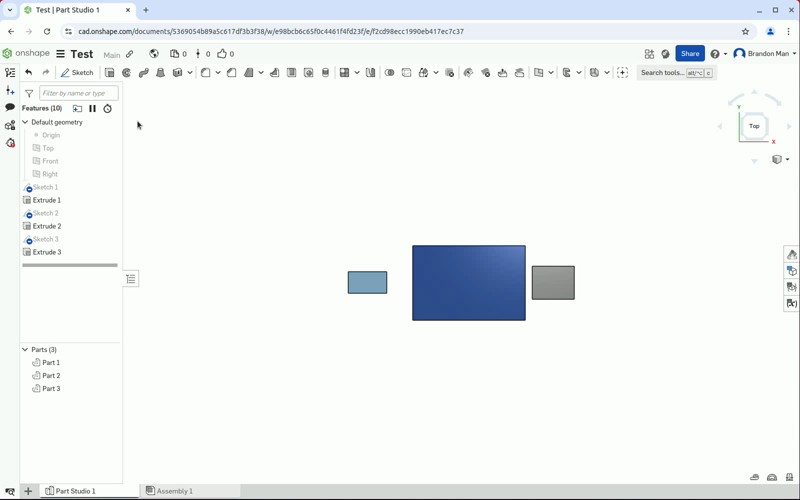
mouse_move(73, 189)
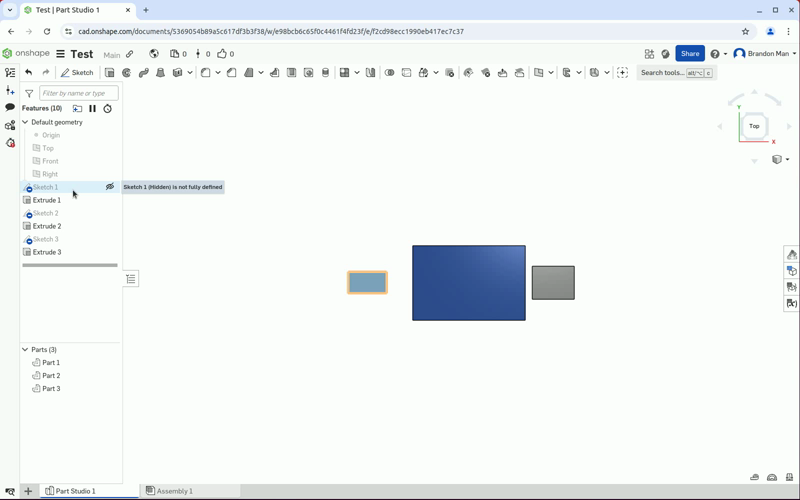
click(73, 189)
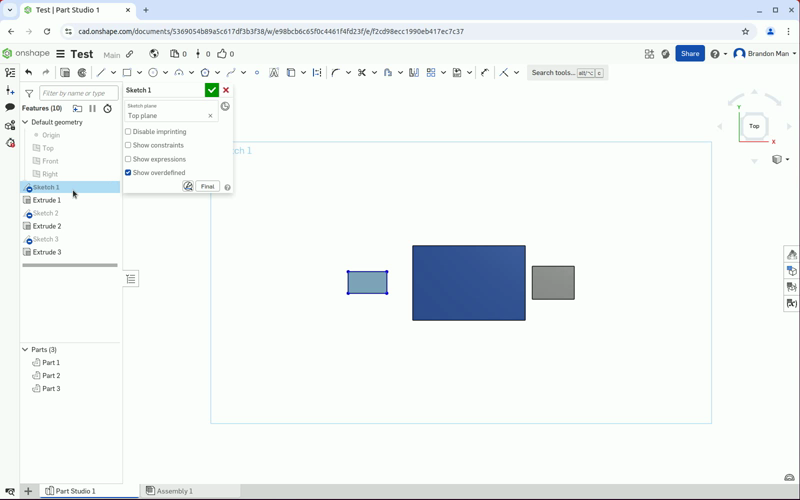
mouse_move(229, 92)
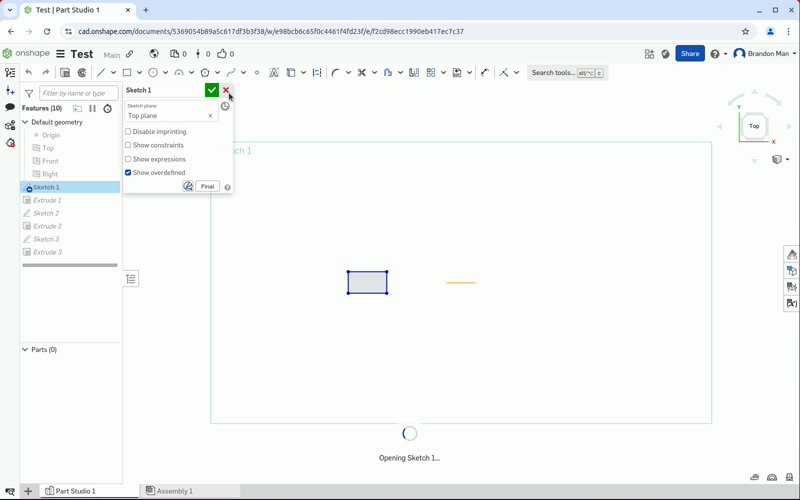
click(229, 92)
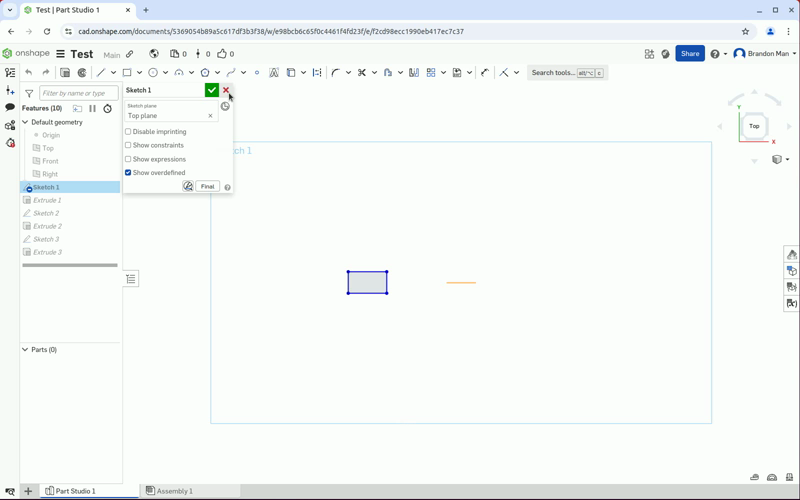
key(shift+s)
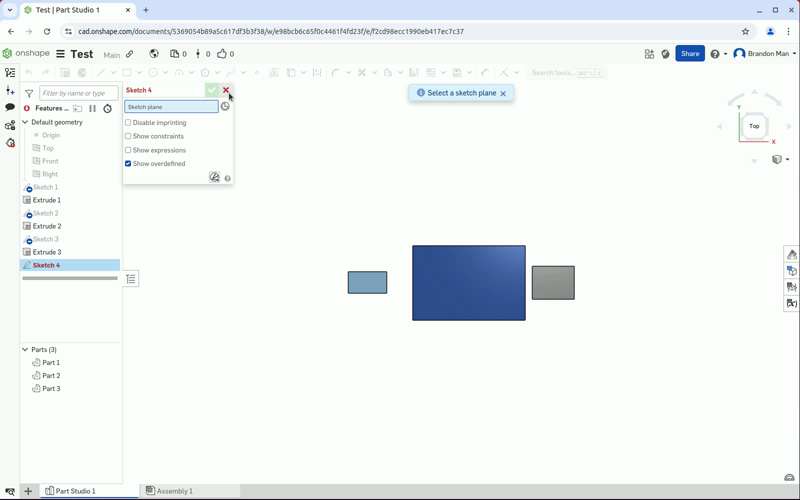
mouse_move(73, 150)
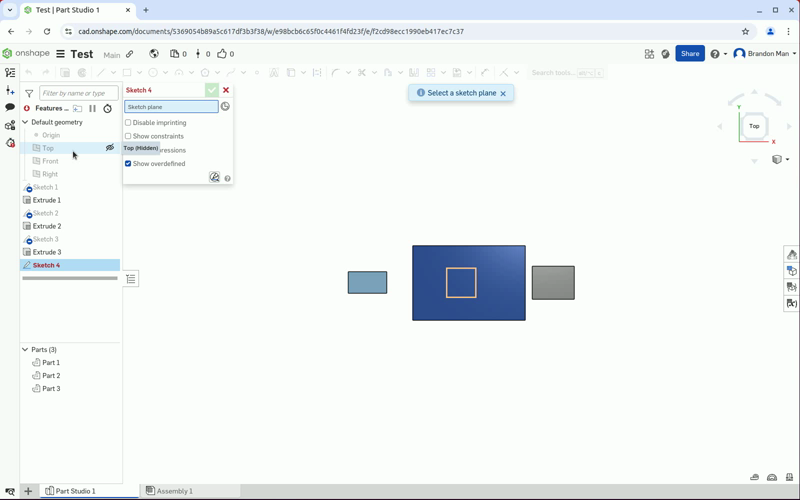
click(73, 150)
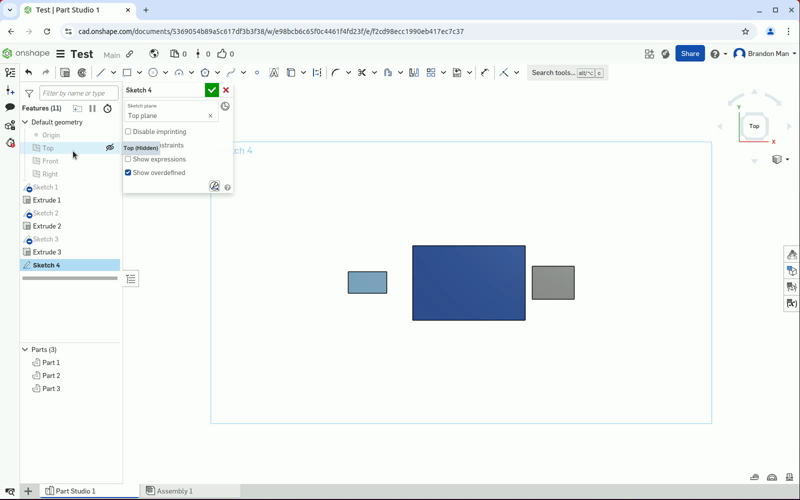
mouse_move(73, 352)
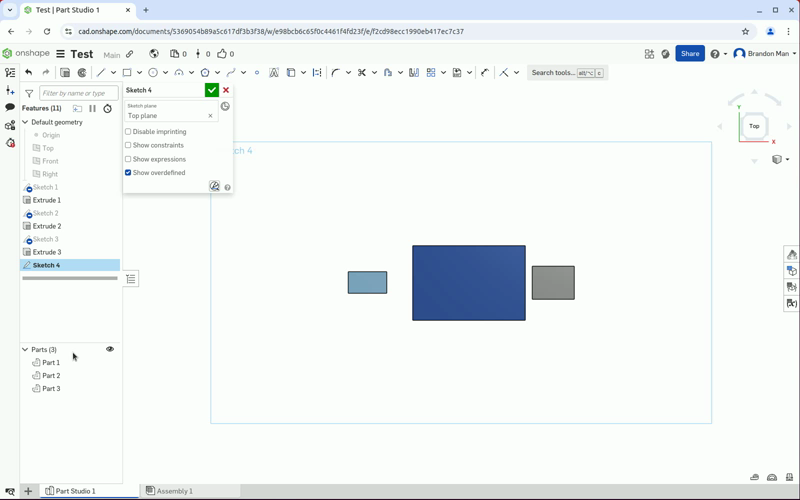
key(y)
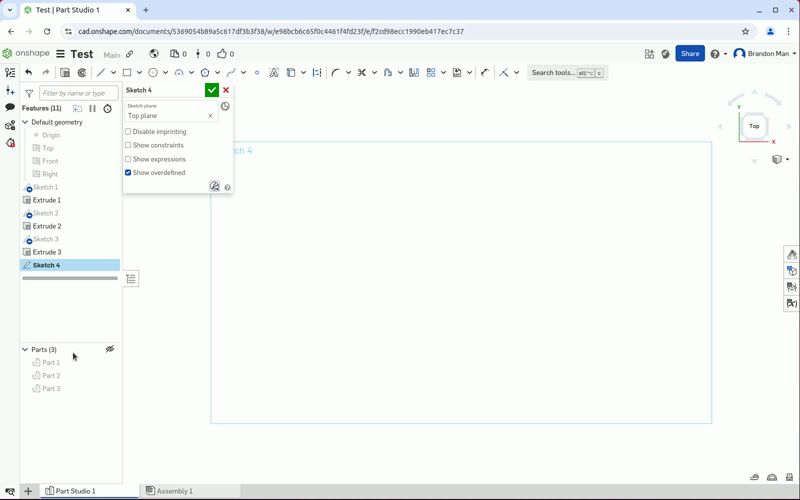
key(l)
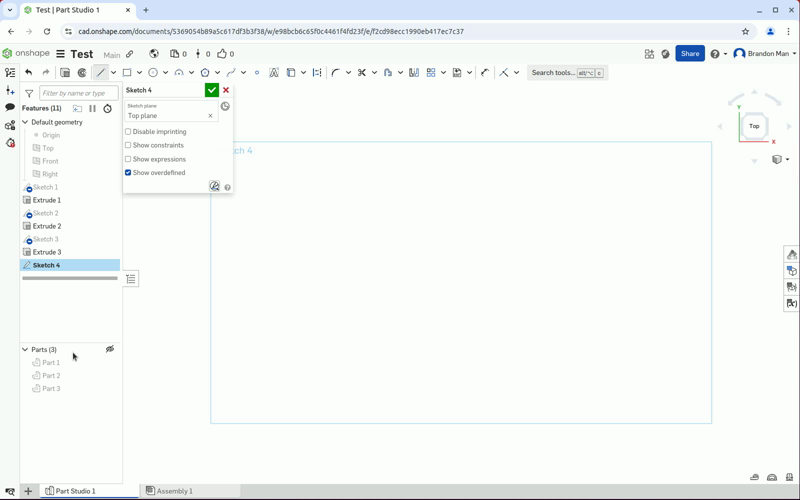
key_down(shift)
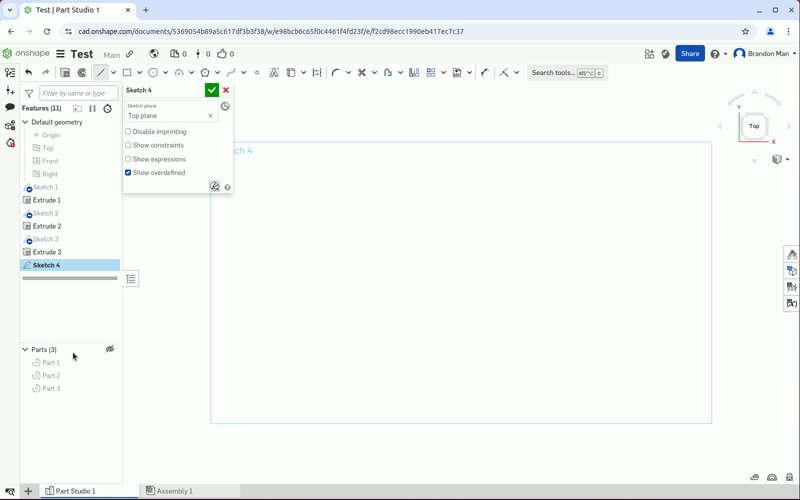
mouse_move(385, 293)
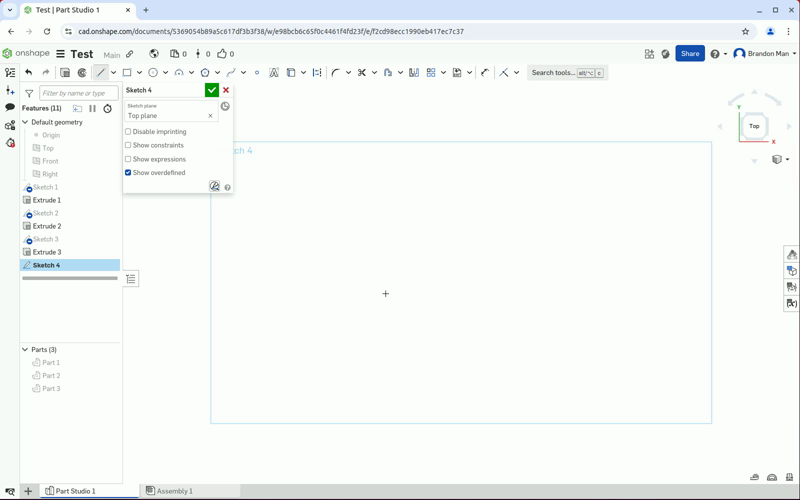
click(385, 293)
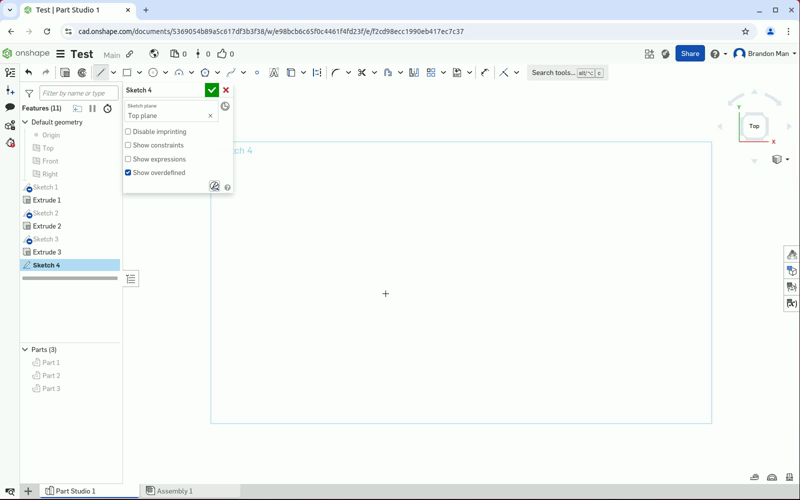
key_up(shift)
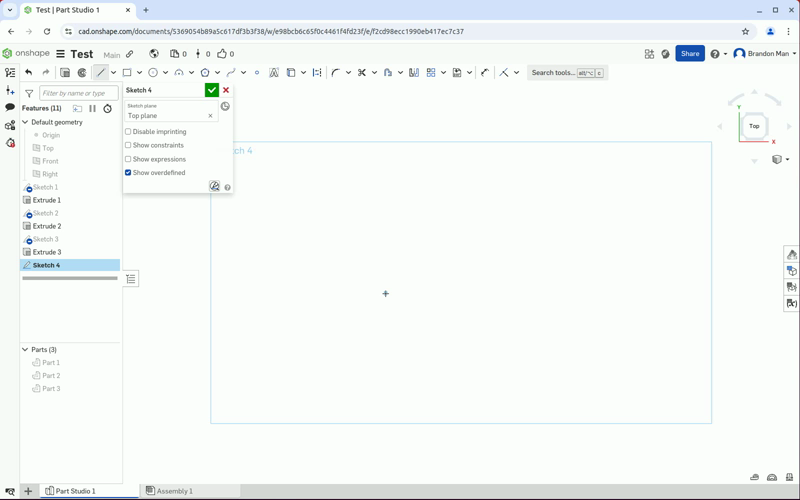
key_down(shift)
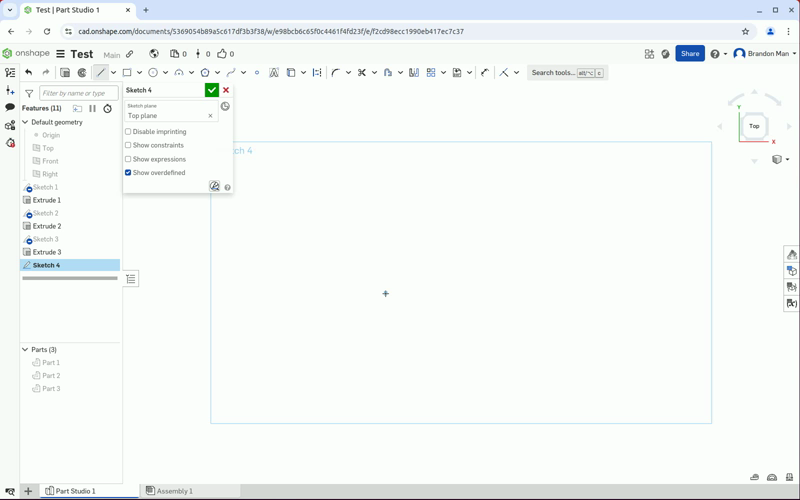
mouse_move(415, 293)
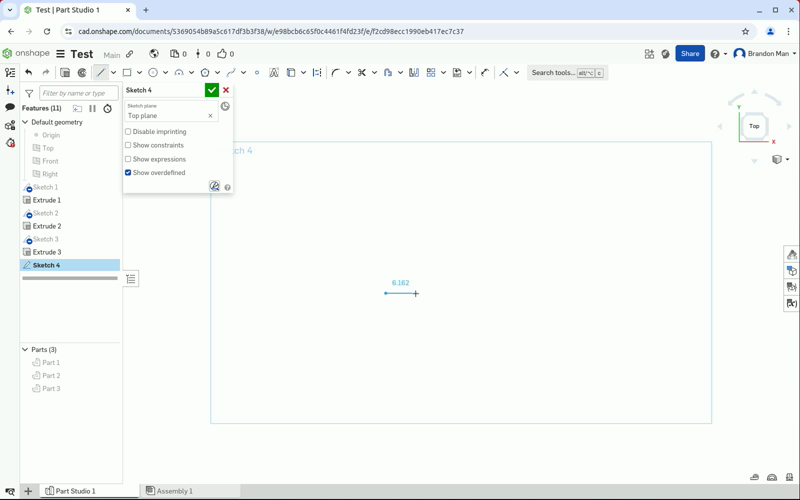
mouse_move(413, 320)
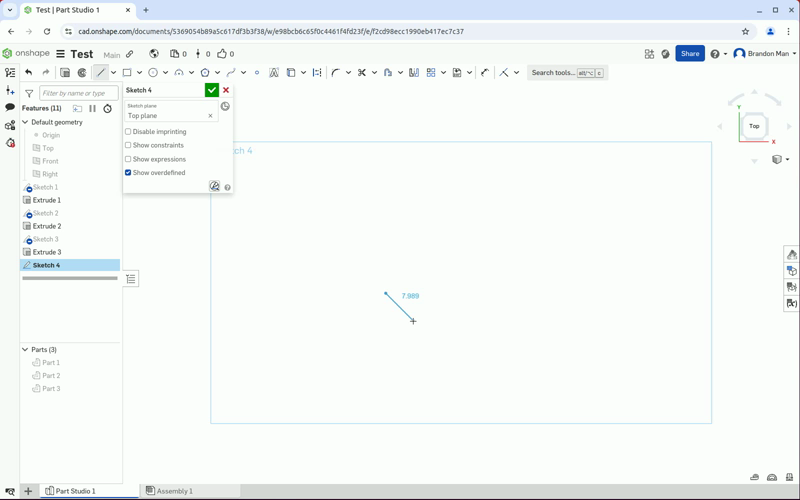
click(413, 320)
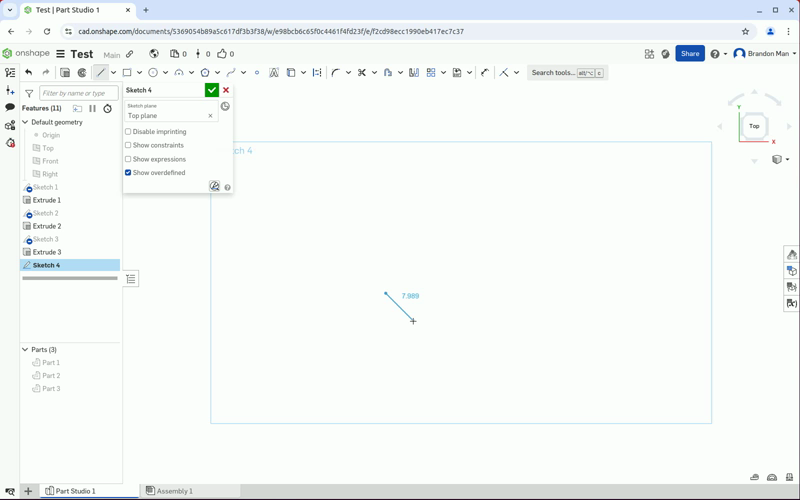
key_up(shift)
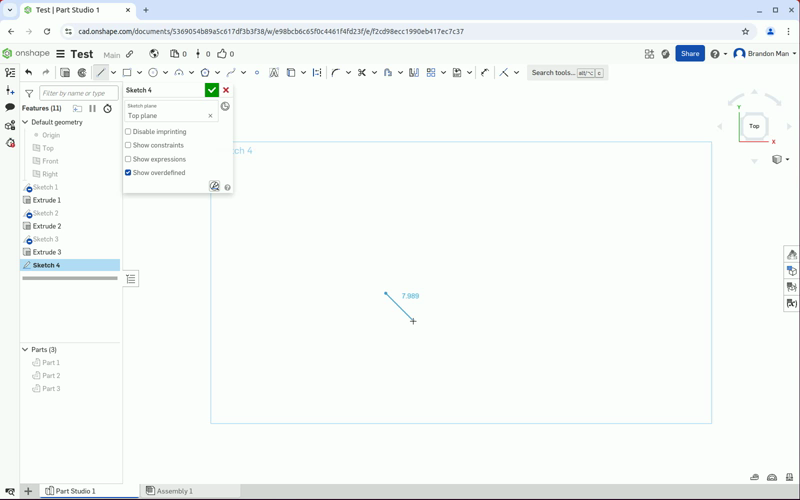
key_down(shift)
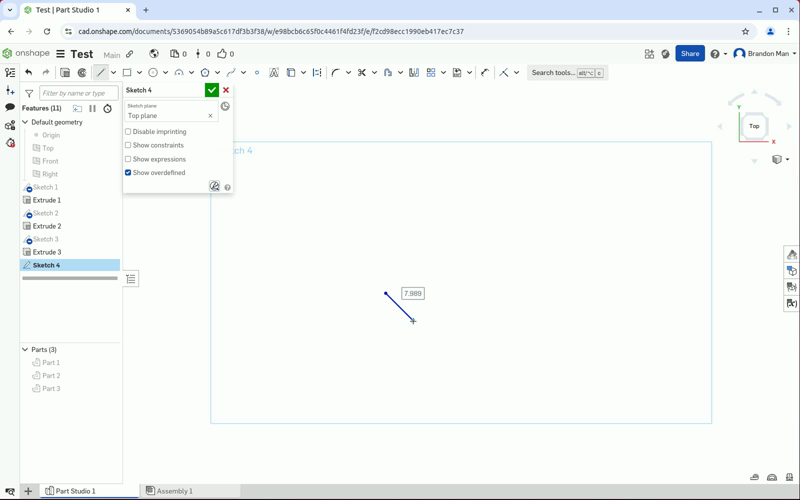
mouse_move(413, 244)
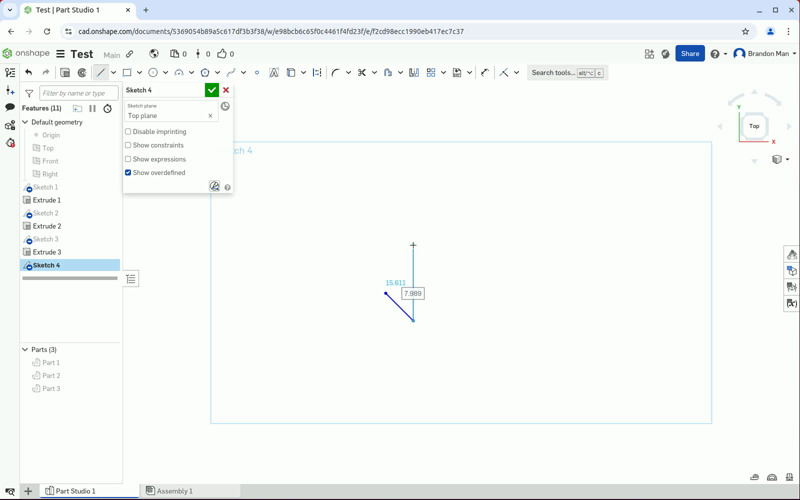
click(413, 244)
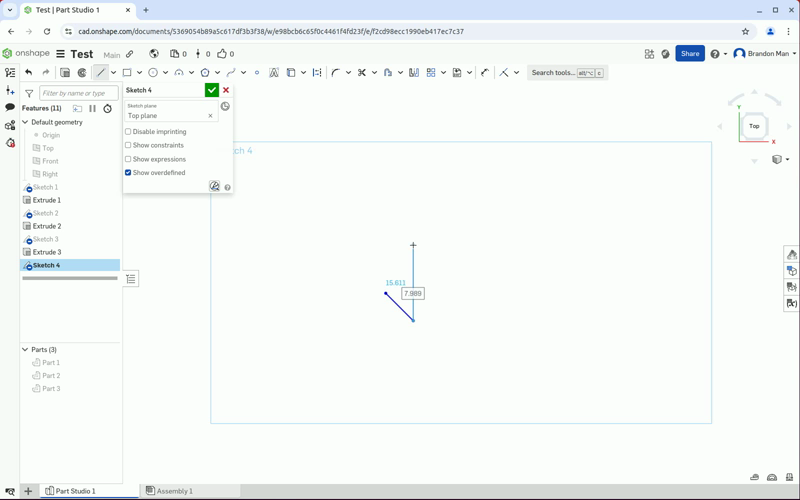
key_up(shift)
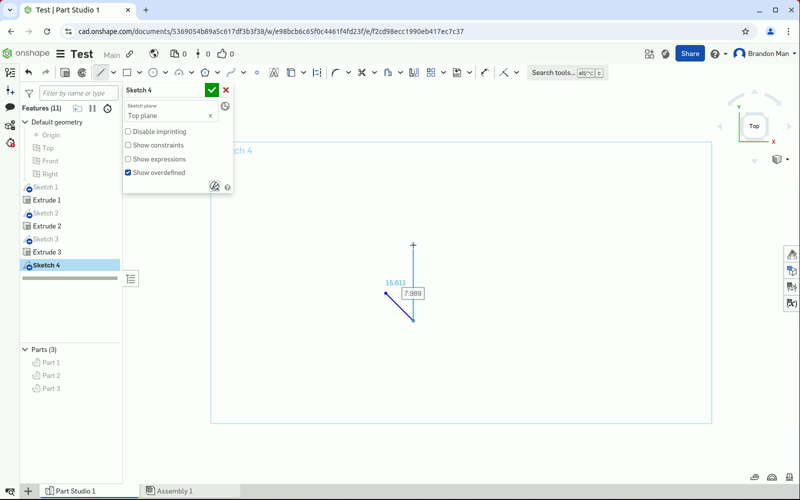
key_down(shift)
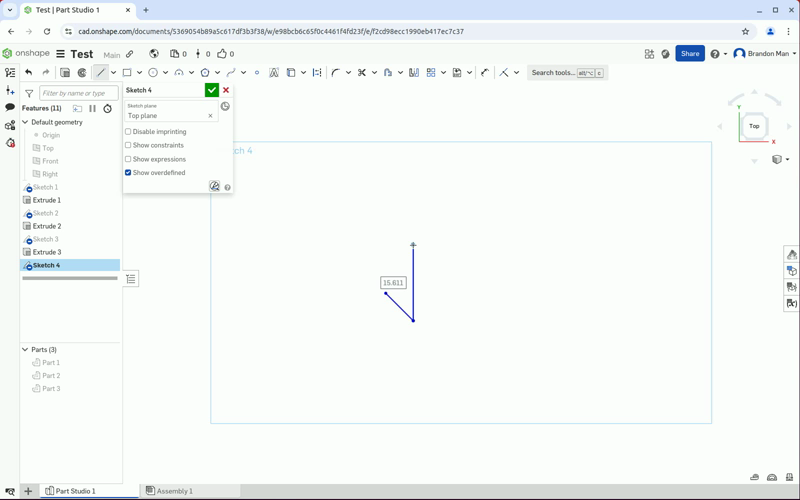
mouse_move(443, 244)
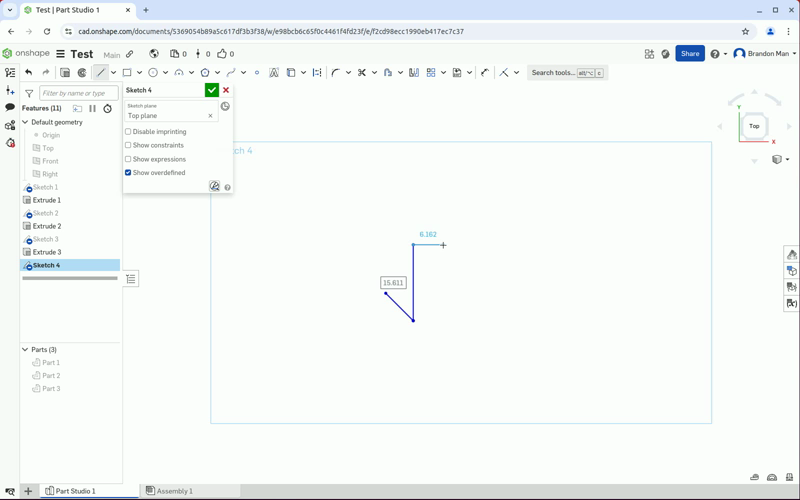
mouse_move(385, 271)
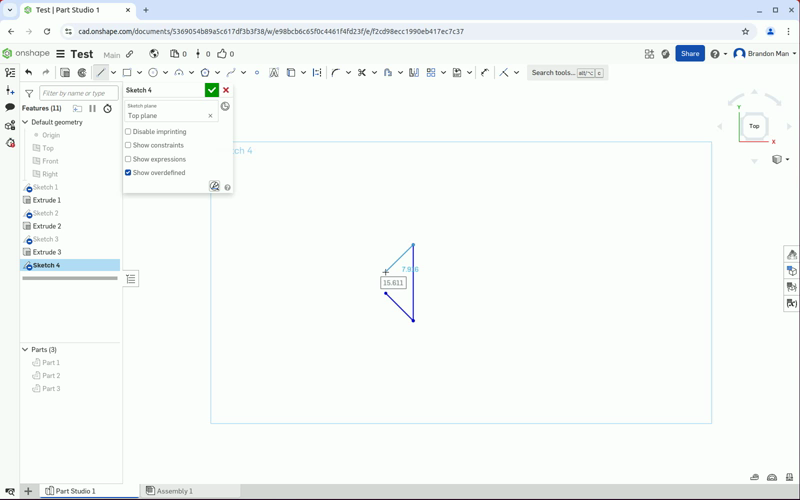
click(385, 271)
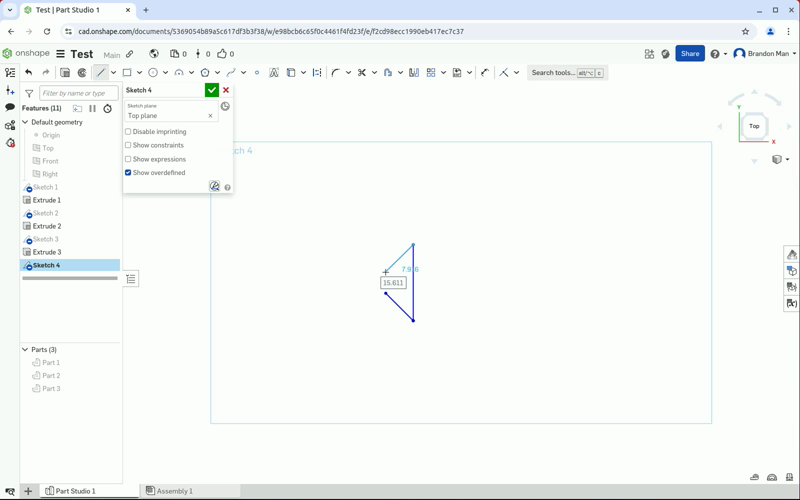
key_up(shift)
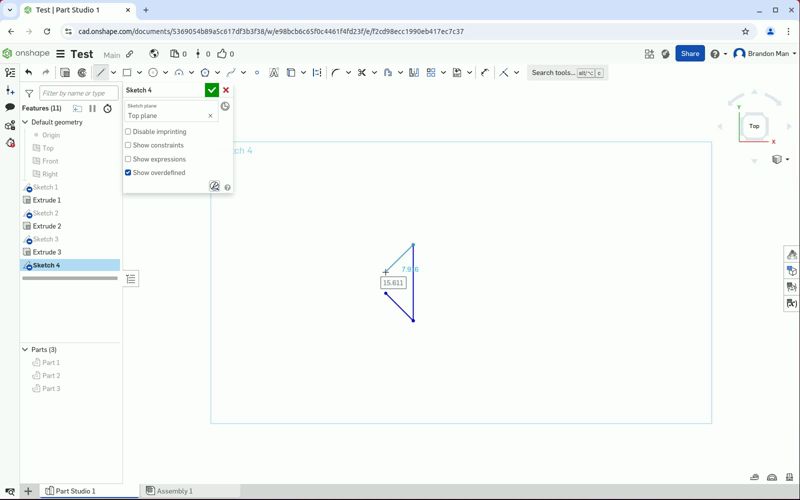
mouse_move(415, 271)
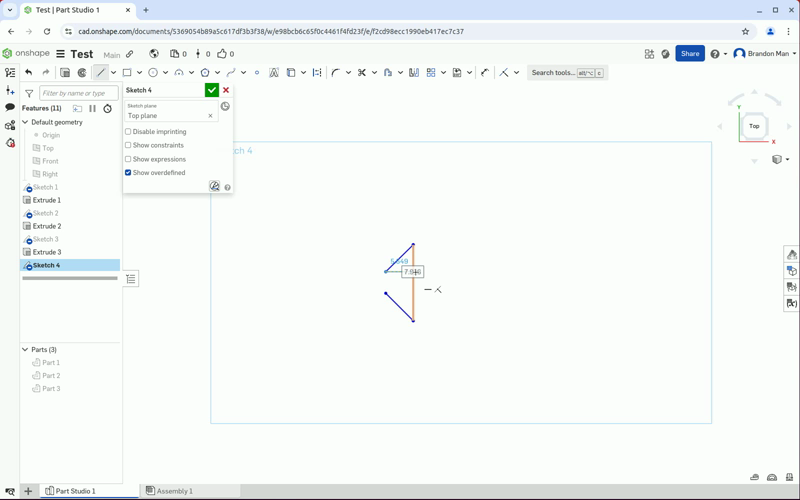
key_down(shift)
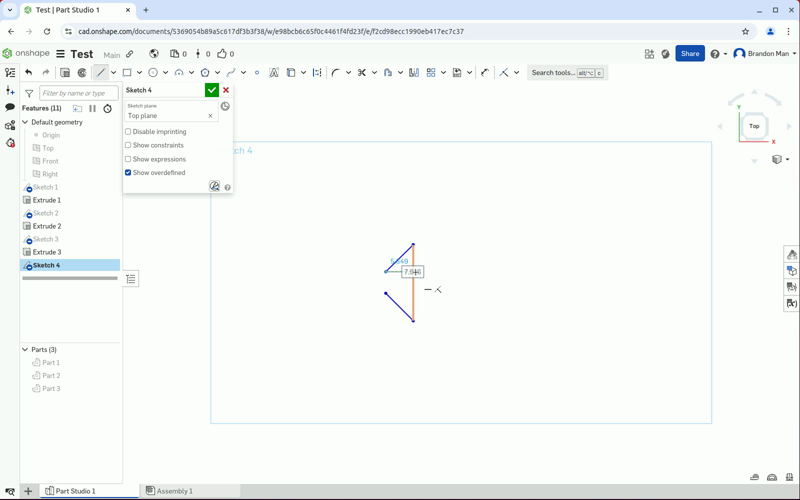
mouse_move(385, 293)
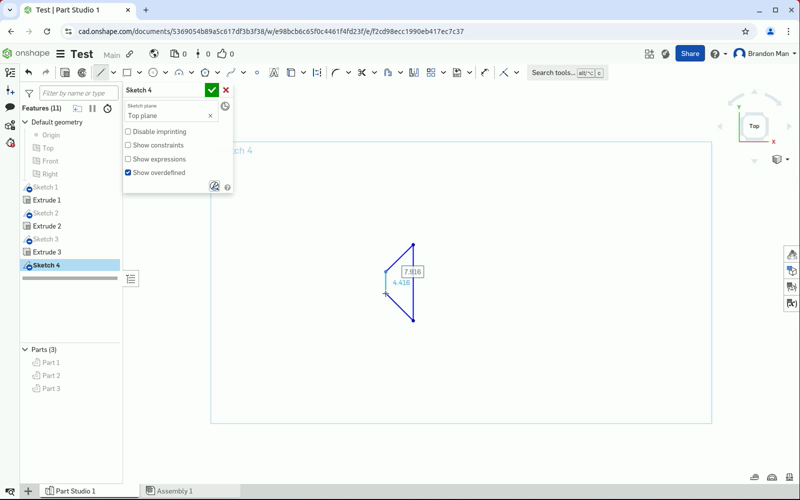
key_up(shift)
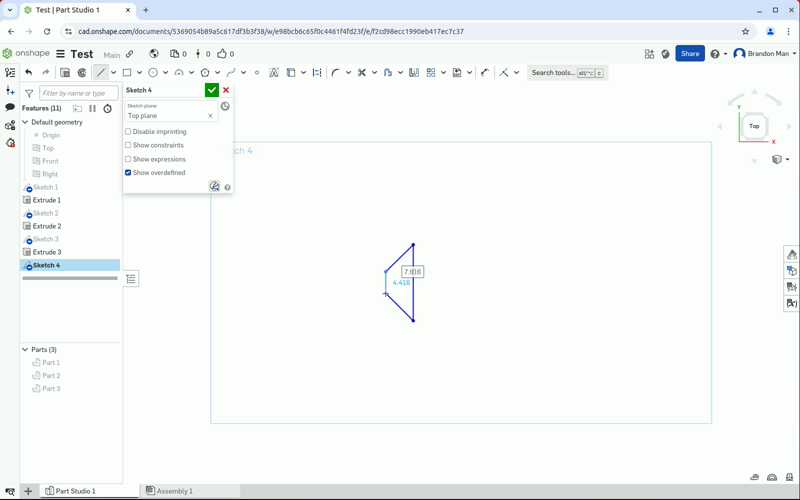
click(385, 293)
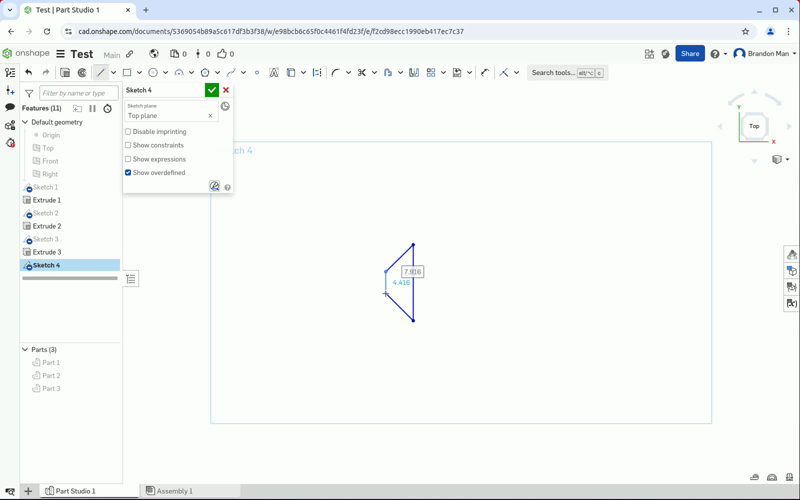
key(esc)
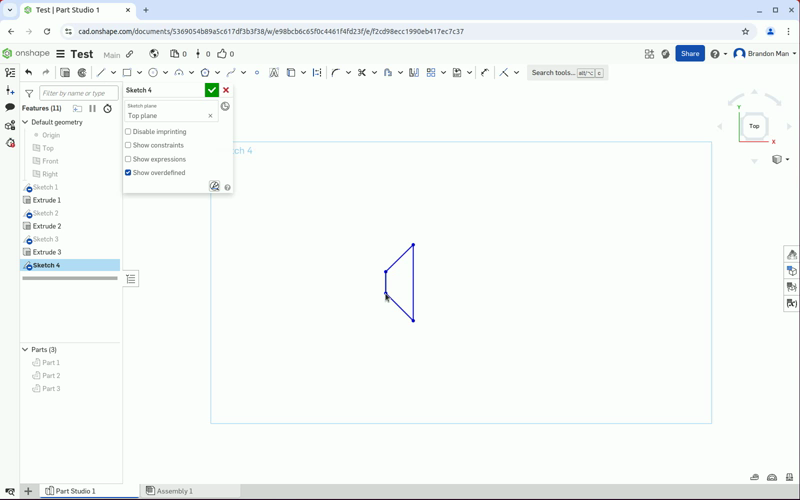
mouse_move(407, 267)
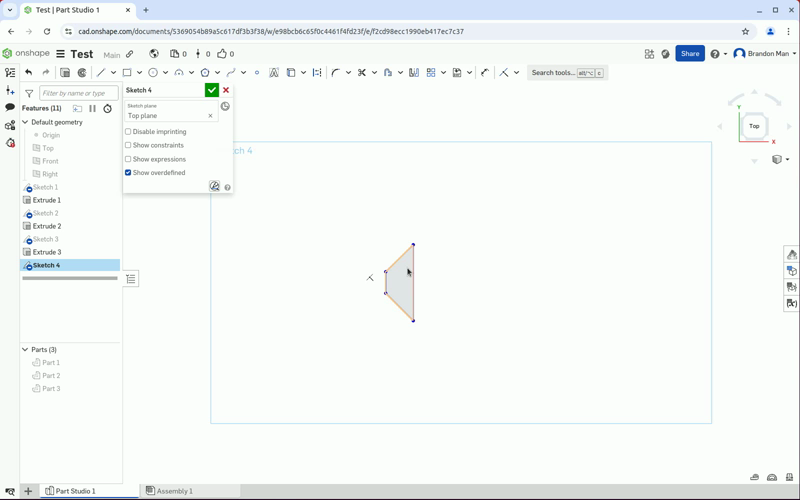
scroll(6)
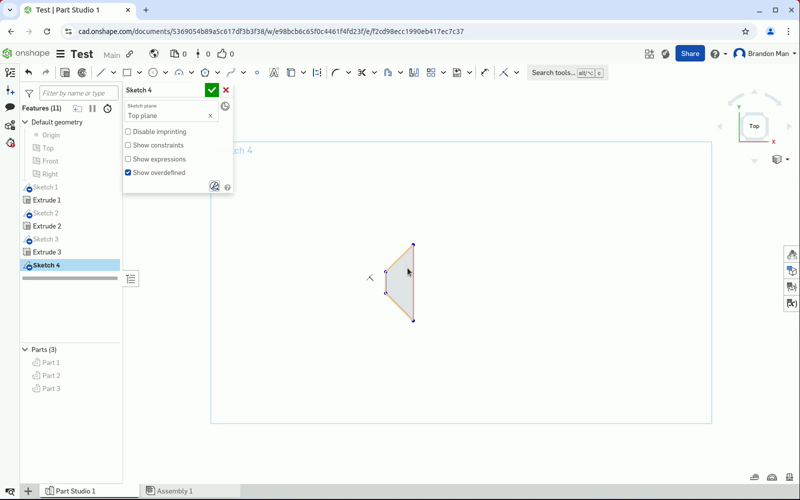
scroll(6)
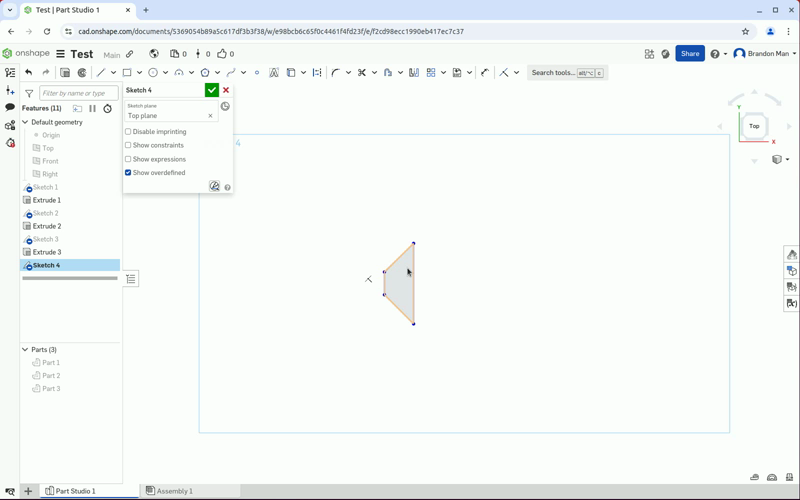
scroll(6)
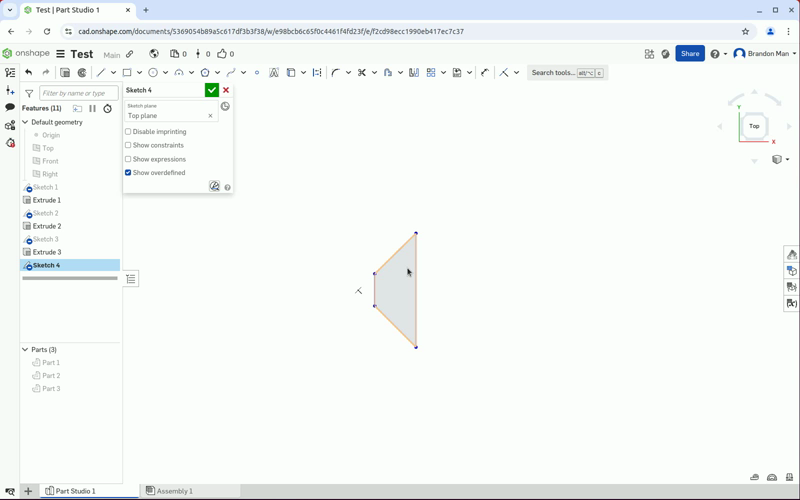
scroll(6)
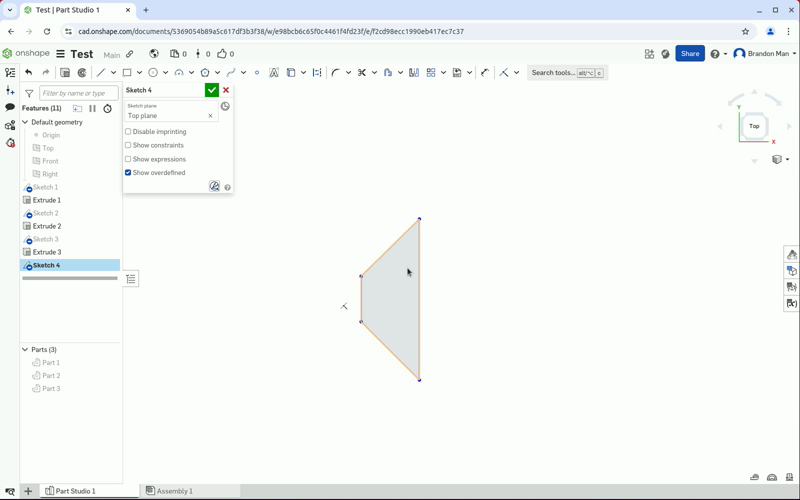
scroll(6)
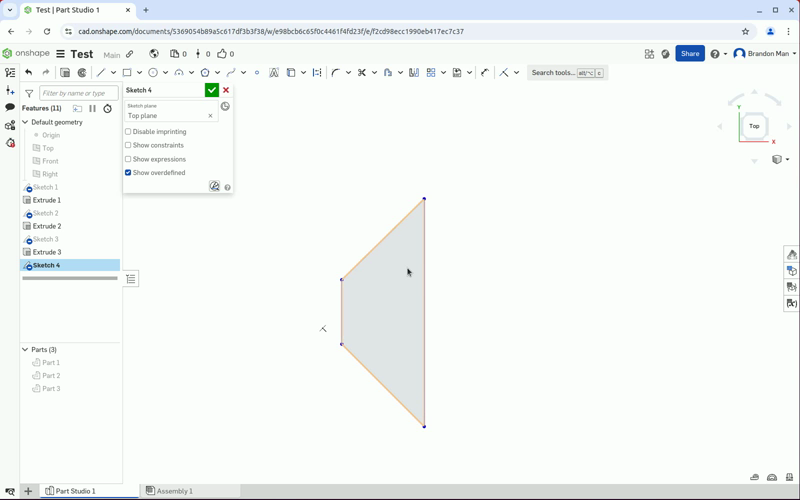
scroll(6)
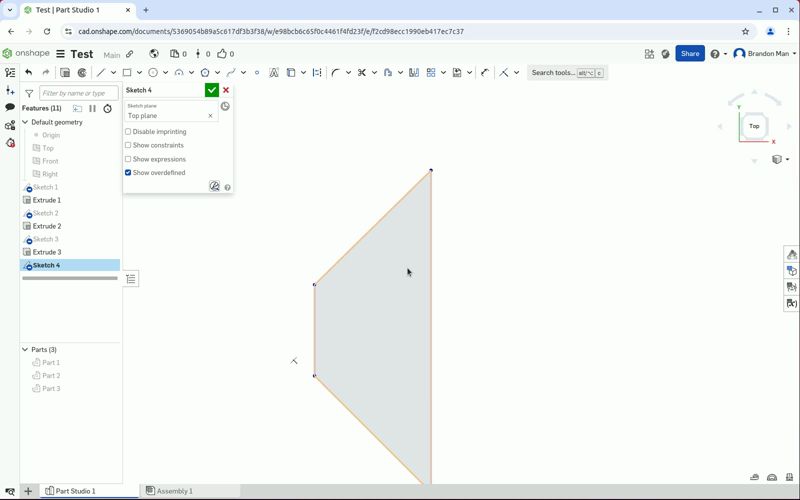
scroll(6)
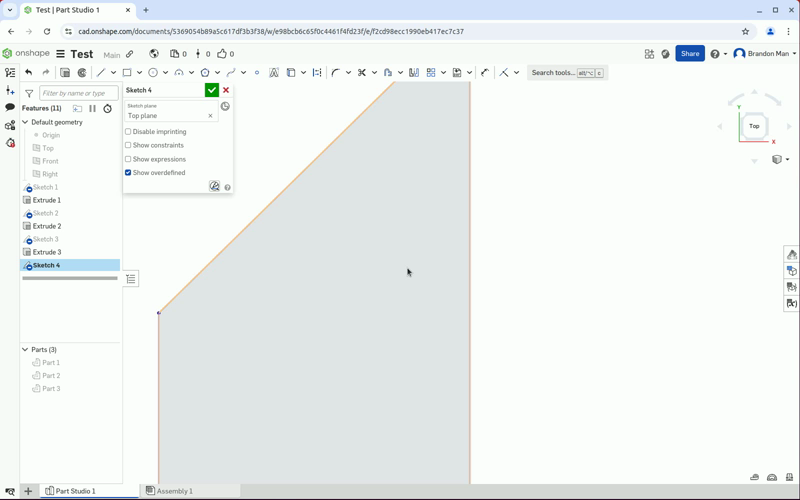
click(407, 267)
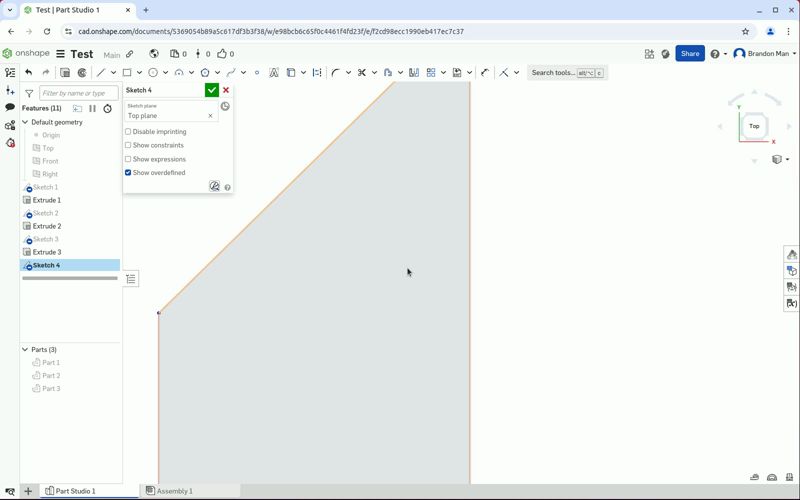
scroll(-6)
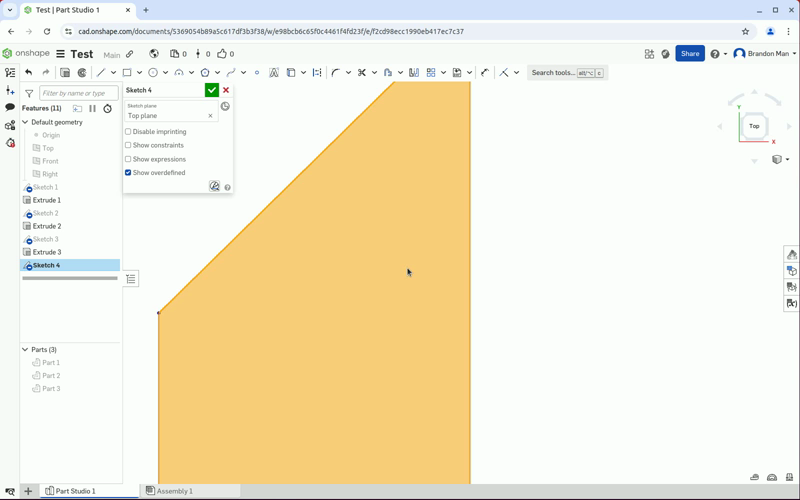
scroll(-6)
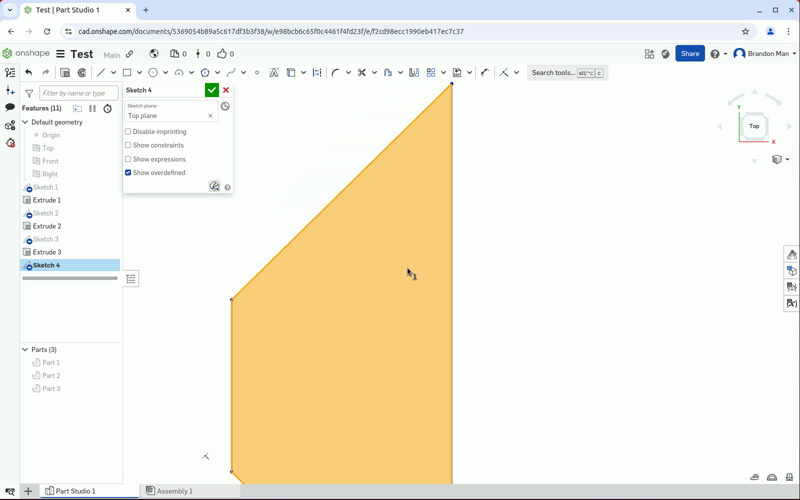
scroll(-6)
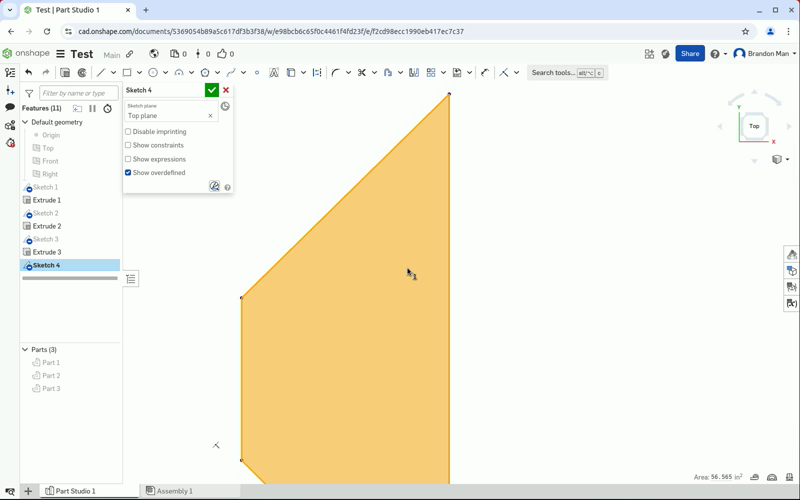
scroll(-6)
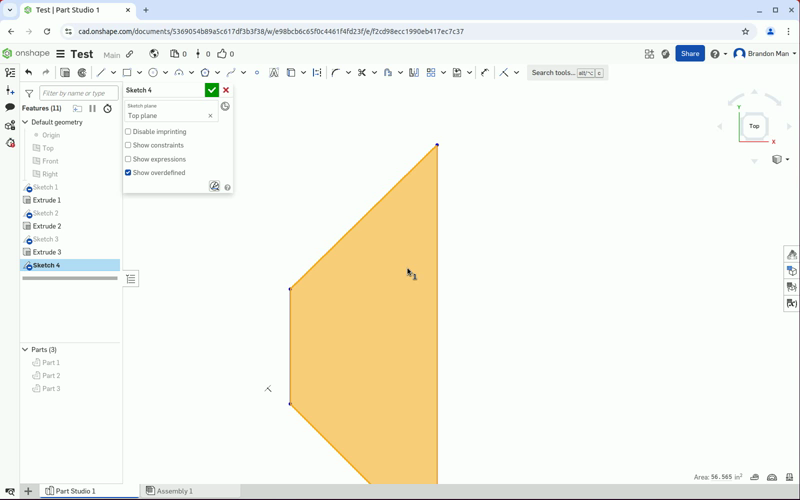
scroll(-6)
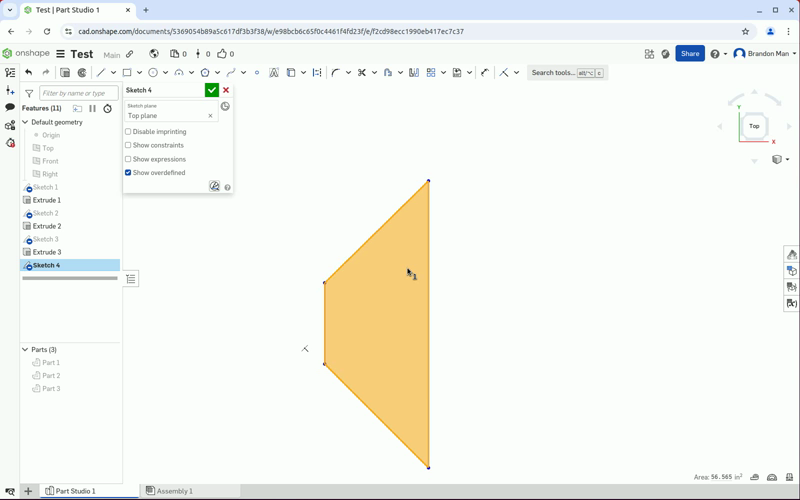
scroll(-6)
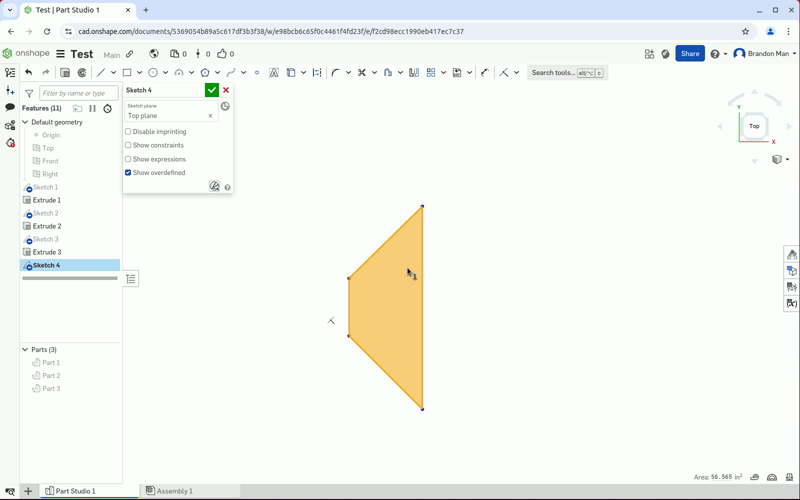
scroll(-6)
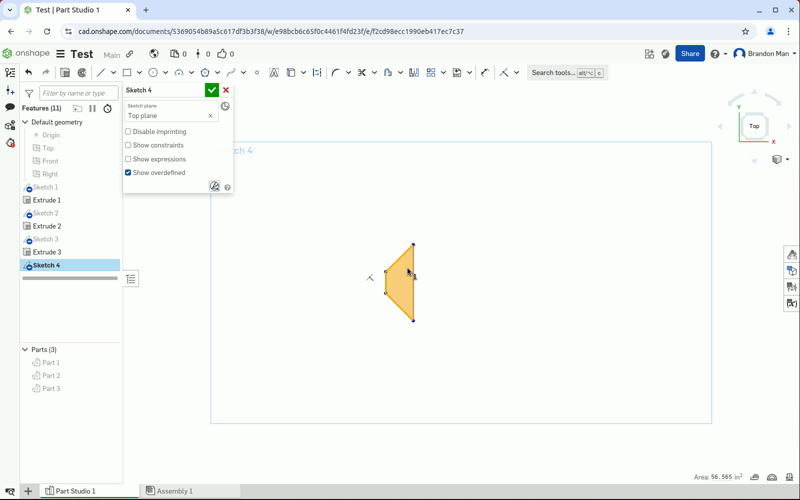
mouse_move(73, 352)
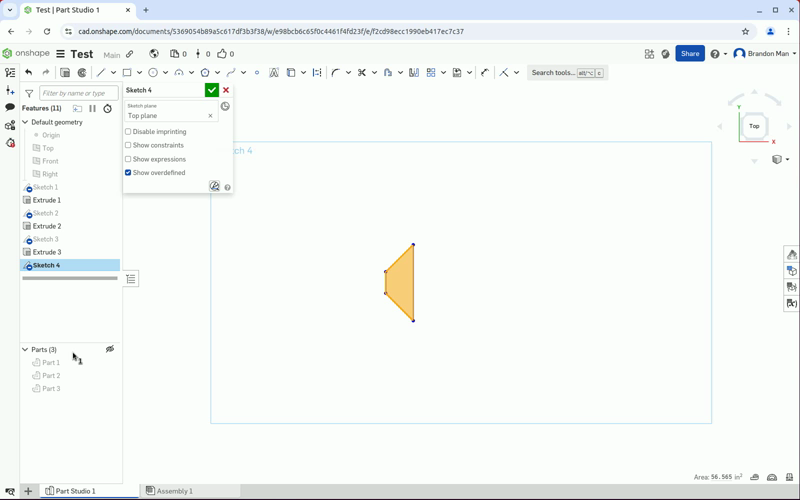
key(shift+y)
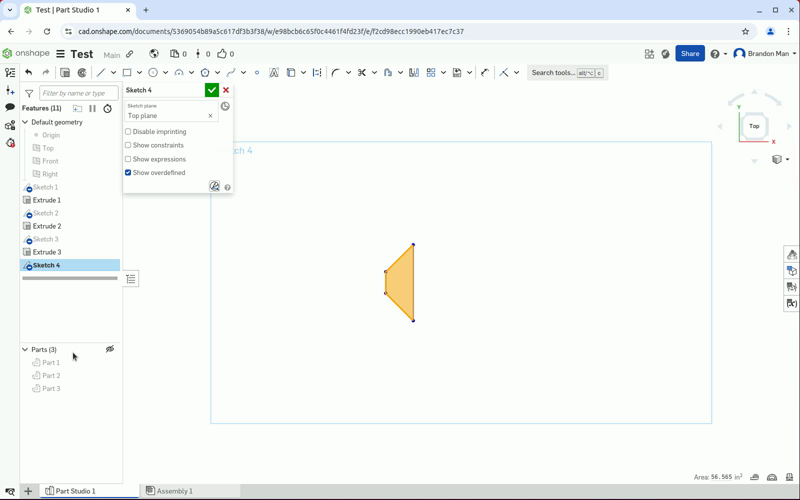
key(shift+e)
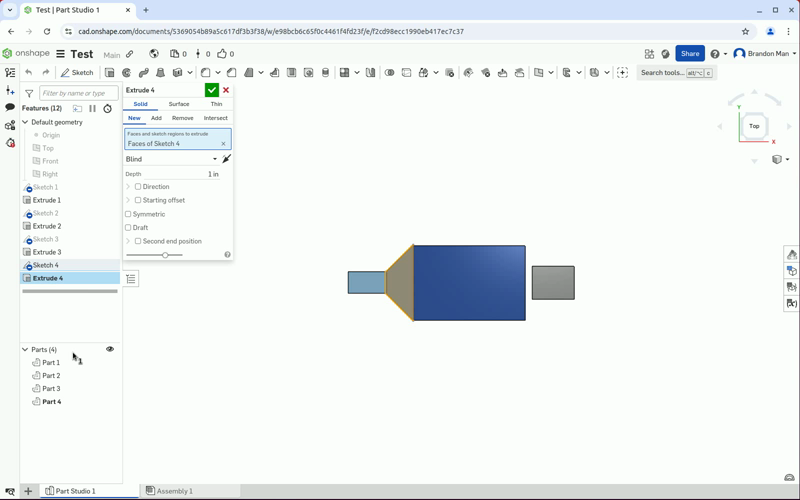
mouse_move(143, 106)
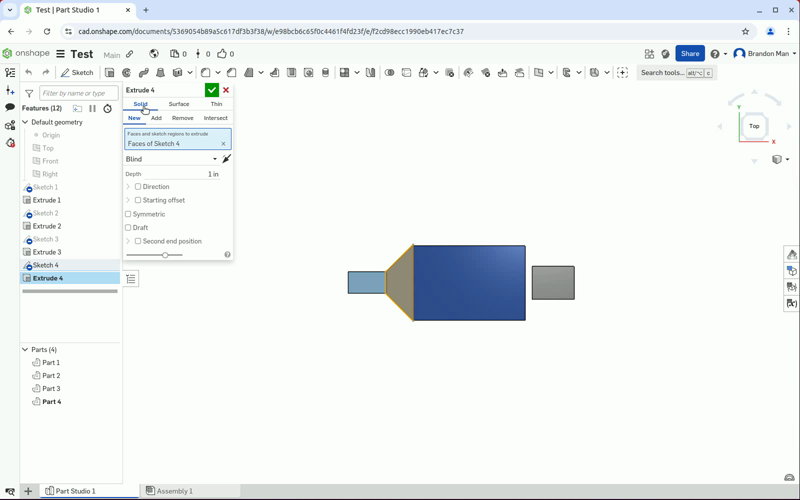
click(143, 106)
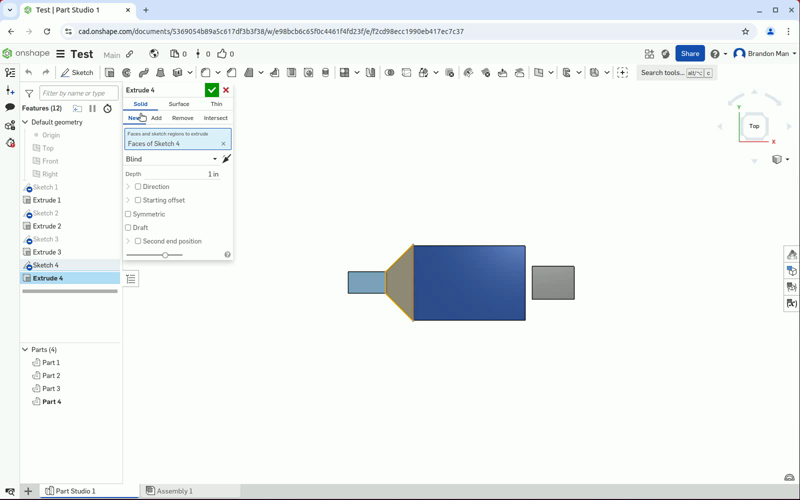
mouse_move(137, 120)
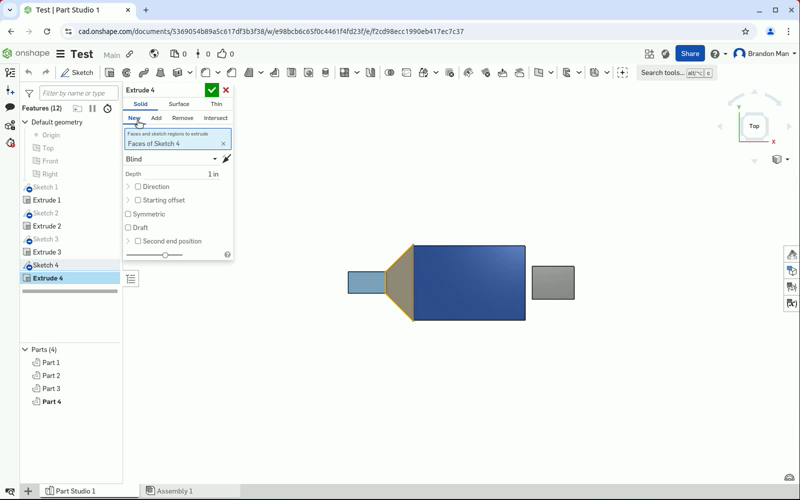
click(137, 120)
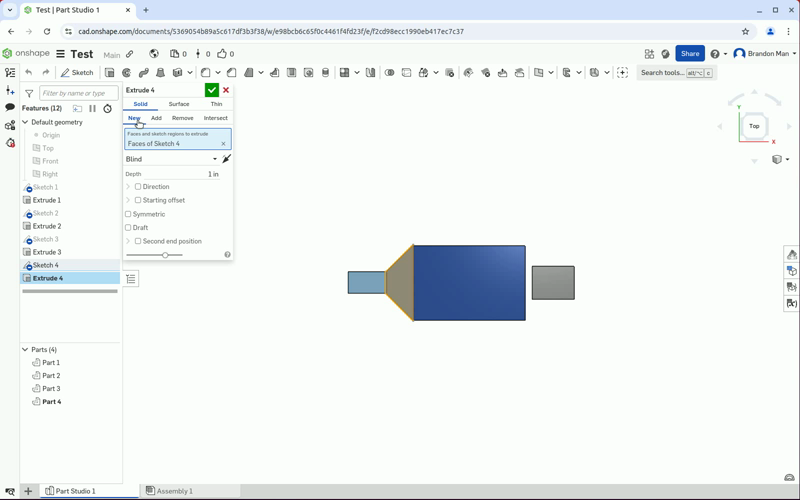
key(tab, 4)
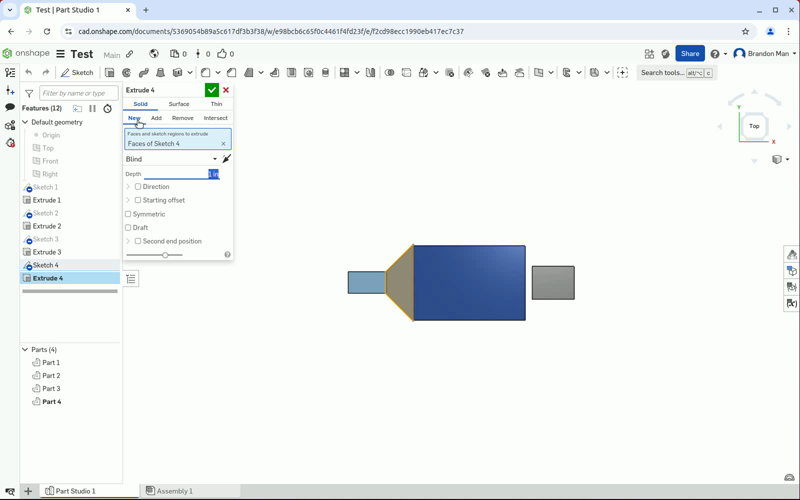
text(0.241)
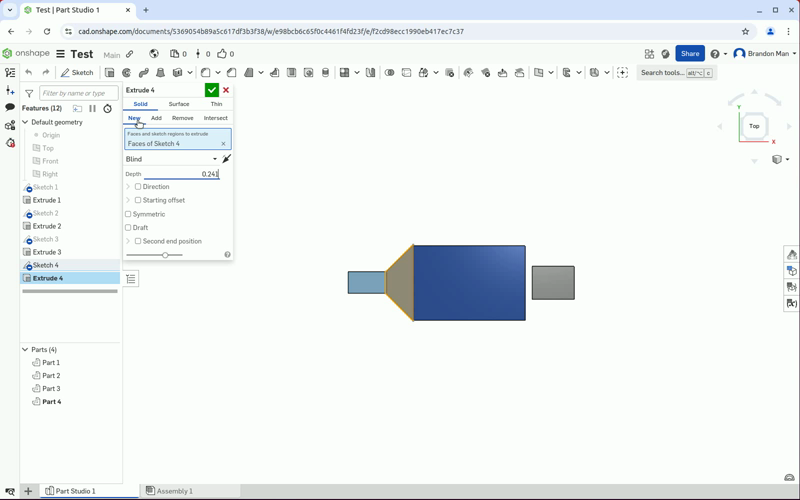
key(enter)
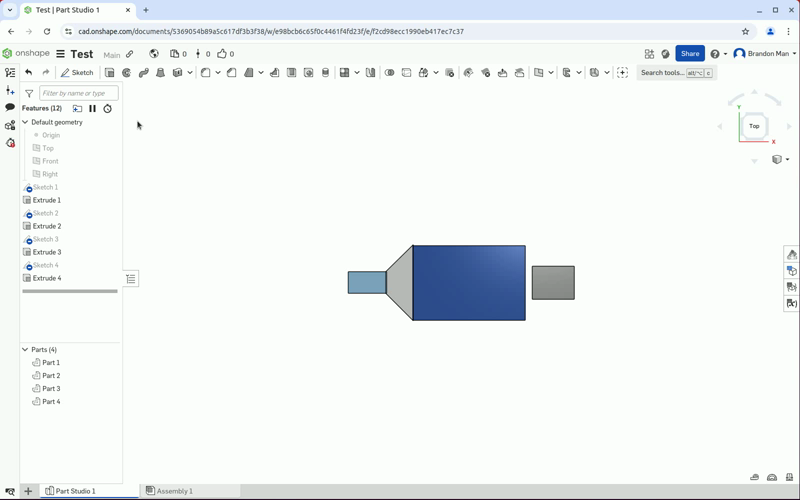
key(shift+h)
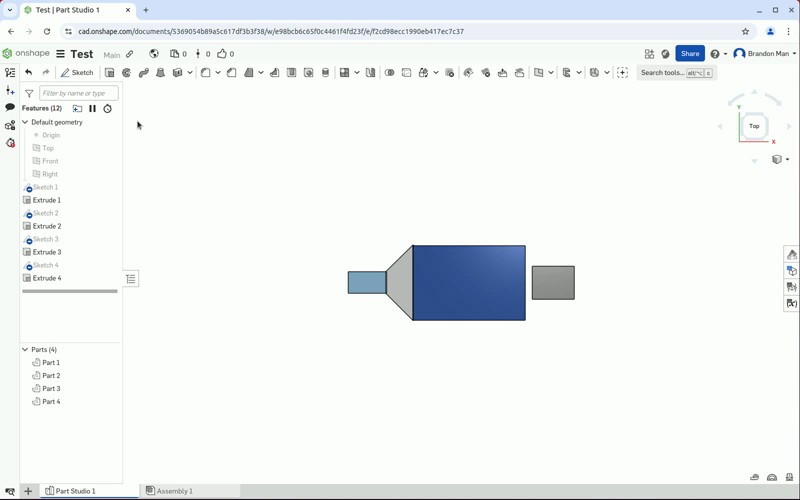
key(shift+h)
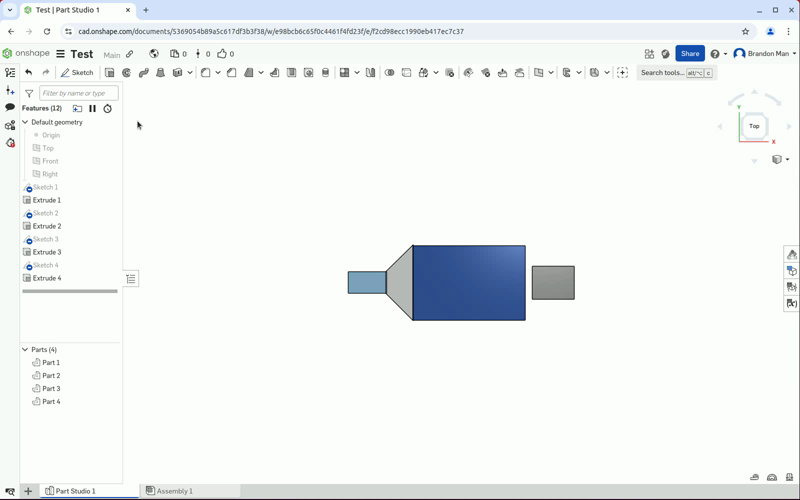
mouse_move(73, 189)
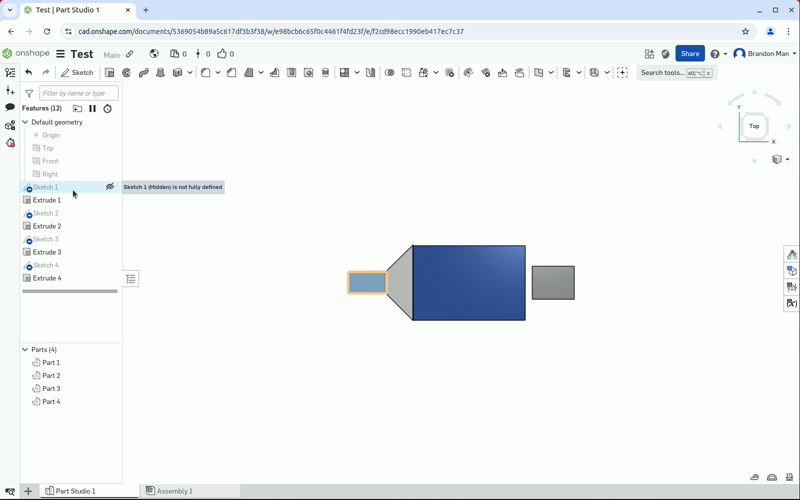
click(73, 189)
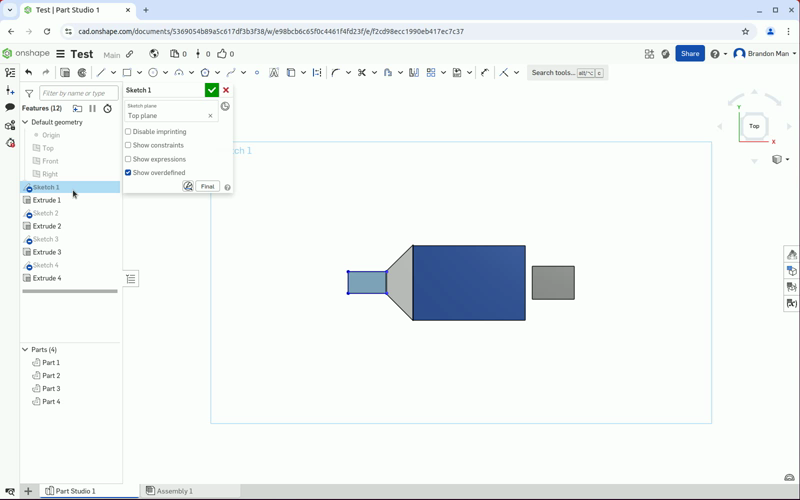
mouse_move(229, 92)
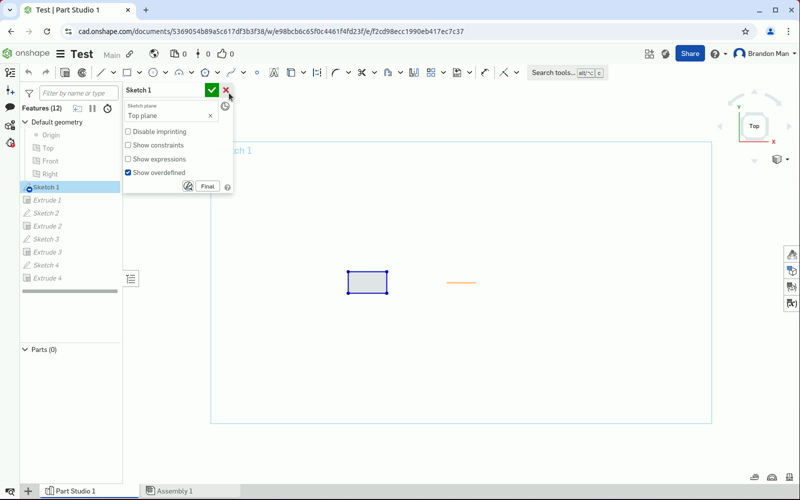
click(229, 92)
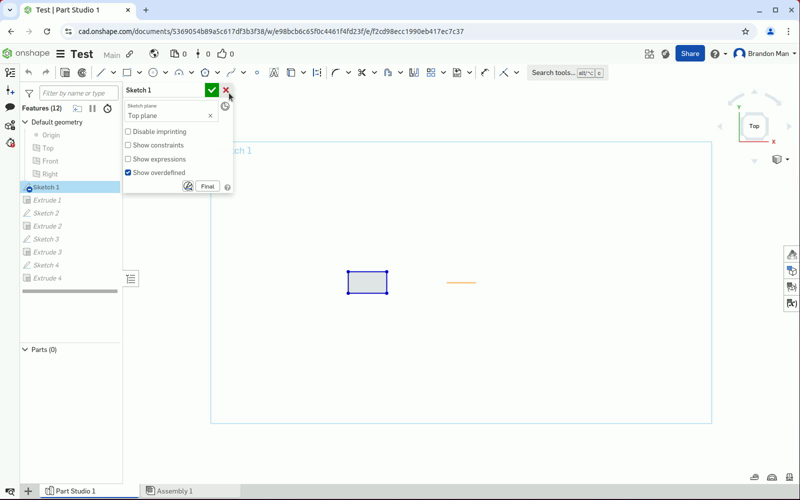
key(shift+s)
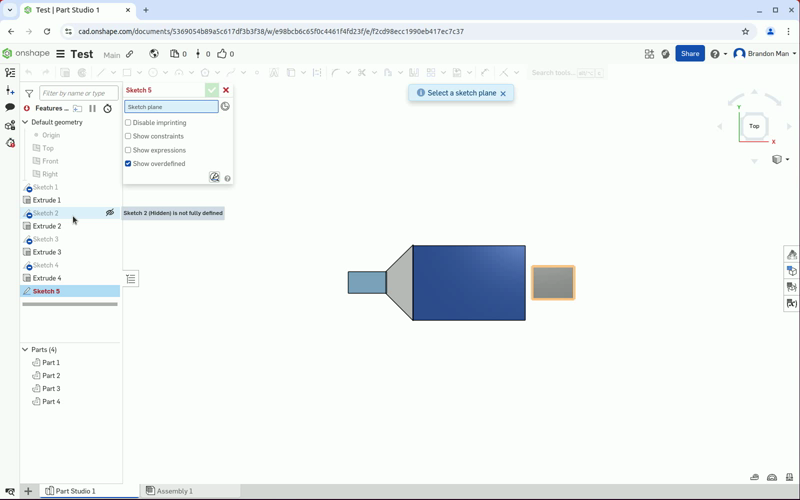
scroll(3)
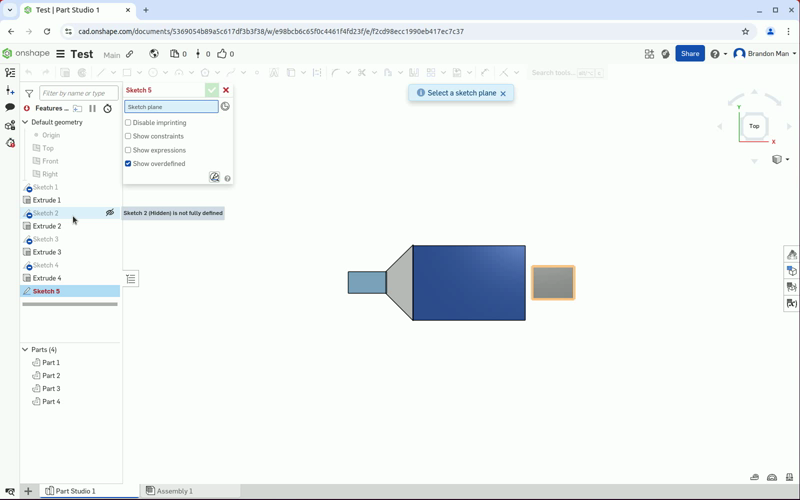
mouse_move(73, 150)
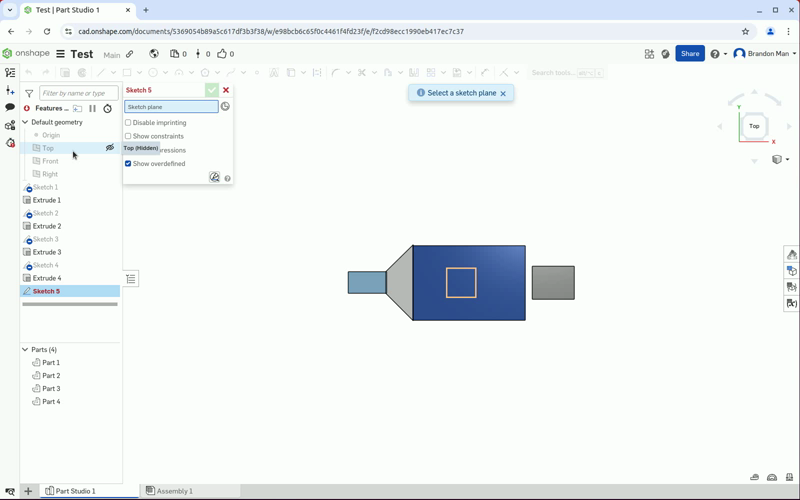
click(73, 150)
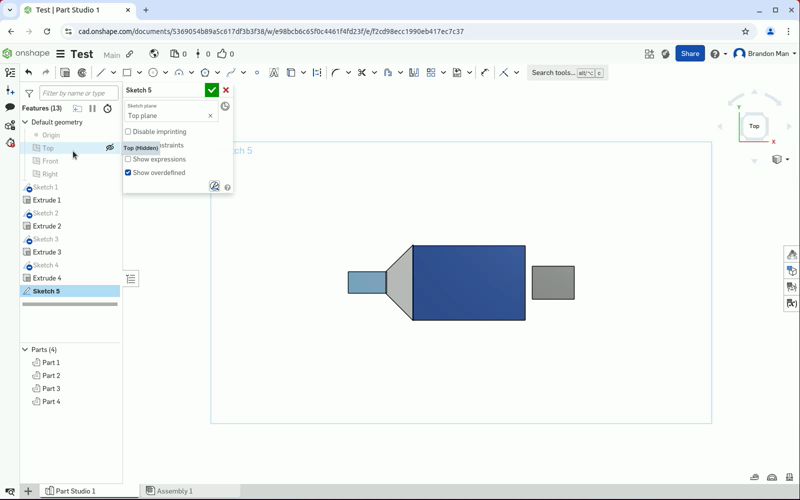
mouse_move(73, 352)
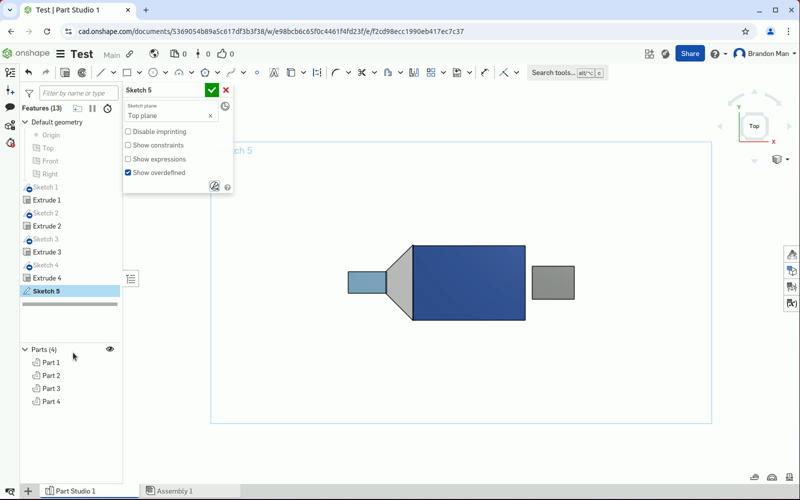
key(y)
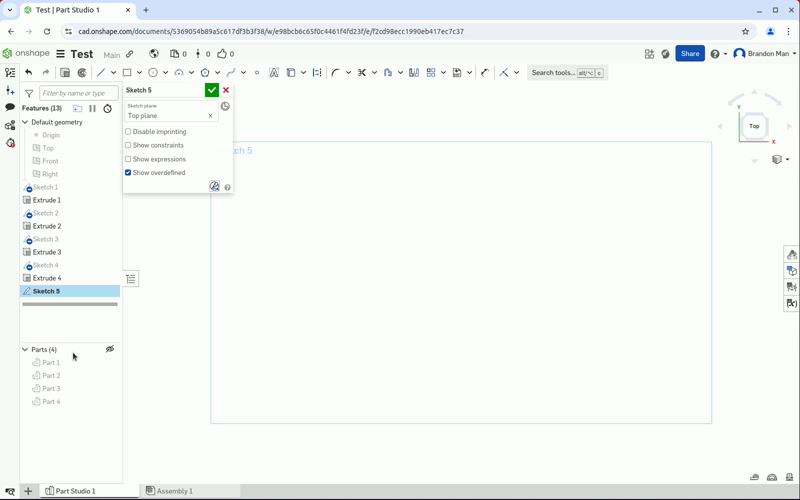
key(l)
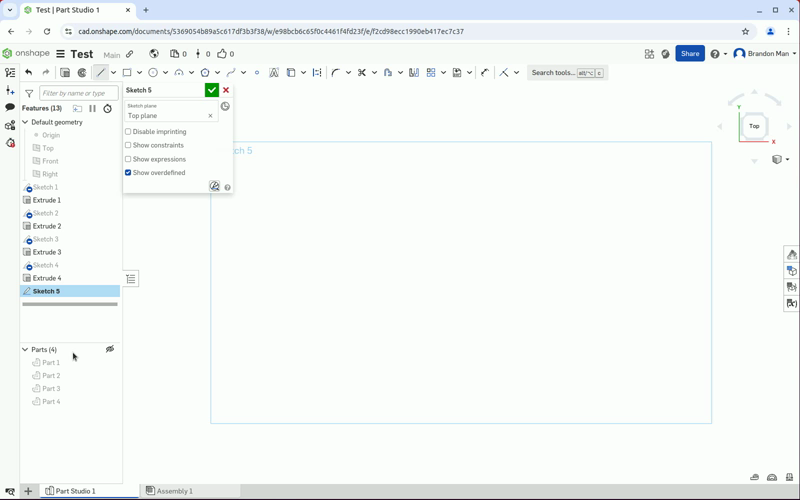
key_down(shift)
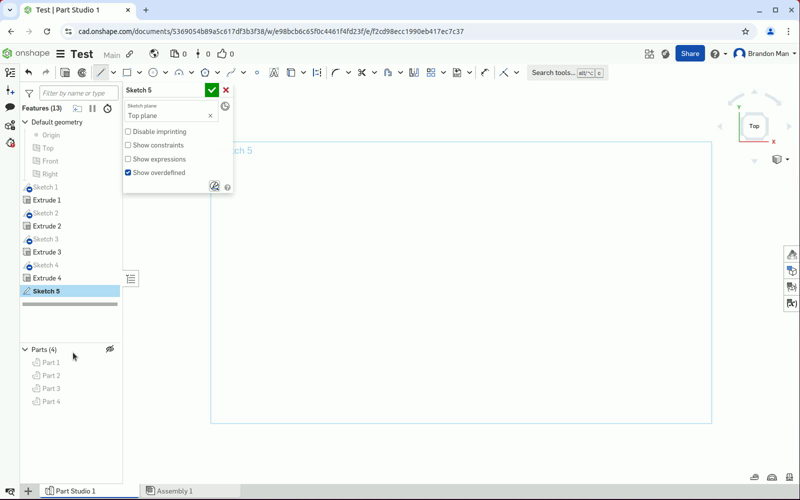
mouse_move(525, 320)
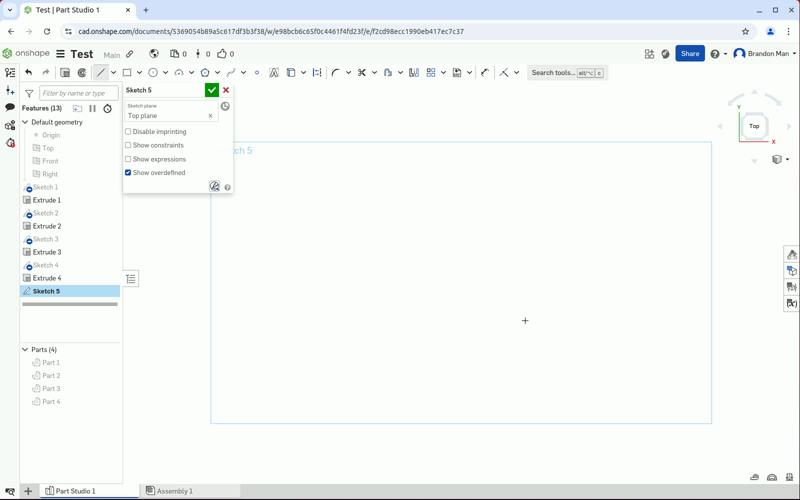
click(525, 320)
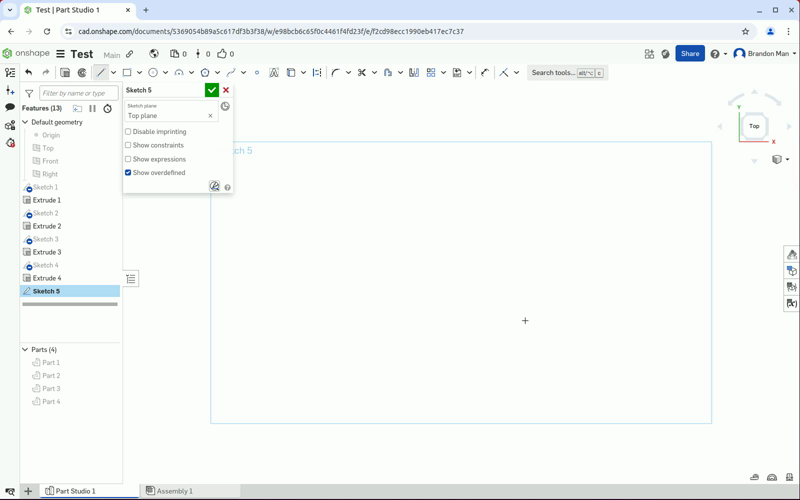
key_up(shift)
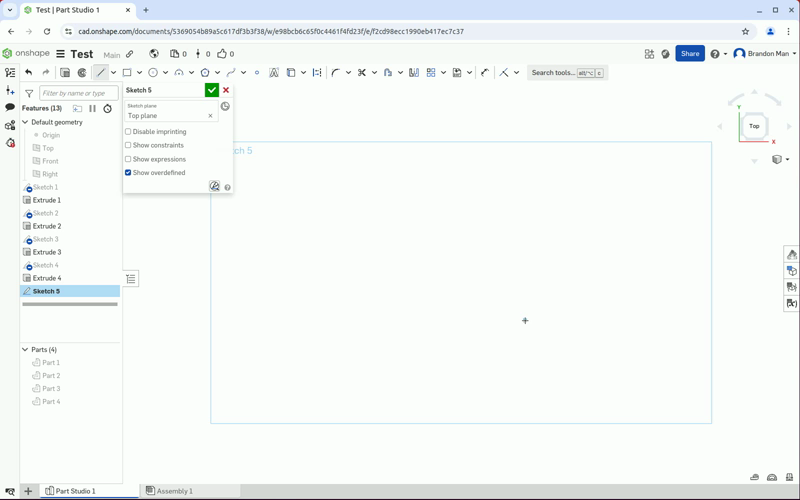
key_down(shift)
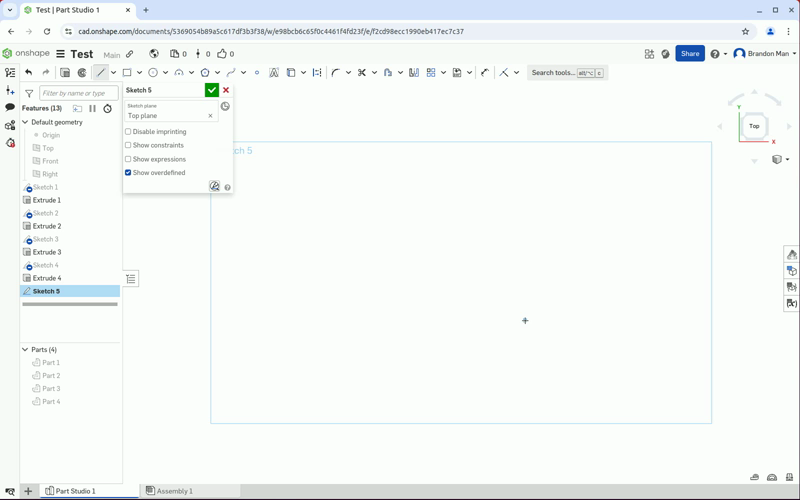
mouse_move(555, 320)
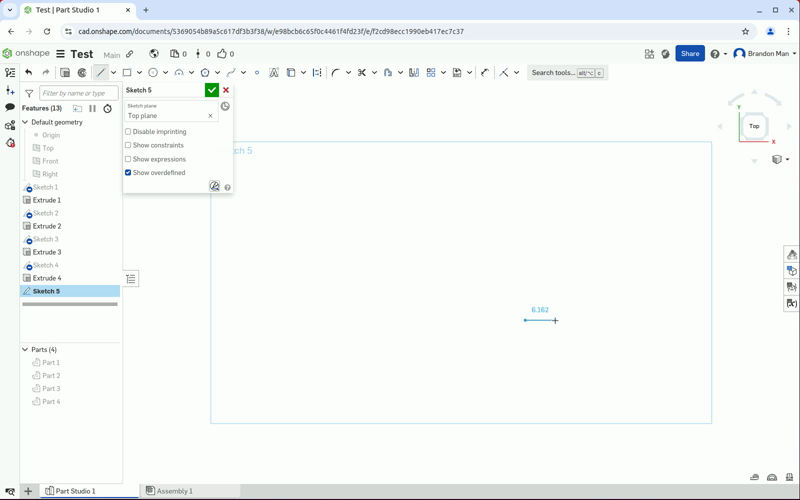
mouse_move(533, 299)
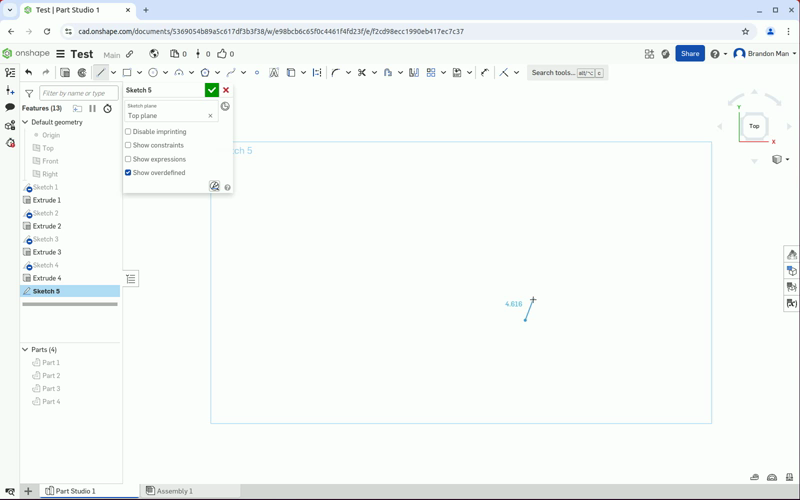
click(533, 299)
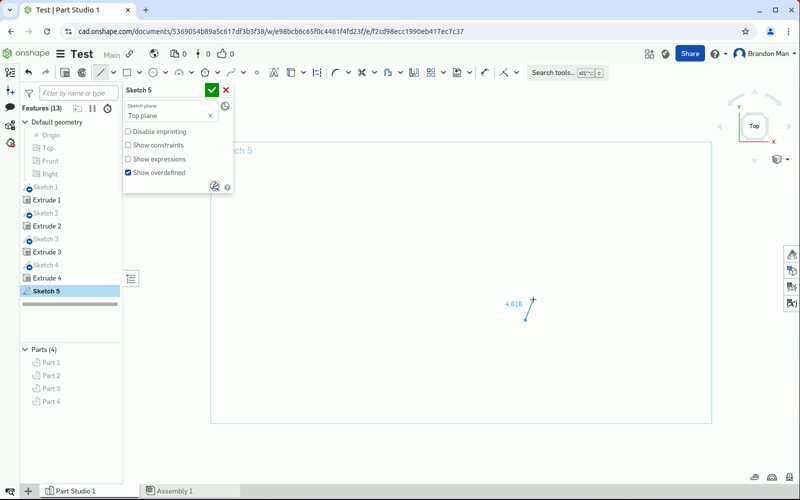
key_up(shift)
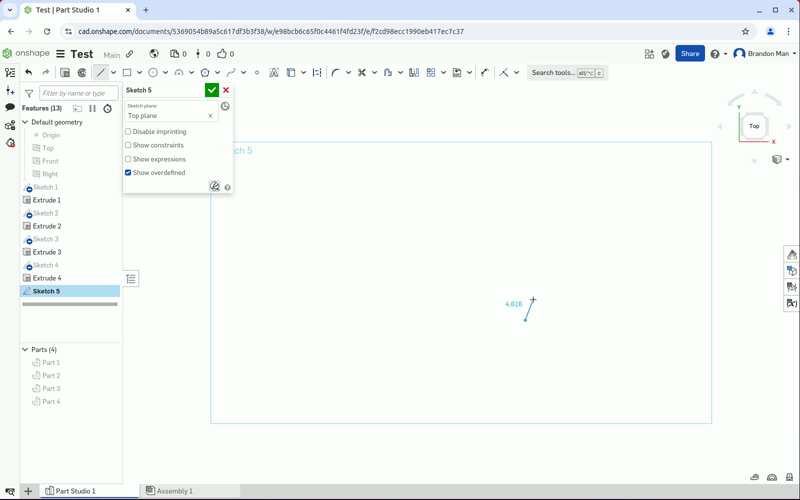
key_down(shift)
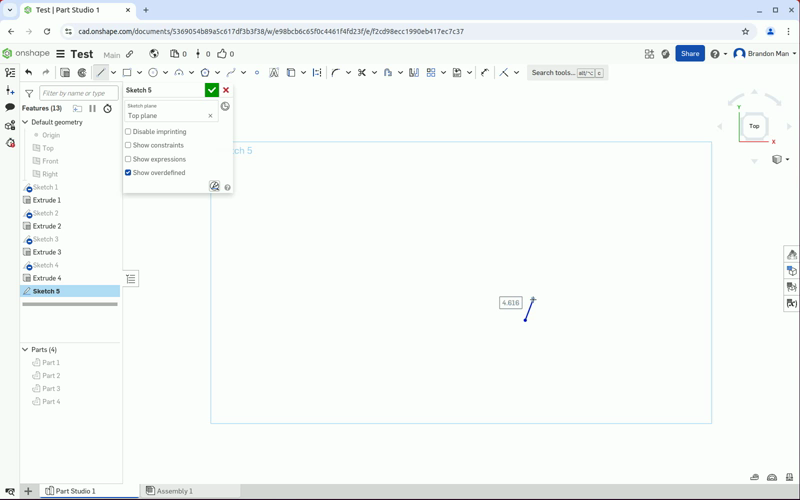
mouse_move(563, 299)
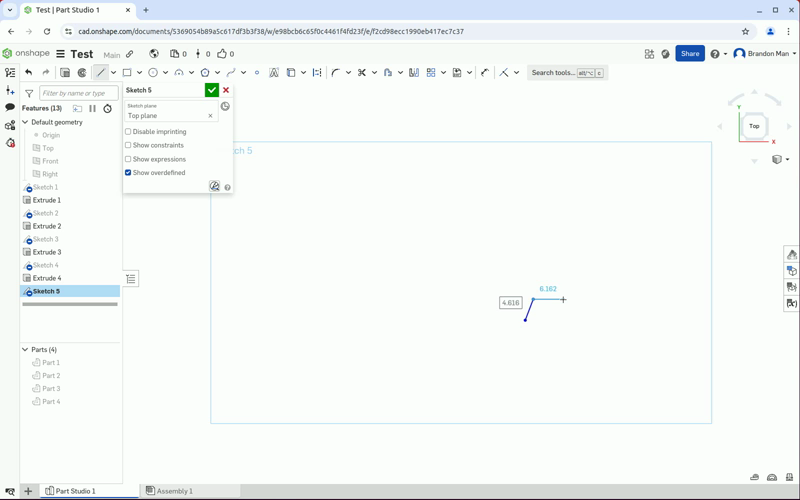
mouse_move(533, 266)
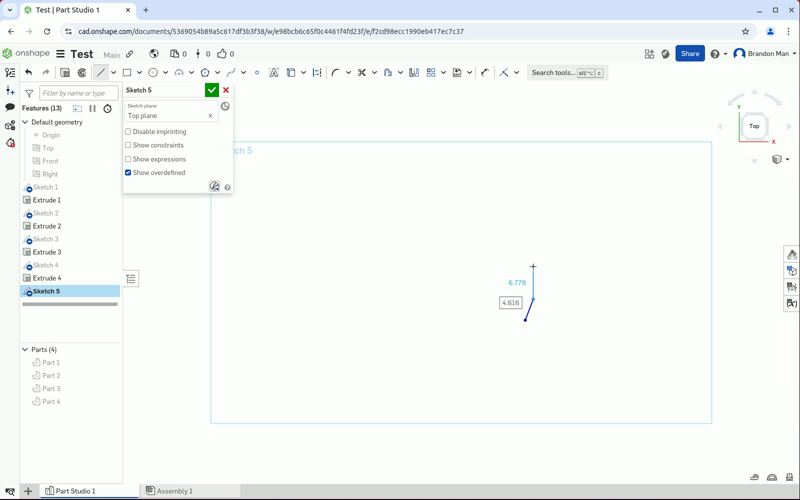
click(533, 266)
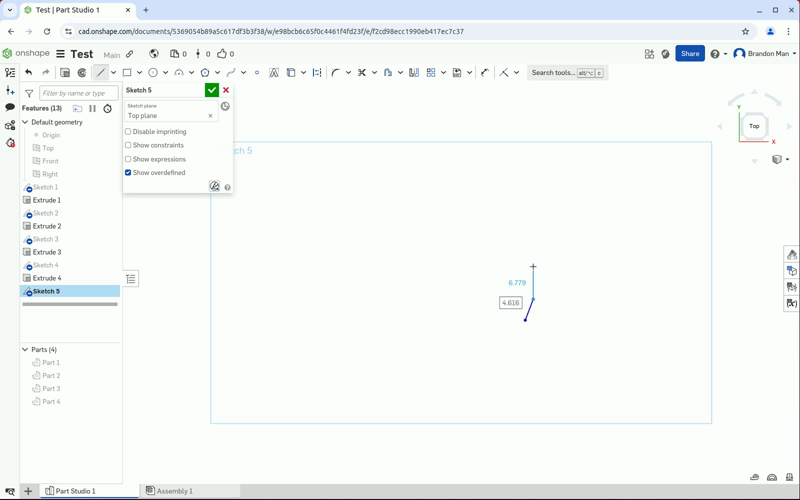
key_up(shift)
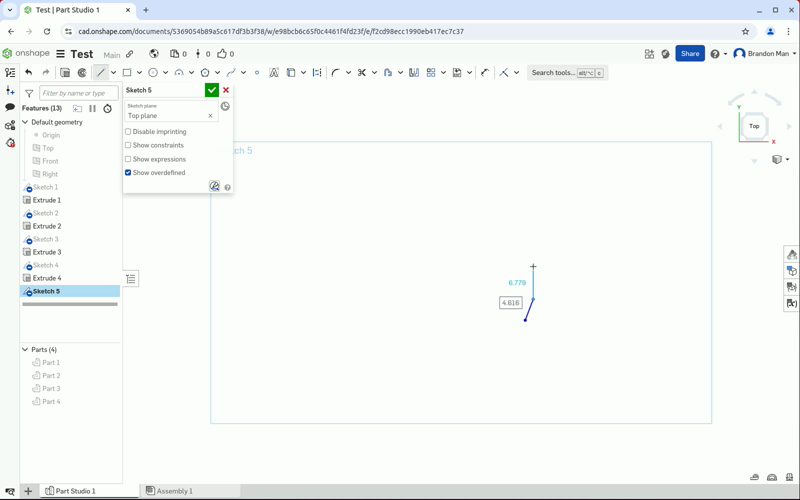
key_down(shift)
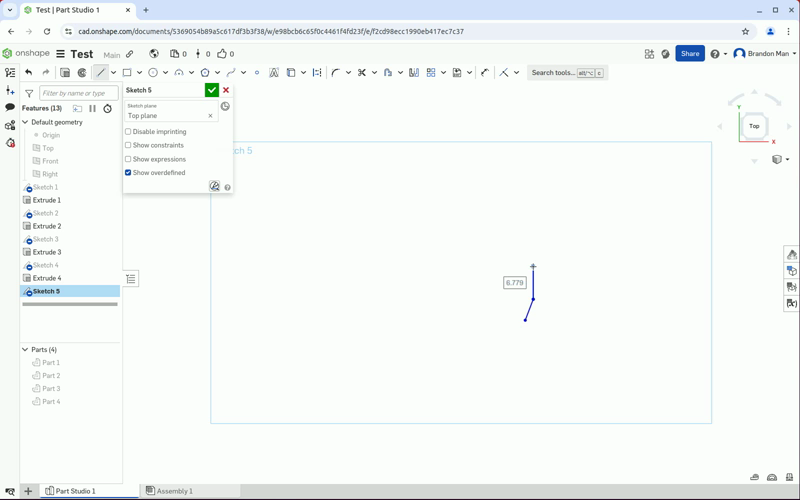
mouse_move(563, 266)
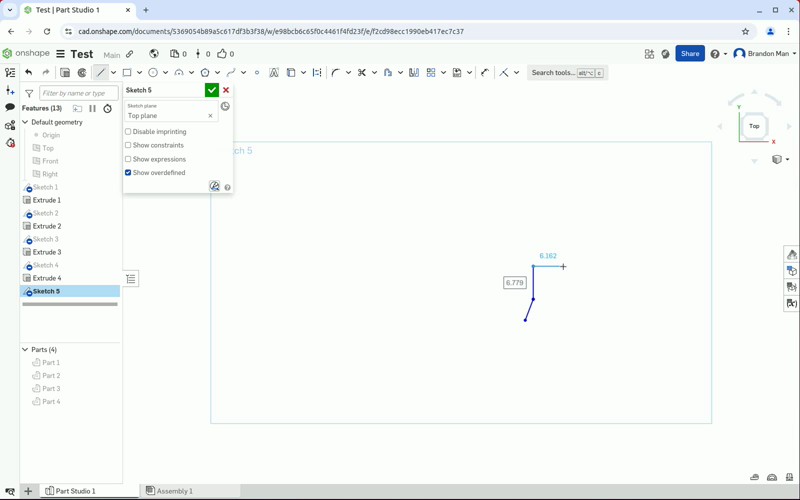
mouse_move(525, 245)
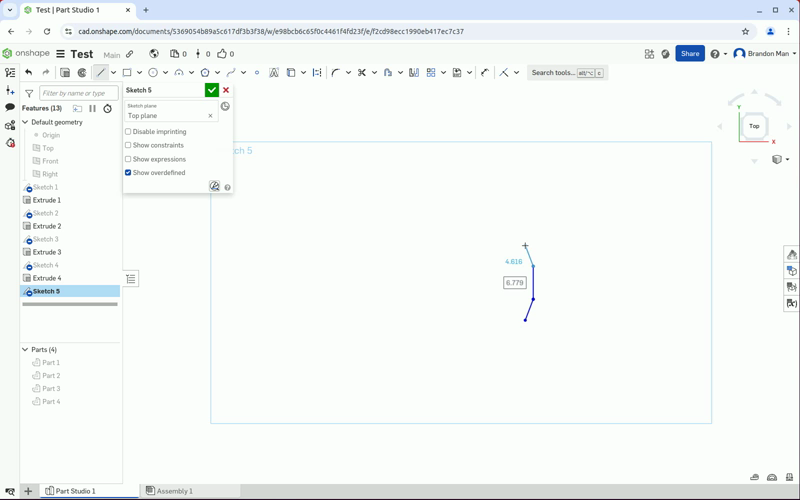
click(525, 245)
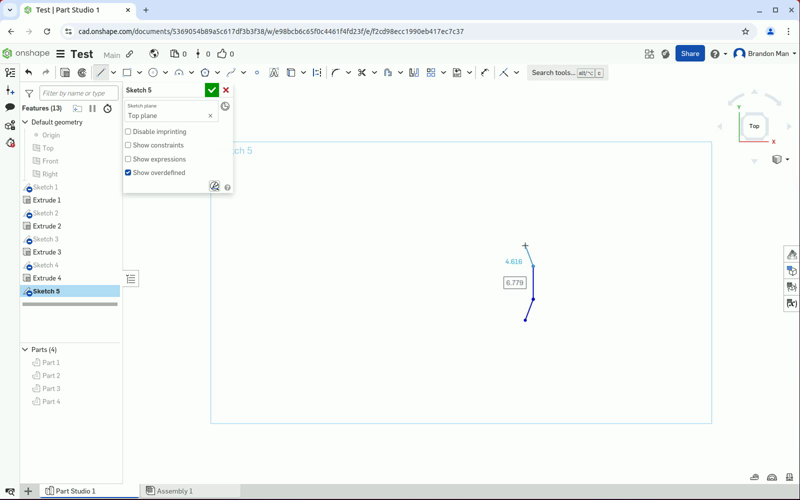
key_up(shift)
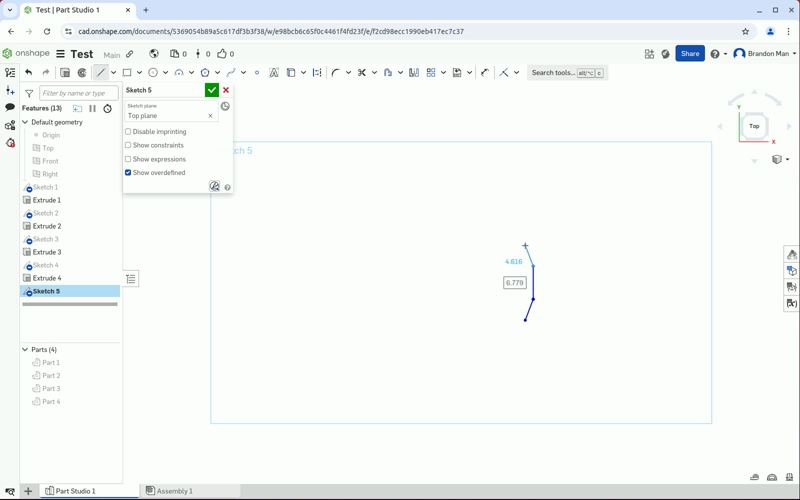
key_down(shift)
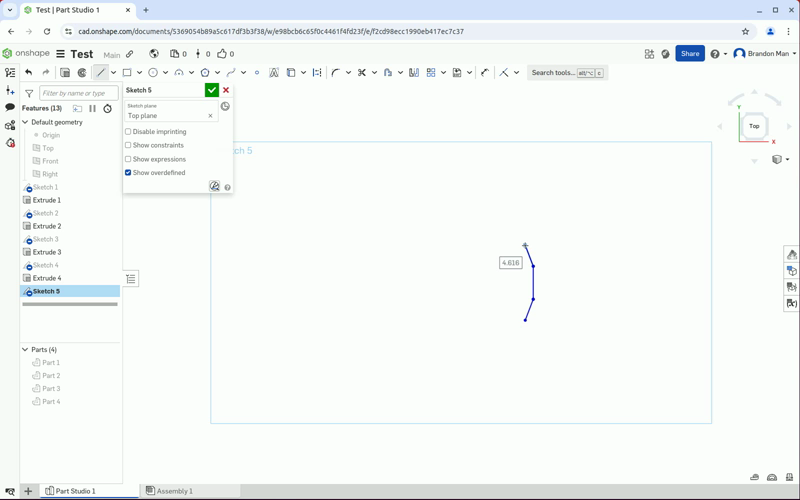
mouse_move(525, 320)
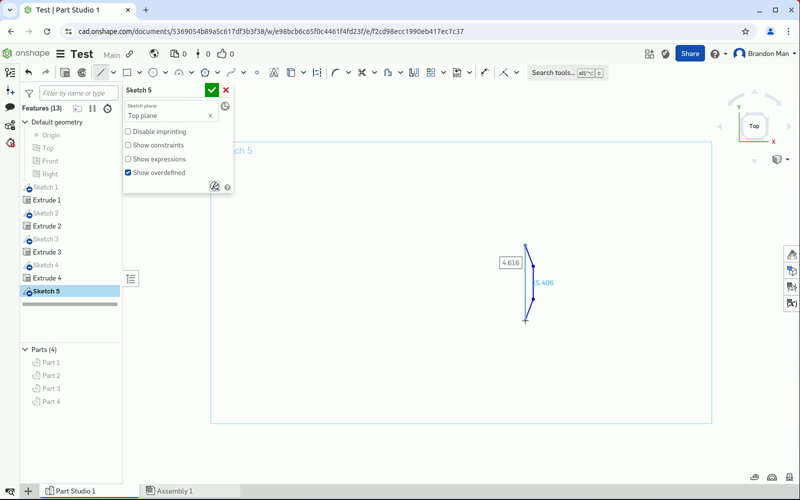
key_up(shift)
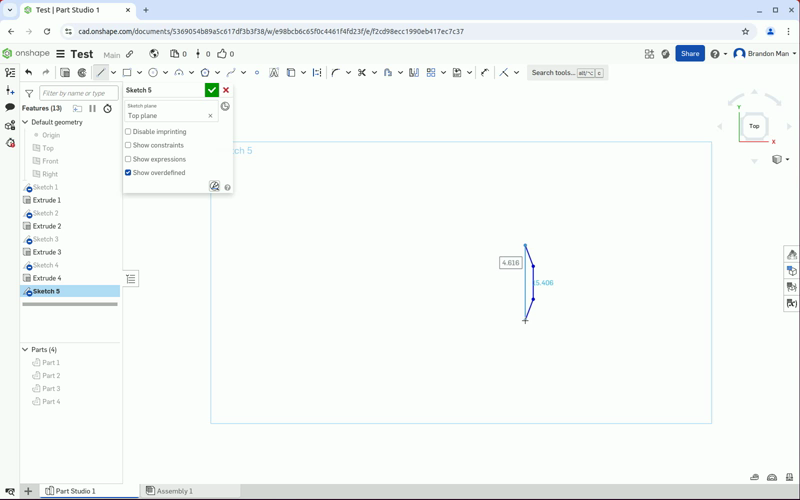
click(525, 320)
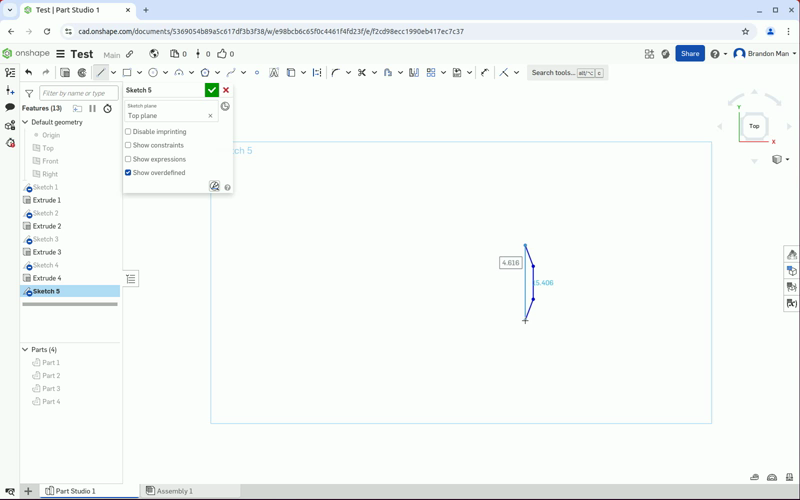
key(esc)
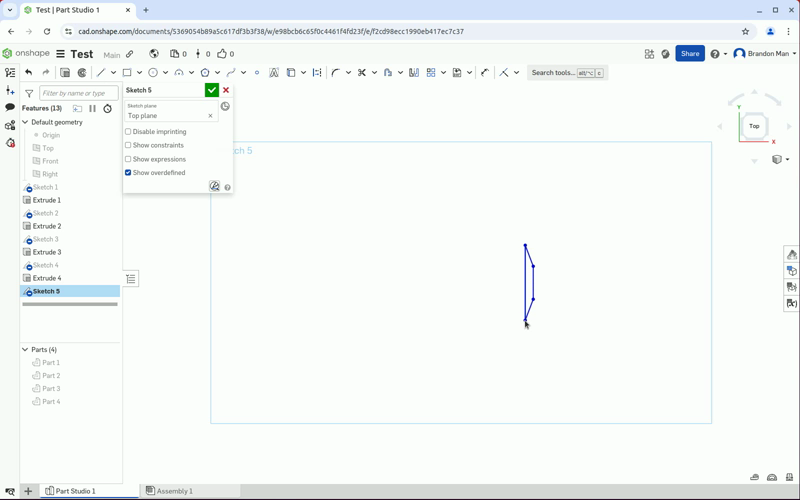
mouse_move(526, 266)
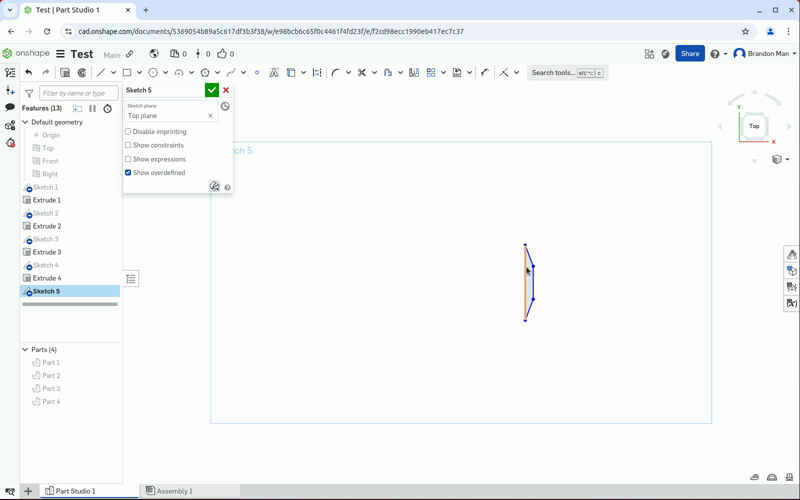
scroll(6)
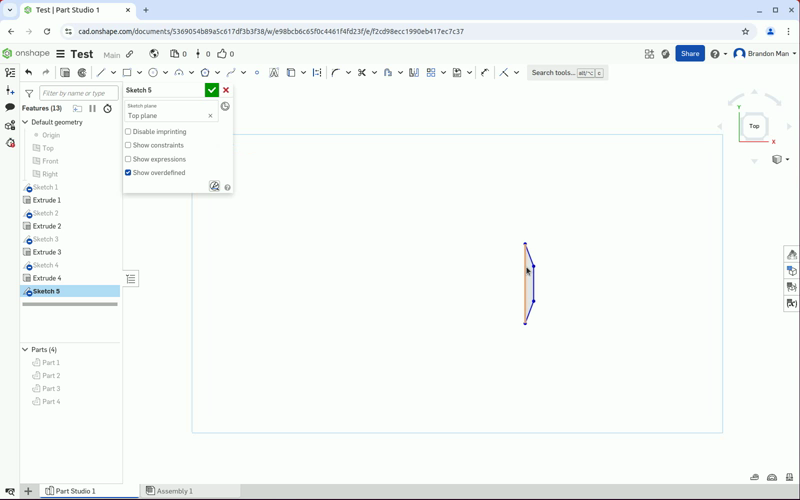
scroll(6)
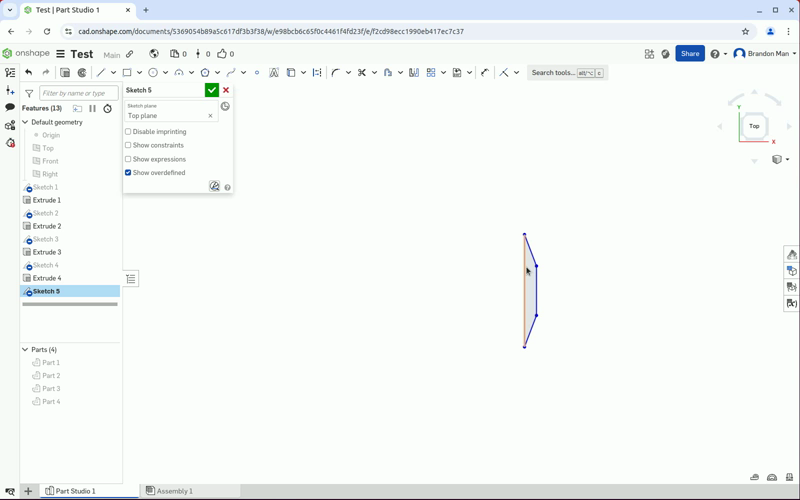
scroll(6)
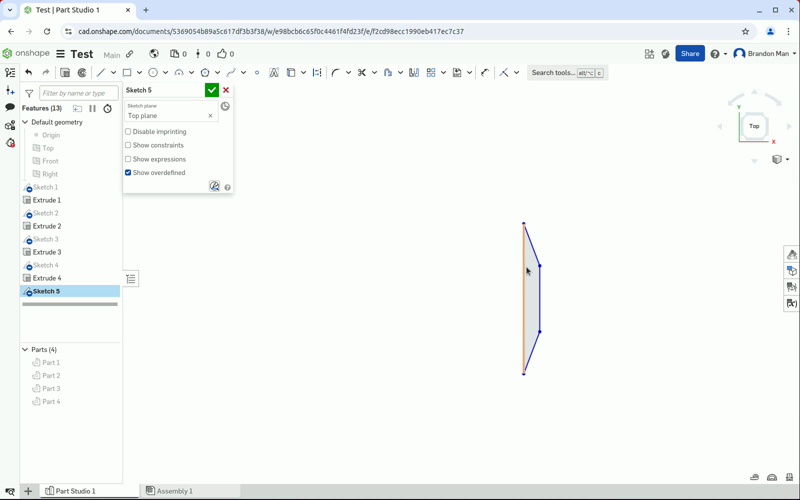
scroll(6)
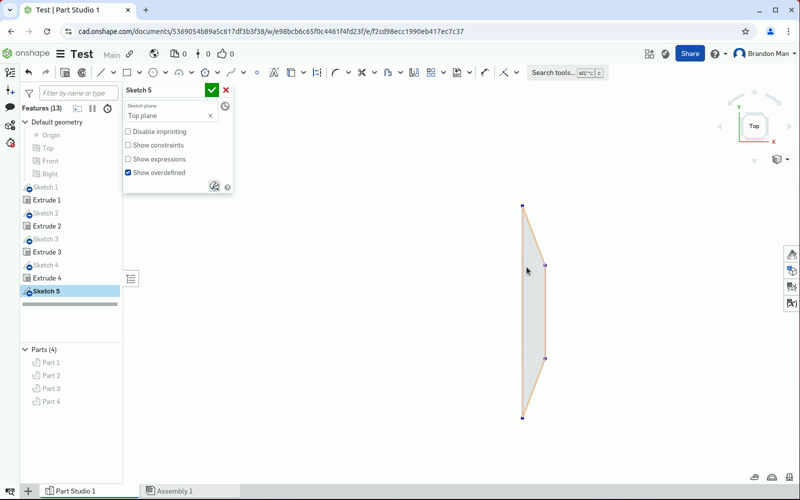
scroll(6)
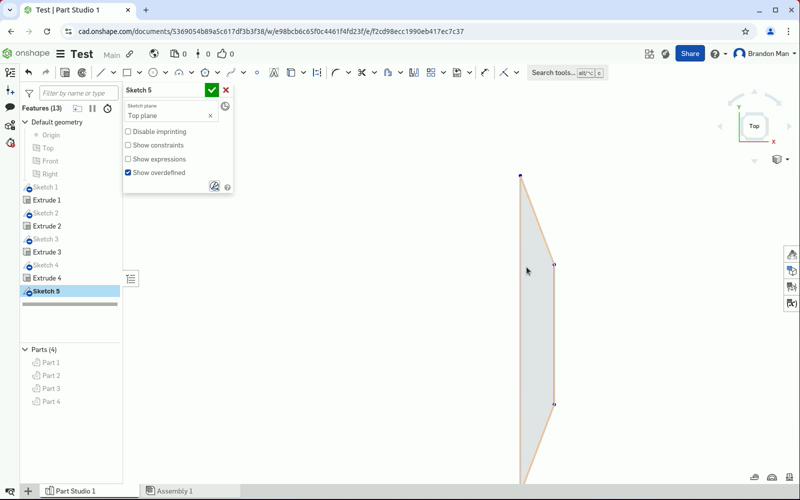
scroll(6)
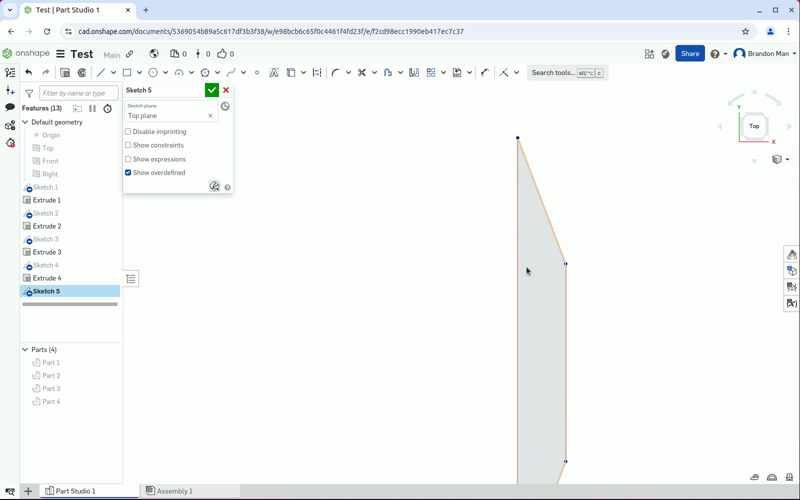
scroll(6)
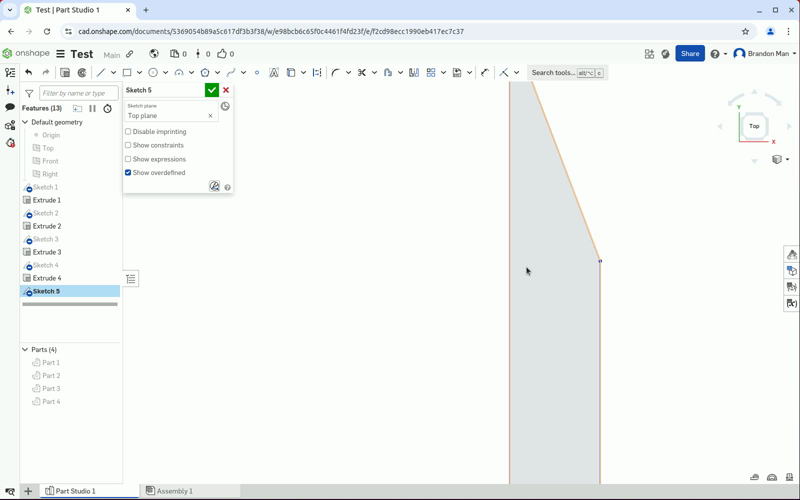
click(526, 266)
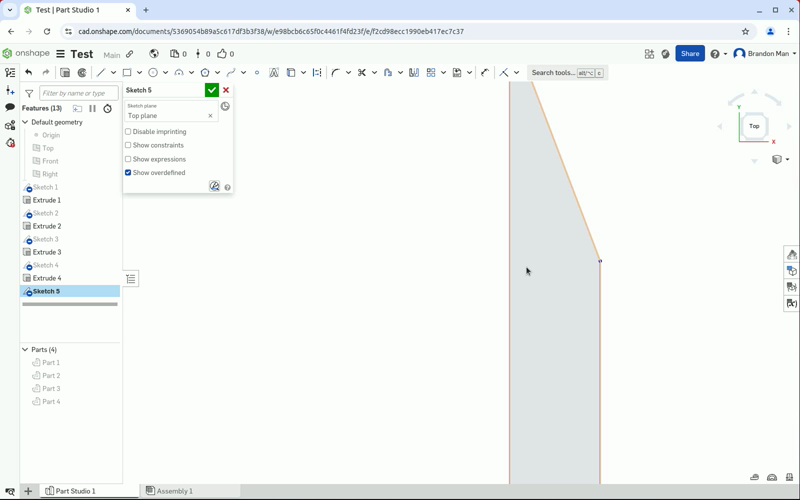
scroll(-6)
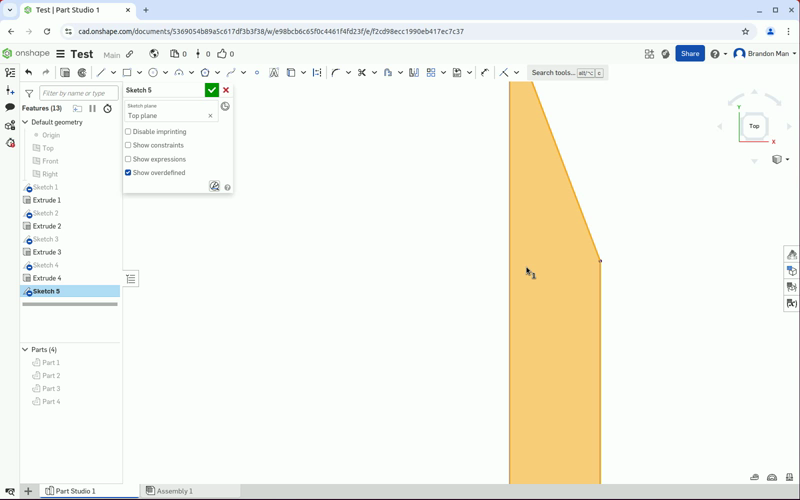
scroll(-6)
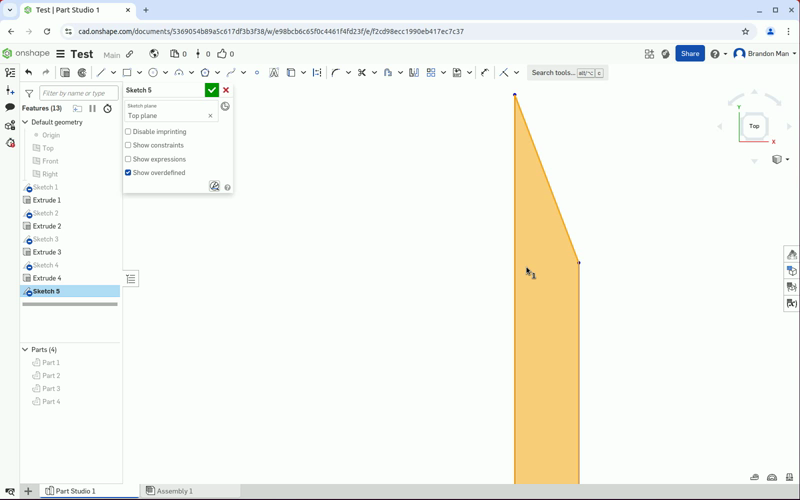
scroll(-6)
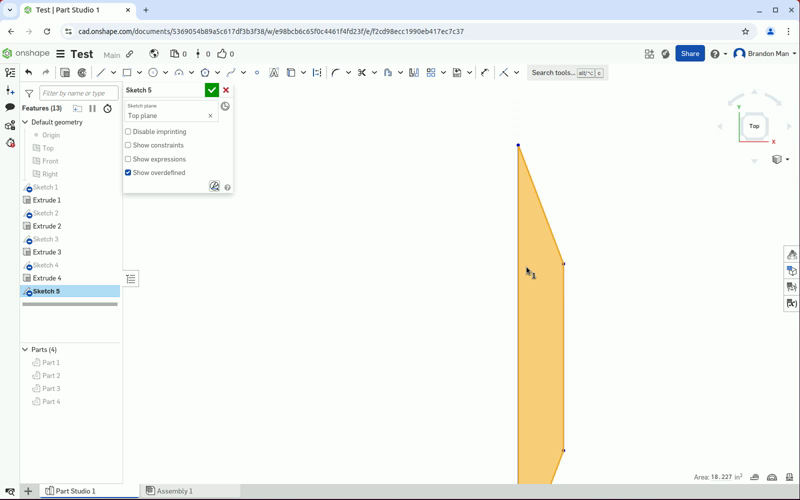
scroll(-6)
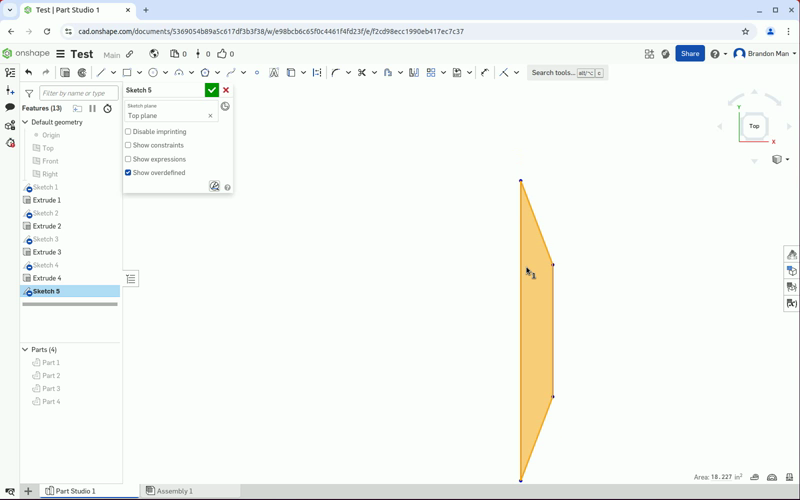
scroll(-6)
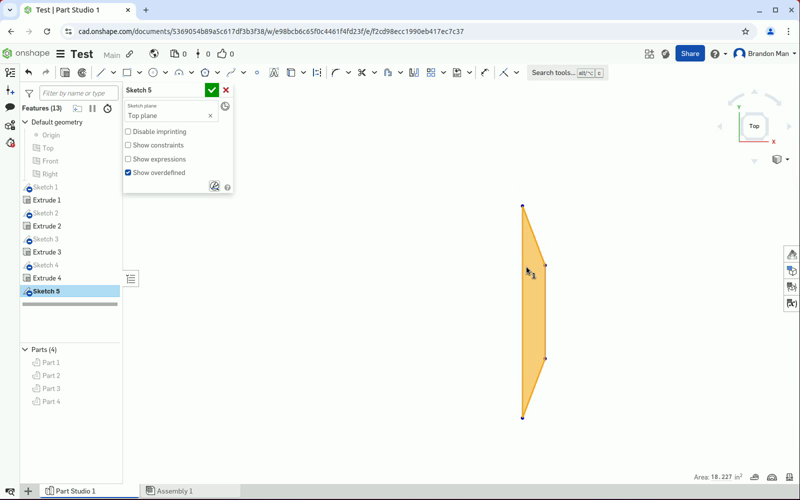
scroll(-6)
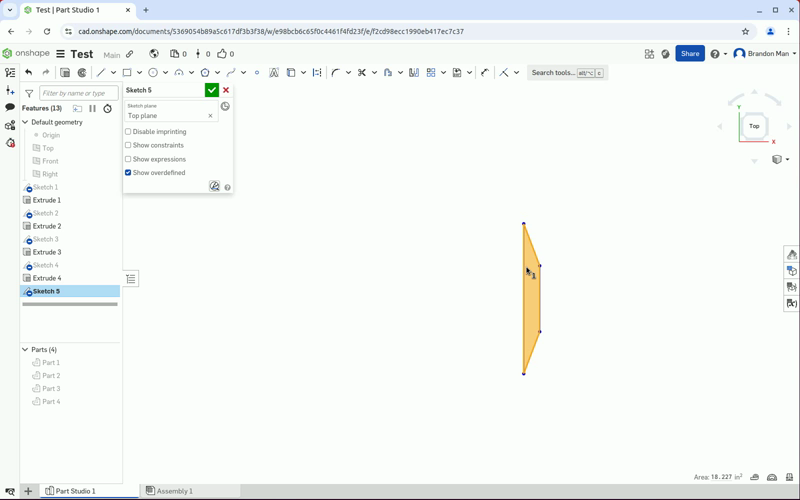
scroll(-6)
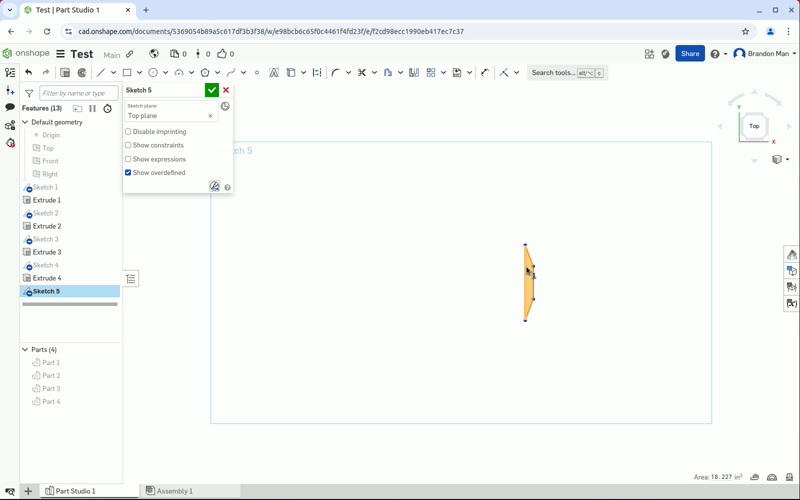
mouse_move(73, 352)
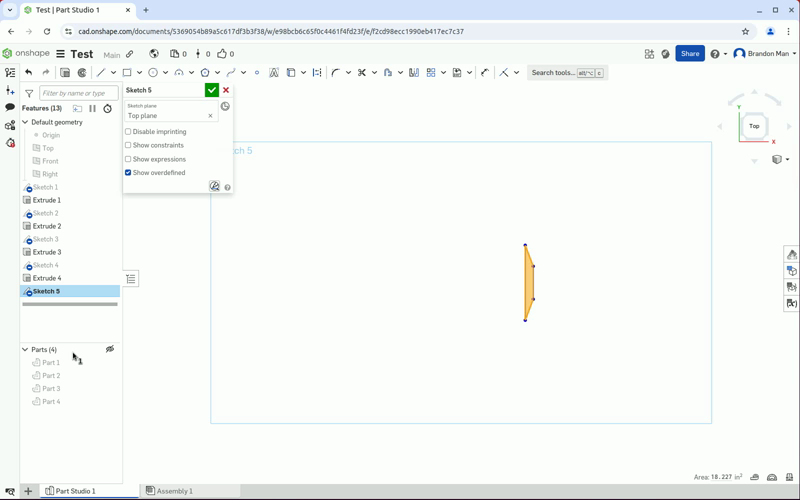
key(shift+y)
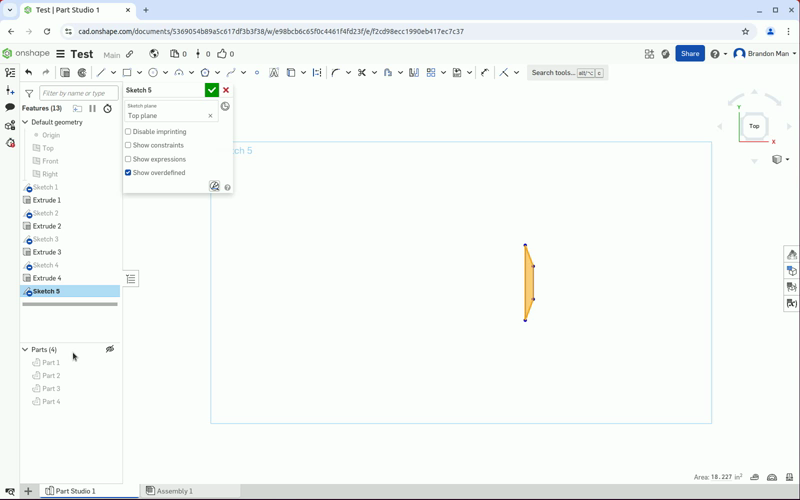
key(shift+e)
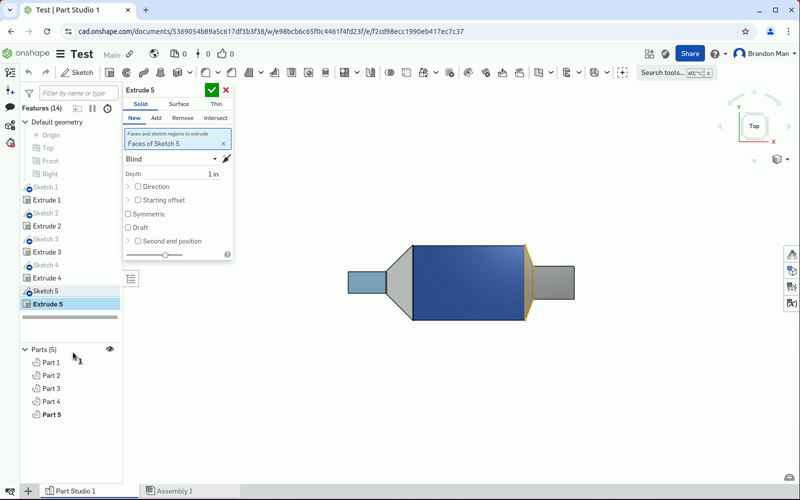
mouse_move(143, 106)
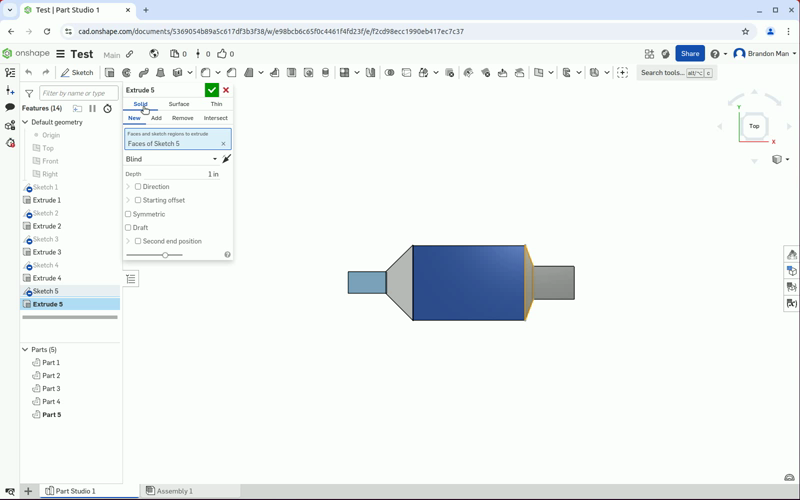
click(143, 106)
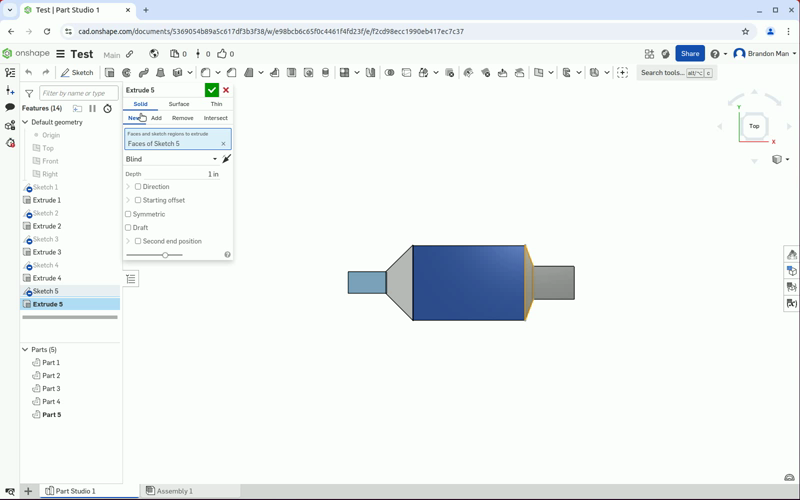
mouse_move(137, 120)
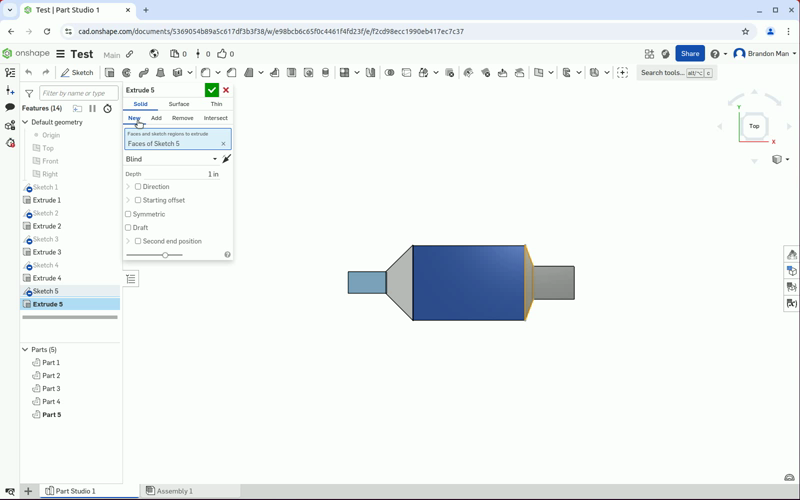
click(137, 120)
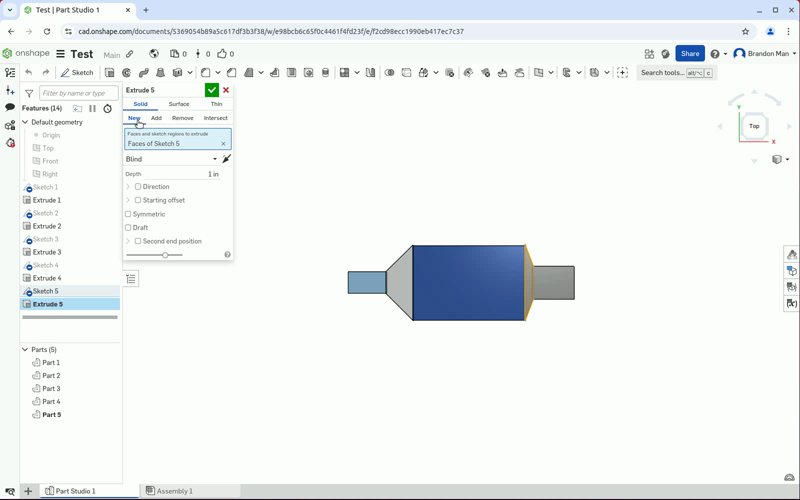
key(tab, 4)
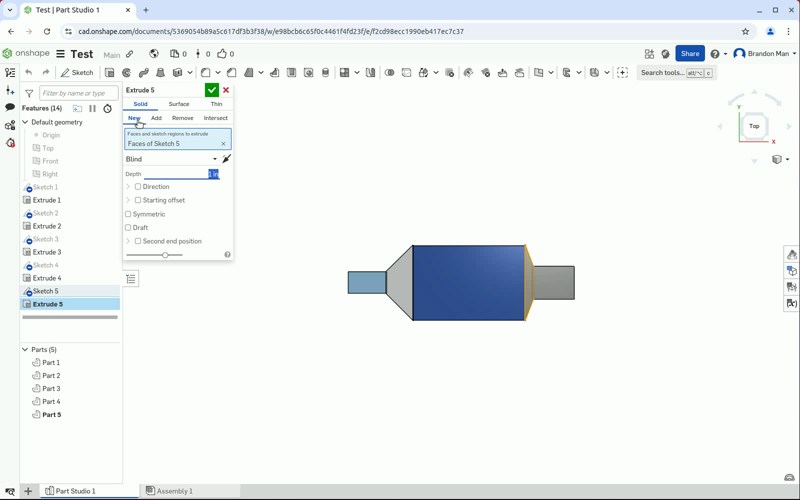
text(0.241)
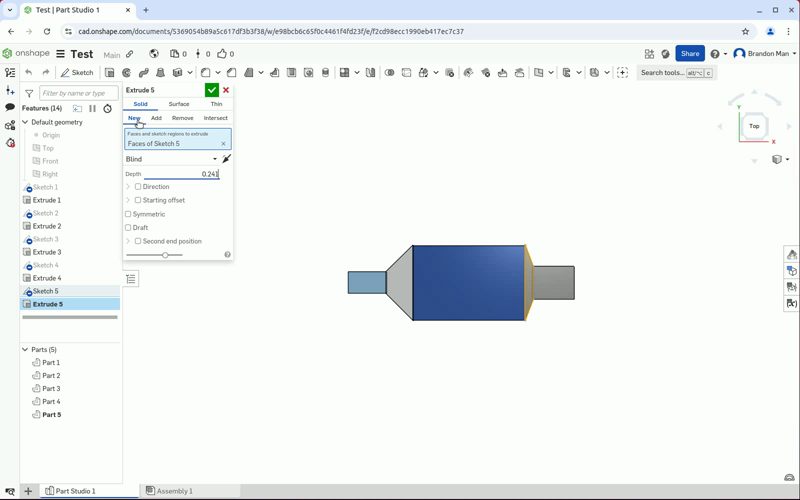
key(enter)
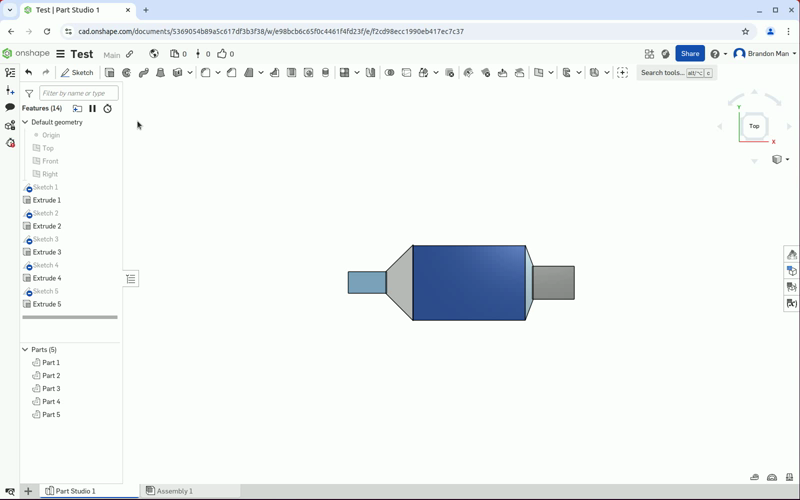
key(shift+h)
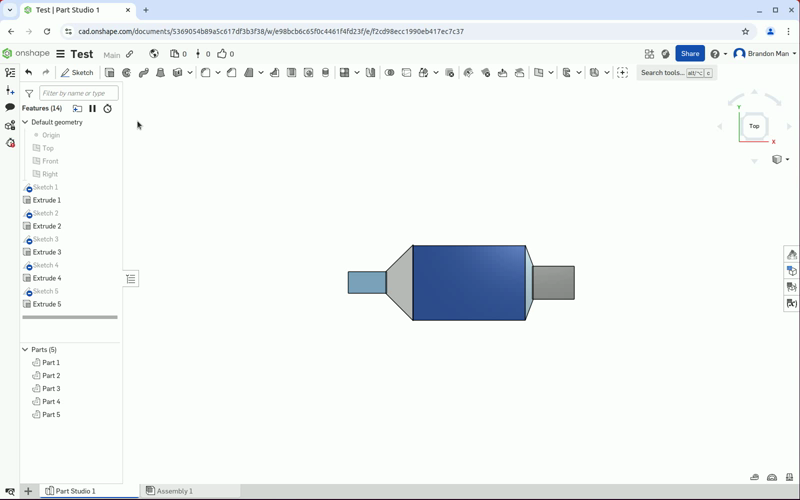
key(shift+h)
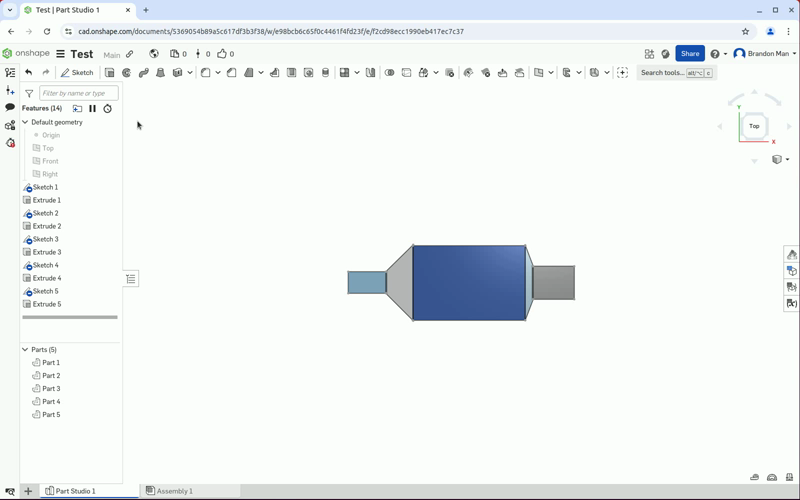
key(shift+7)
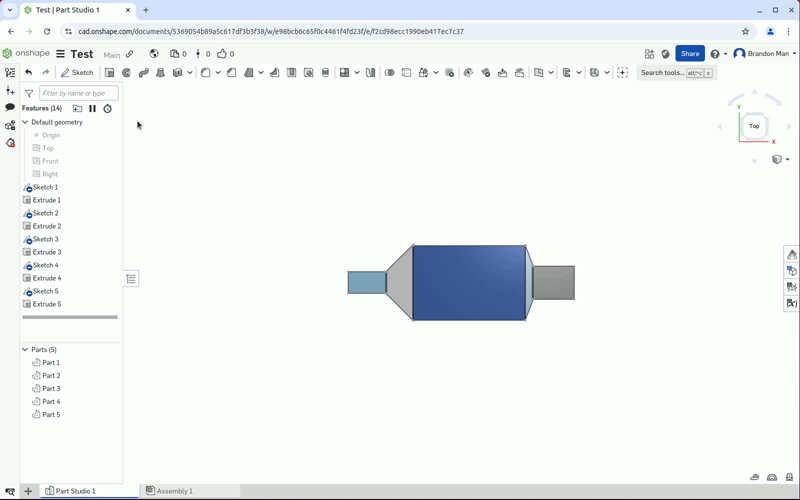
key(up, 3)
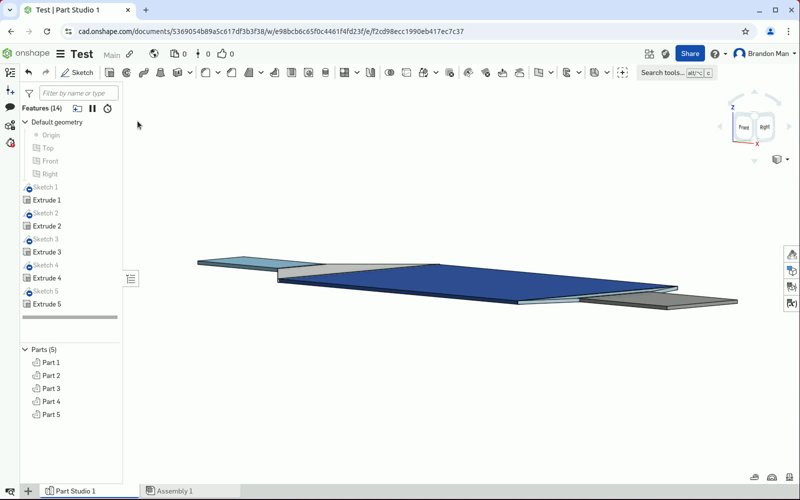
key(left, 3)
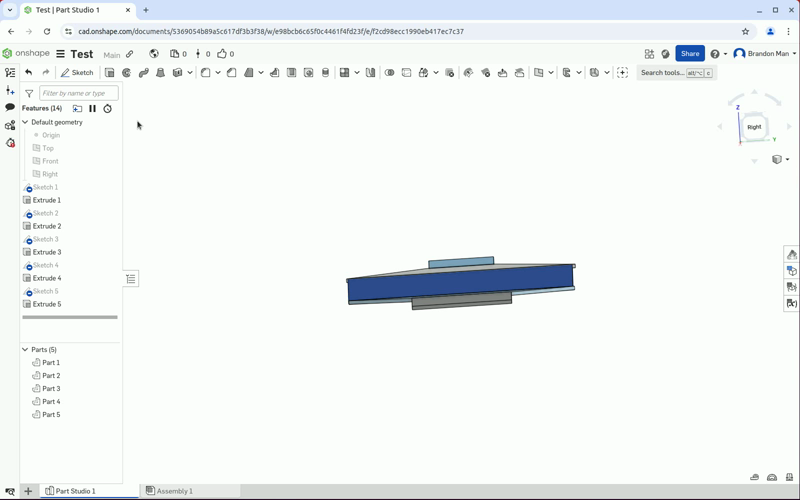
key(right, 3)
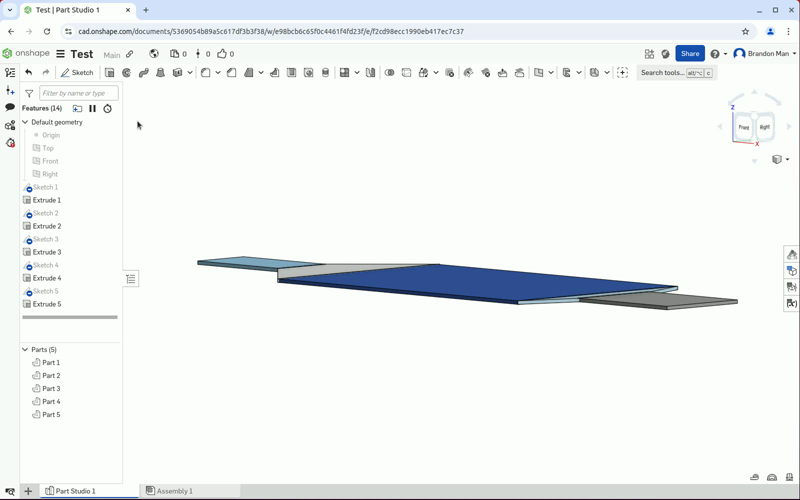
key(down, 3)
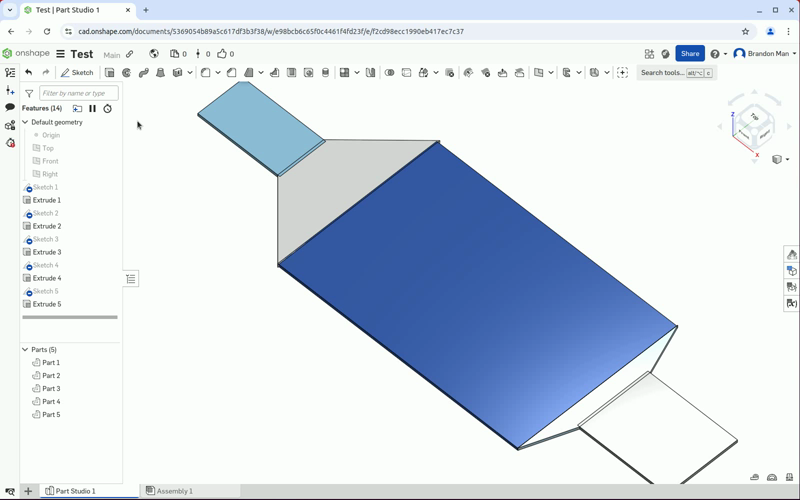
mouse_move(73, 189)
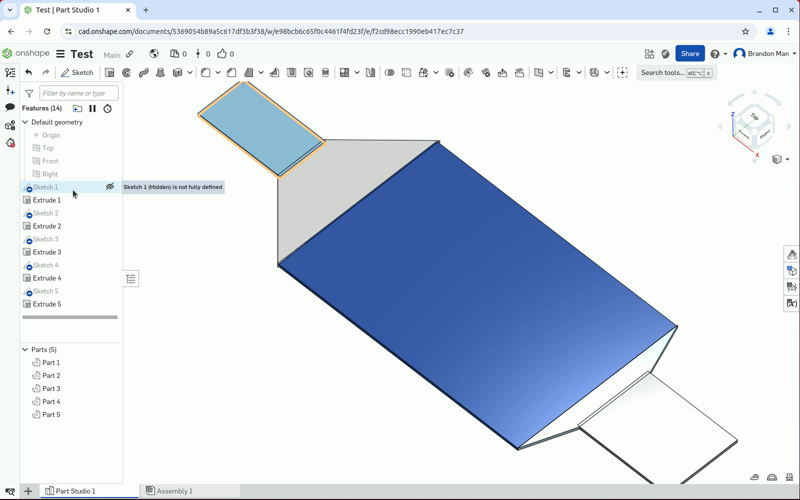
click(73, 189)